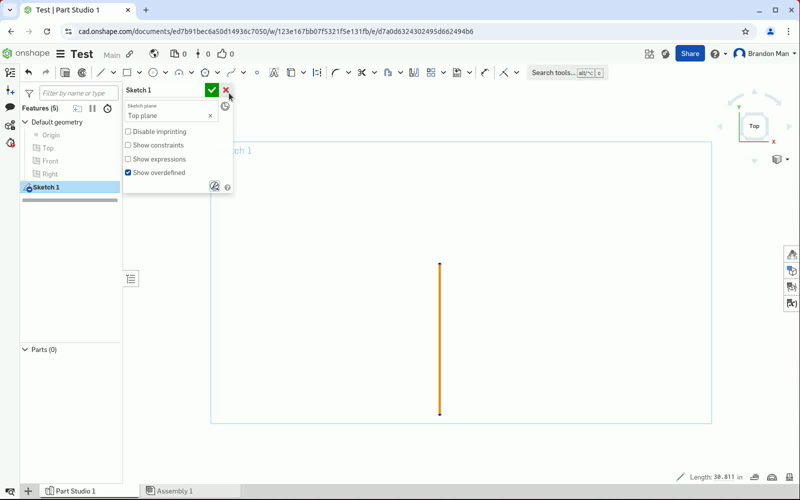
key(shift+h)
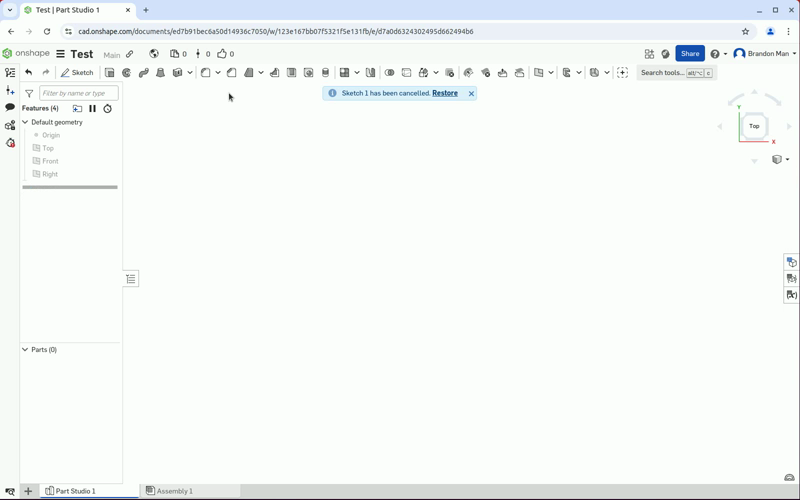
mouse_move(73, 352)
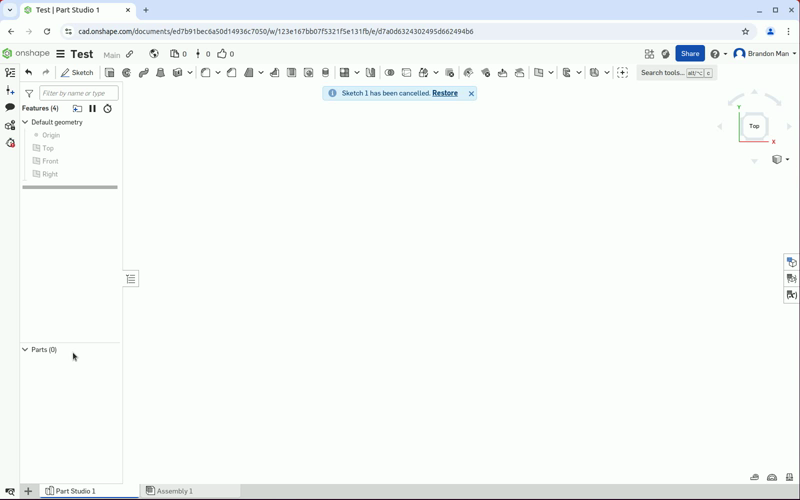
key(y)
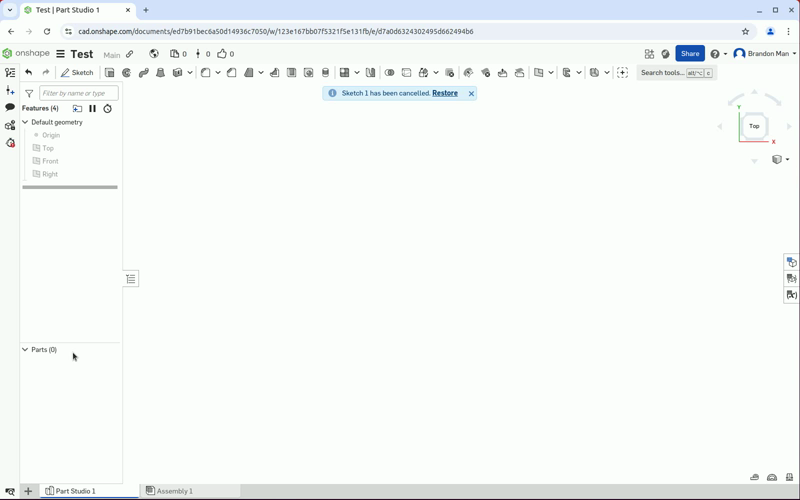
key(shift+p)
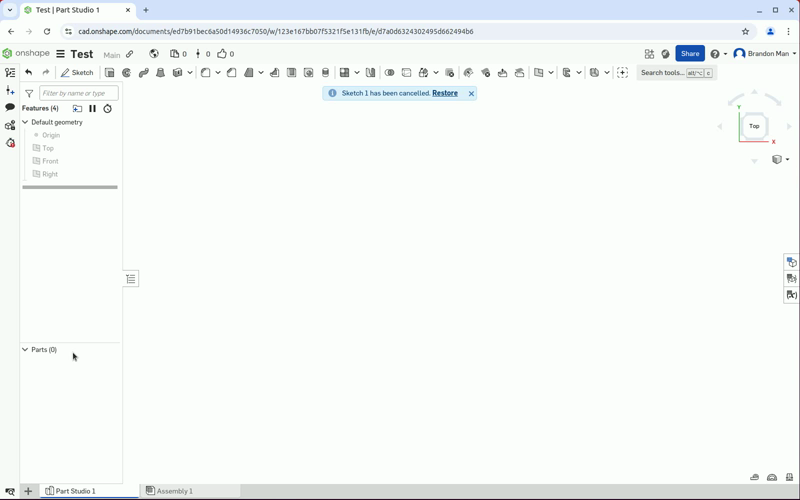
key(space)
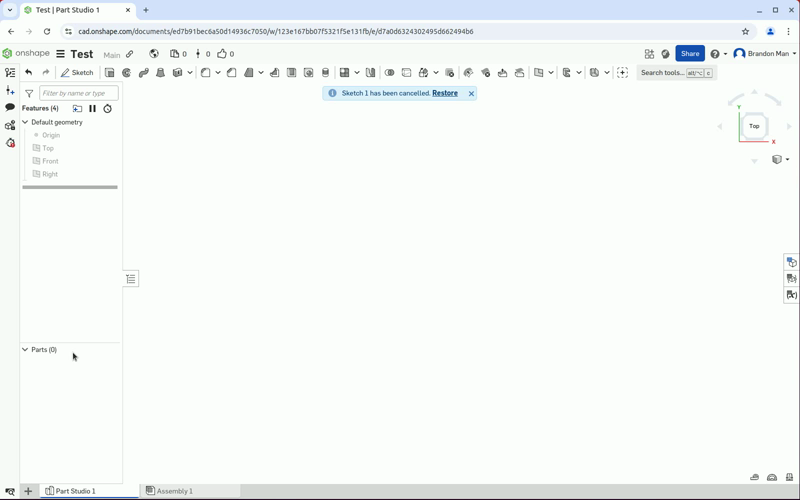
key_down(shift)
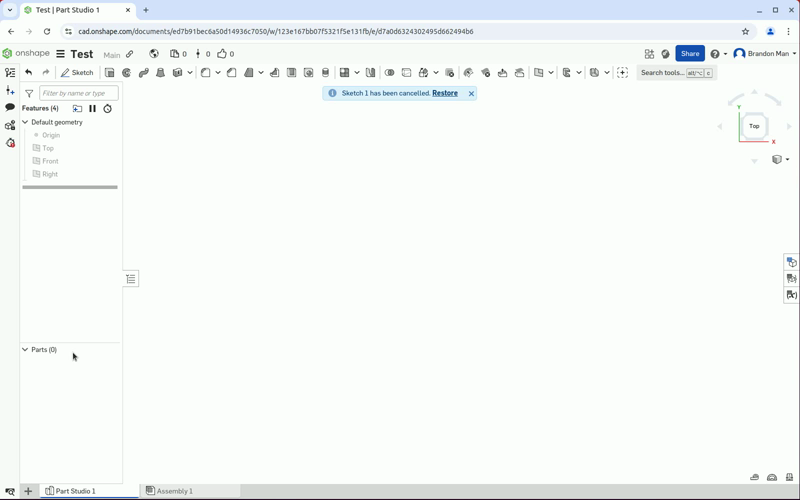
key(up)
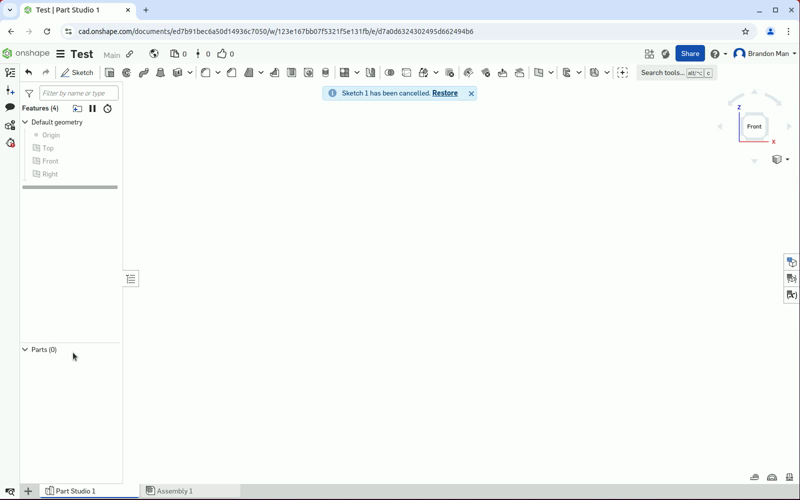
key_up(shift)
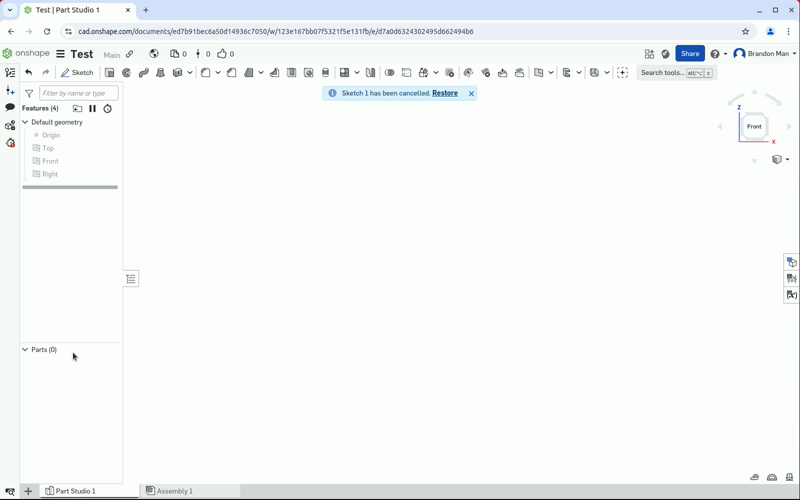
key(space)
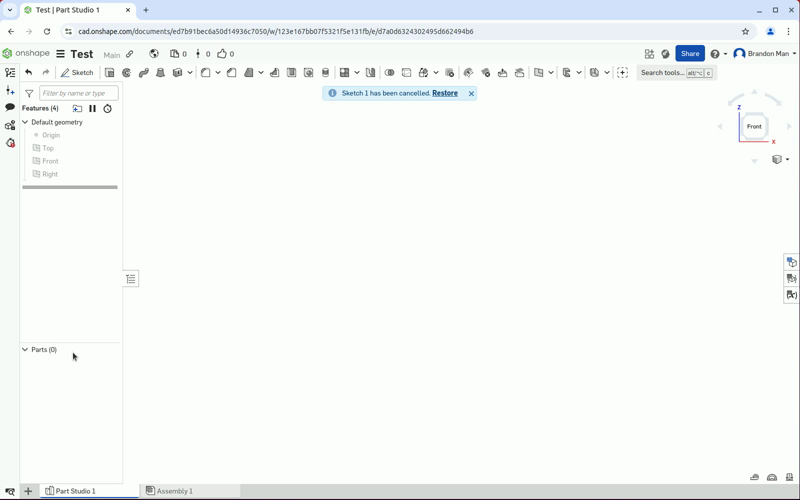
key_down(shift)
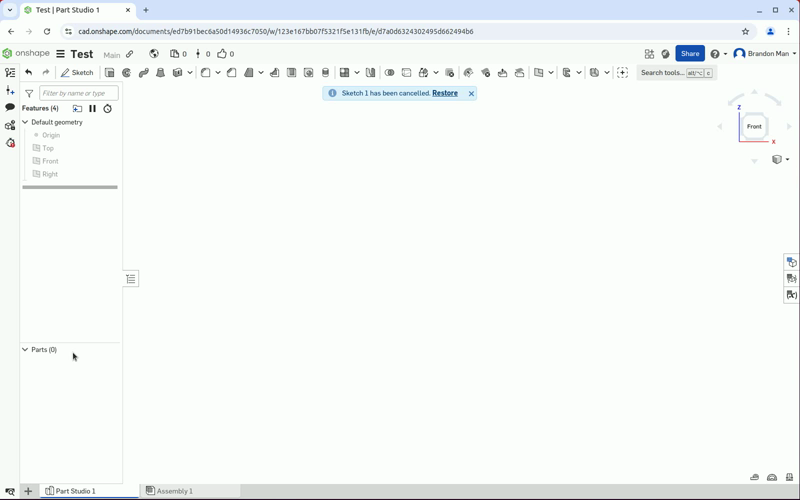
key(left)
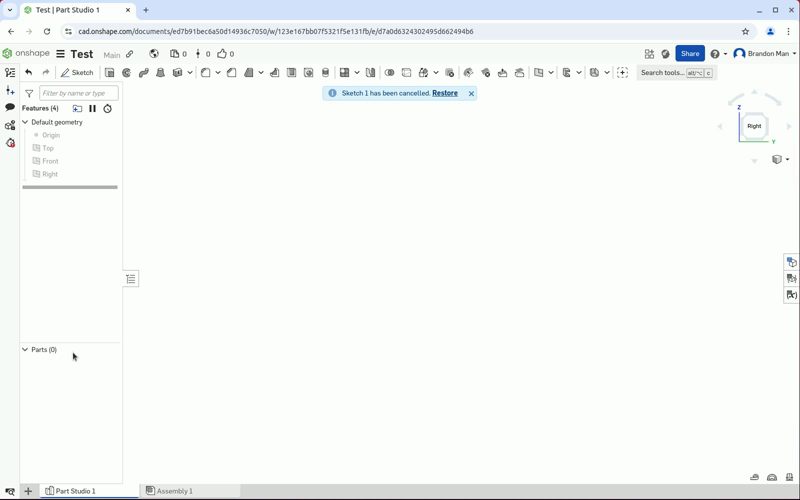
key_up(shift)
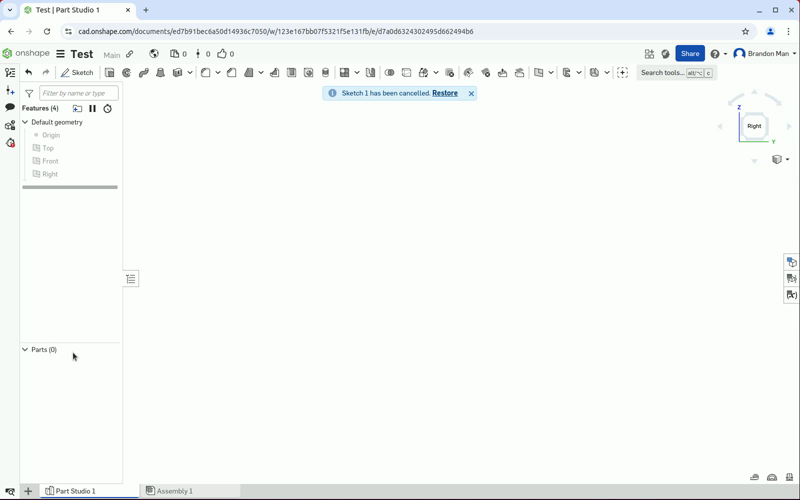
mouse_move(73, 352)
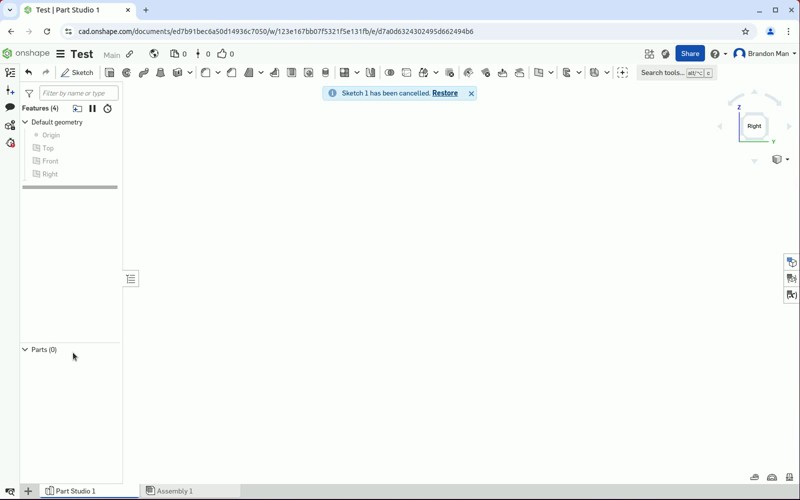
key(shift+y)
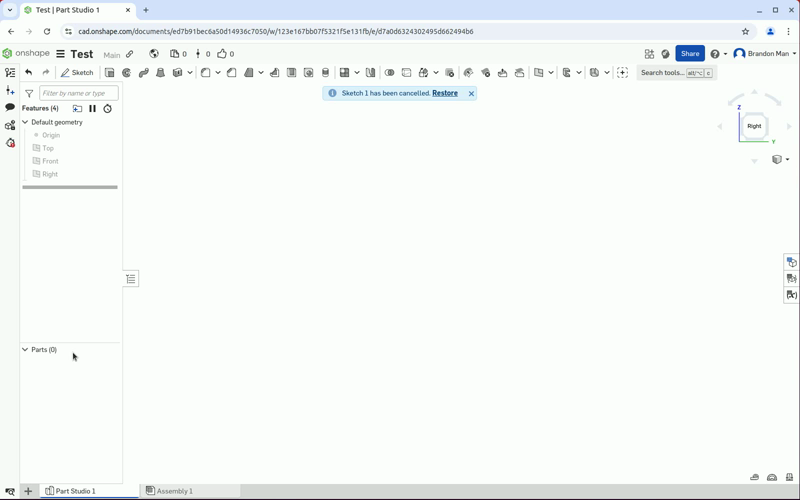
key(shift+s)
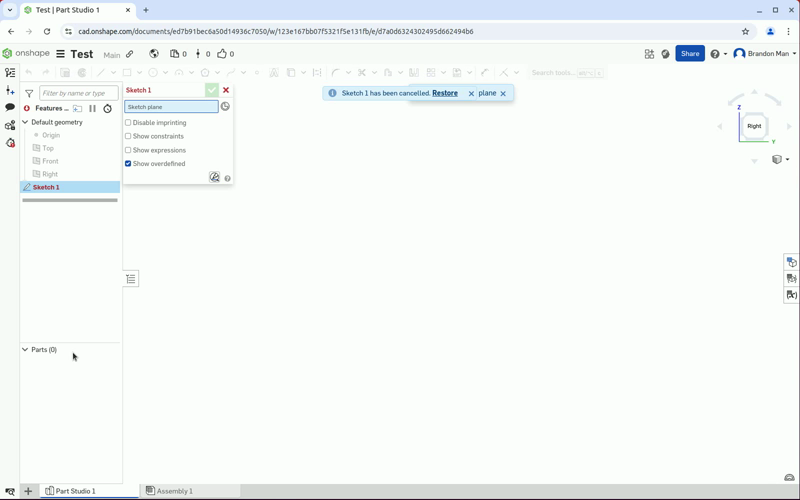
mouse_move(73, 176)
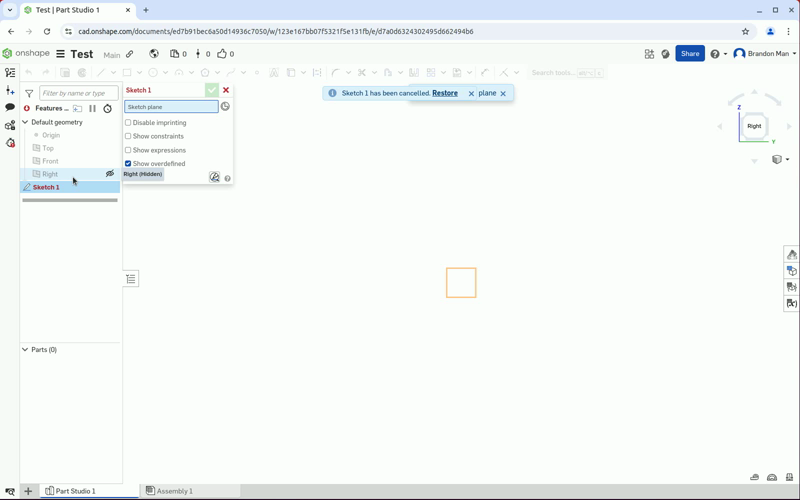
click(73, 176)
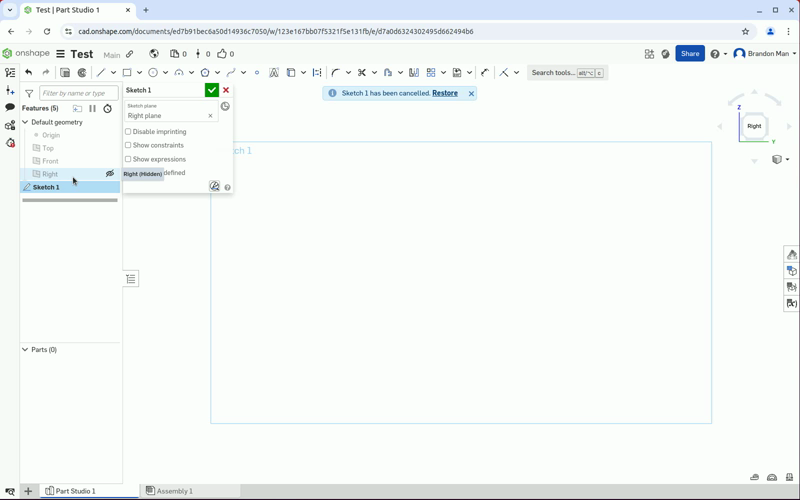
mouse_move(73, 352)
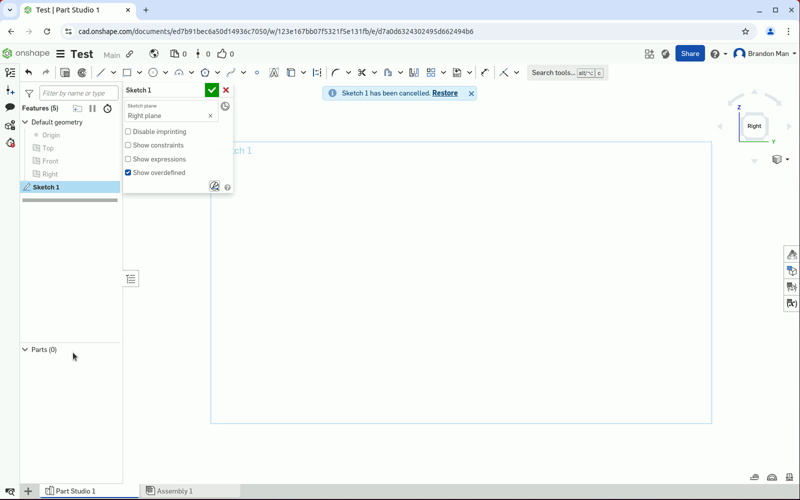
key(y)
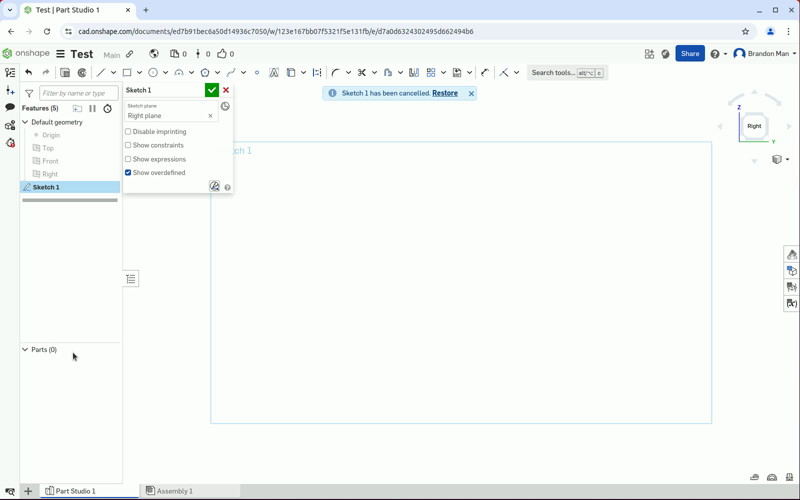
key(c)
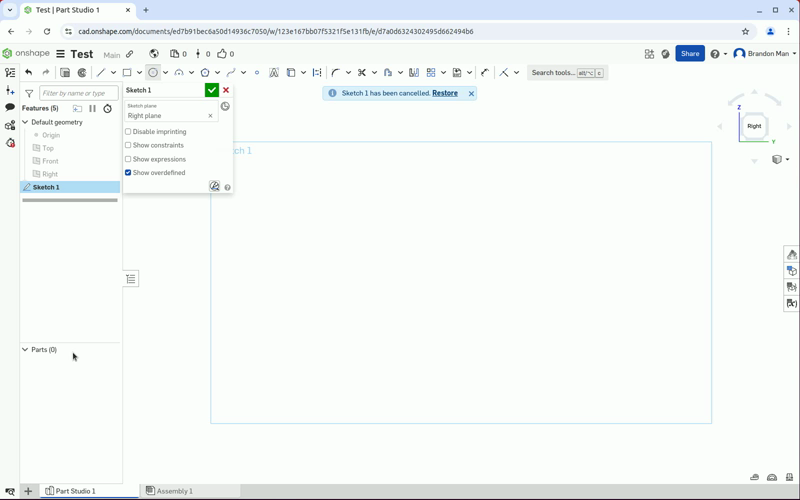
key_down(shift)
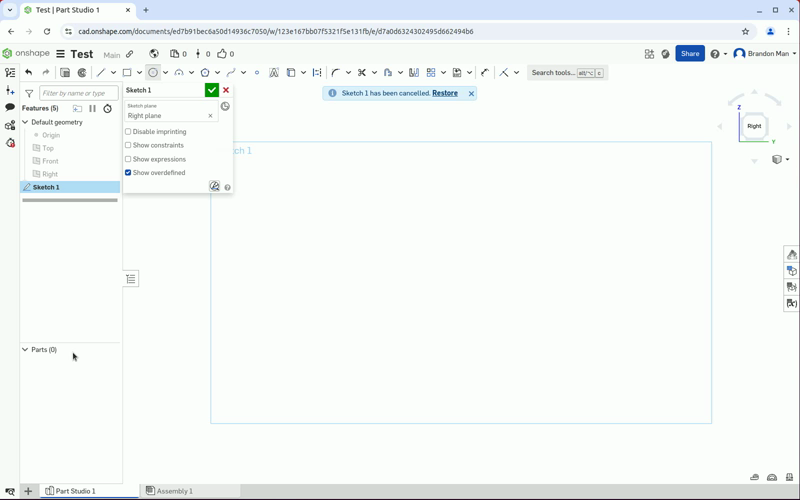
mouse_move(461, 282)
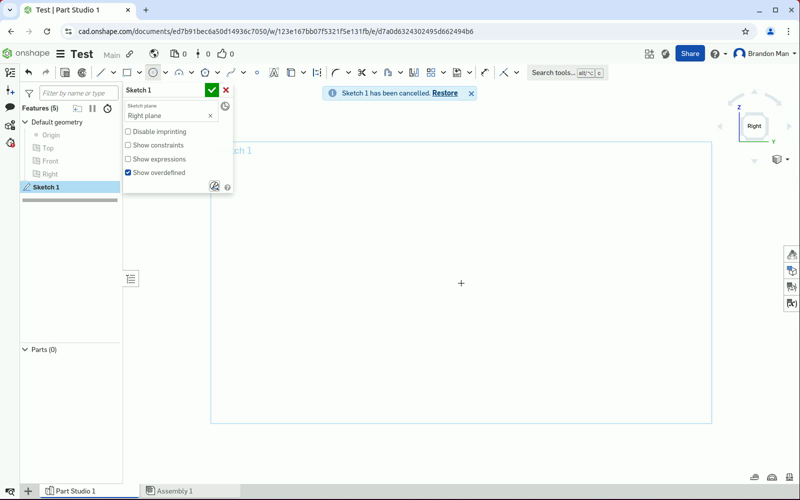
click(461, 282)
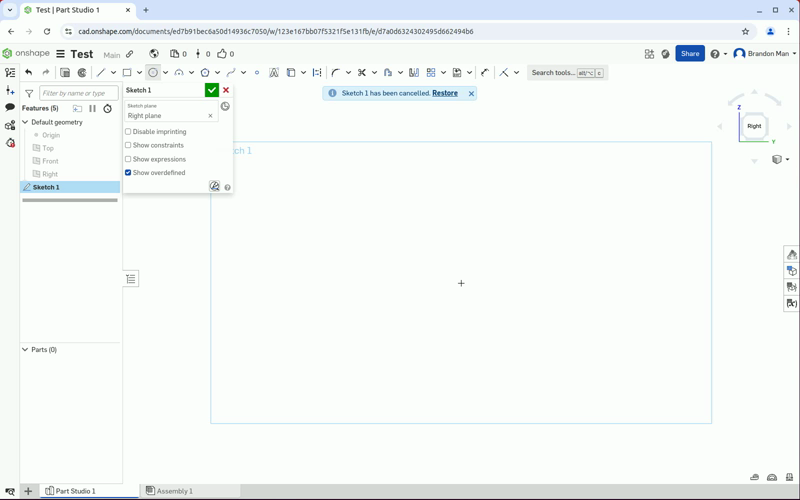
key_up(shift)
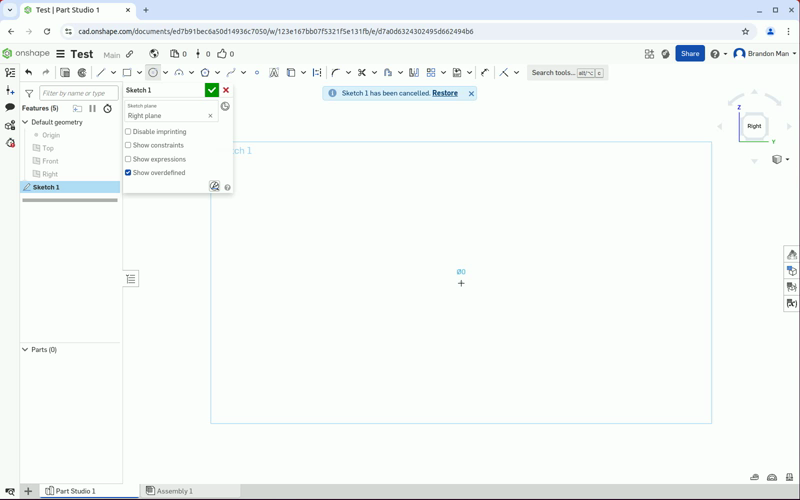
mouse_move(466, 282)
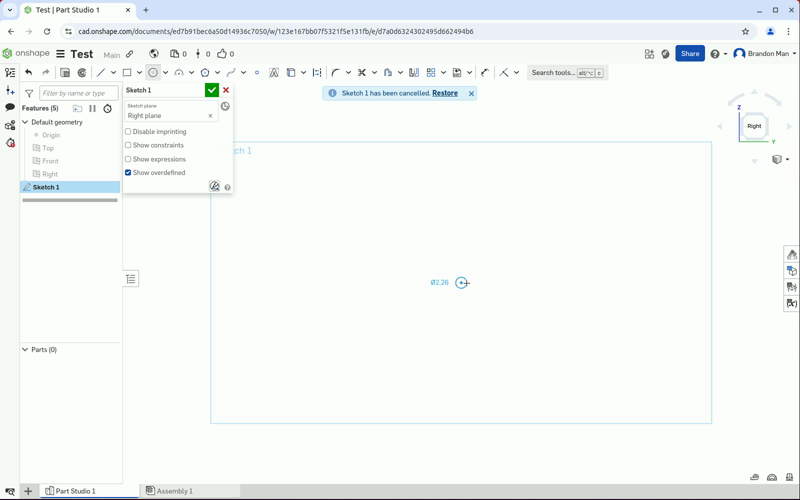
click(466, 282)
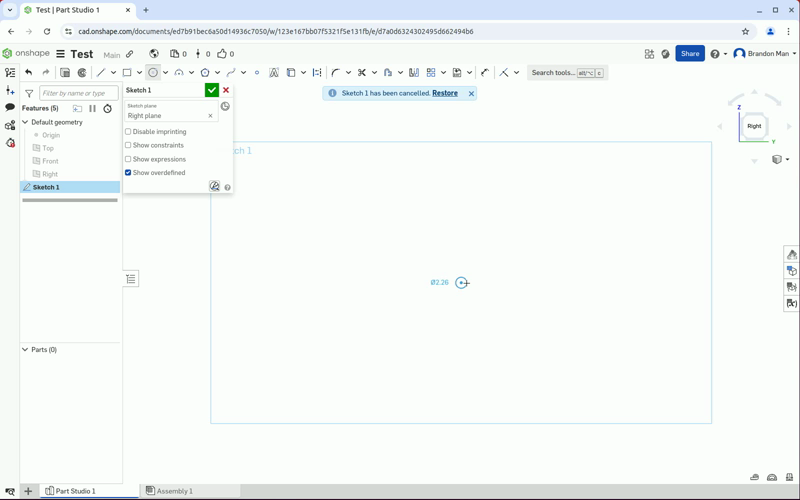
key(esc)
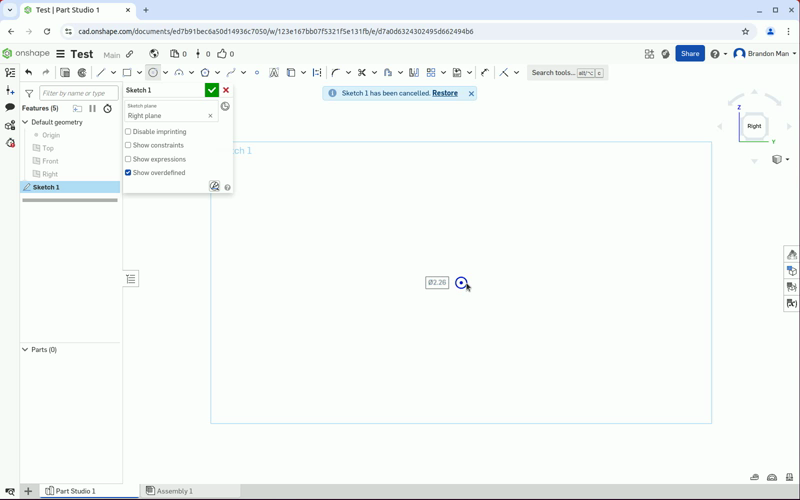
key(c)
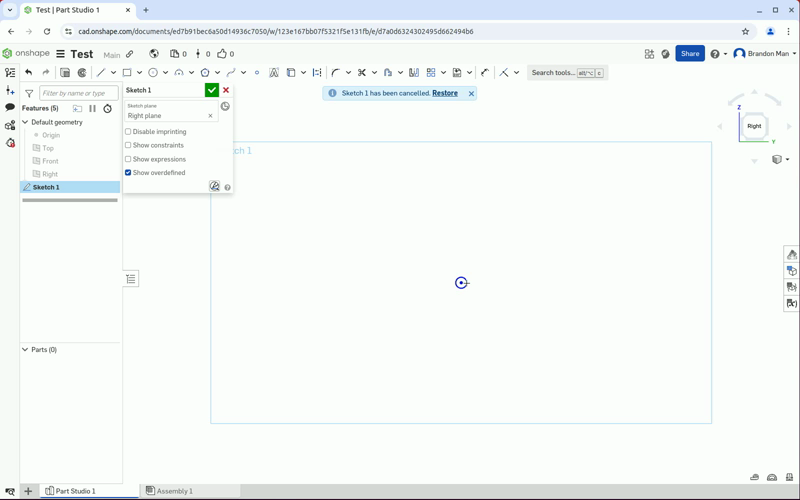
key_down(shift)
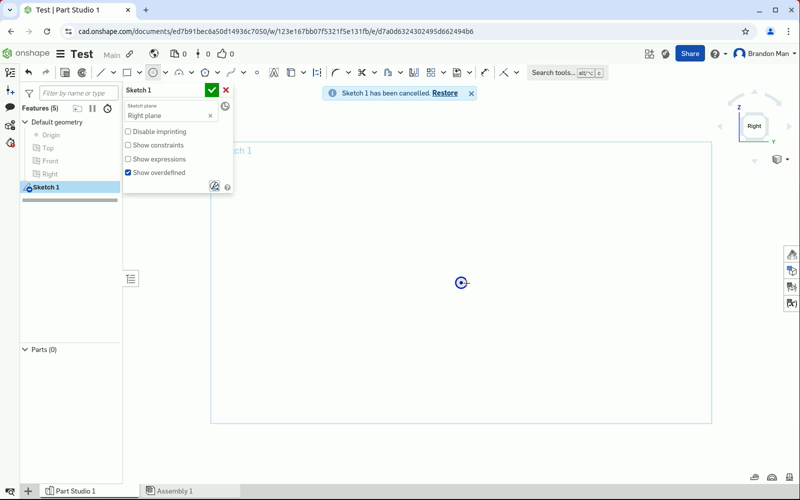
mouse_move(461, 282)
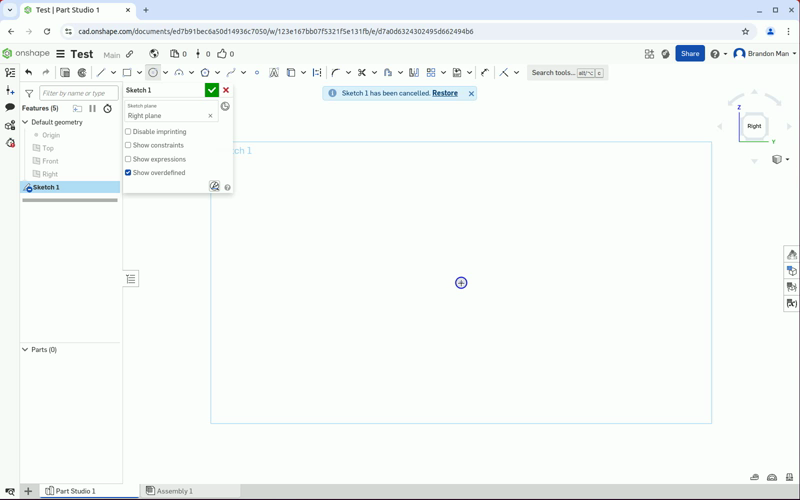
click(461, 282)
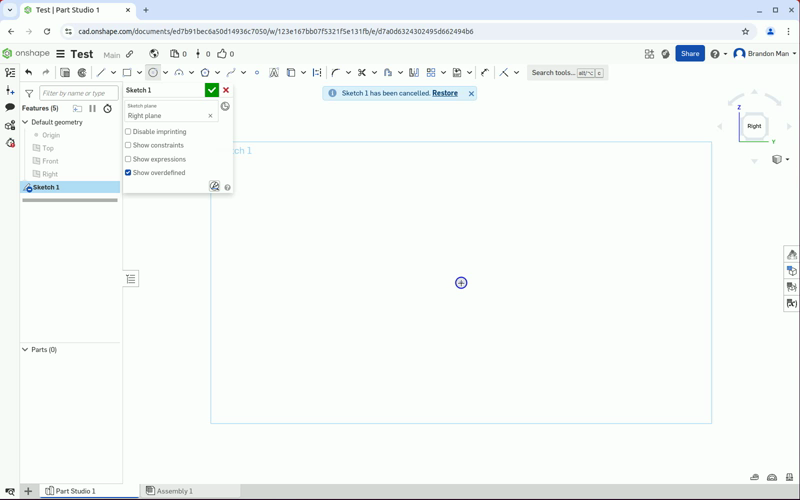
key_up(shift)
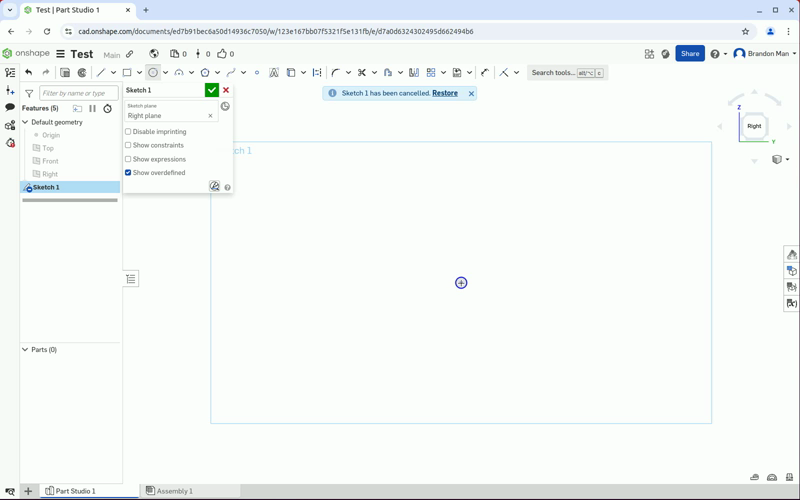
mouse_move(464, 282)
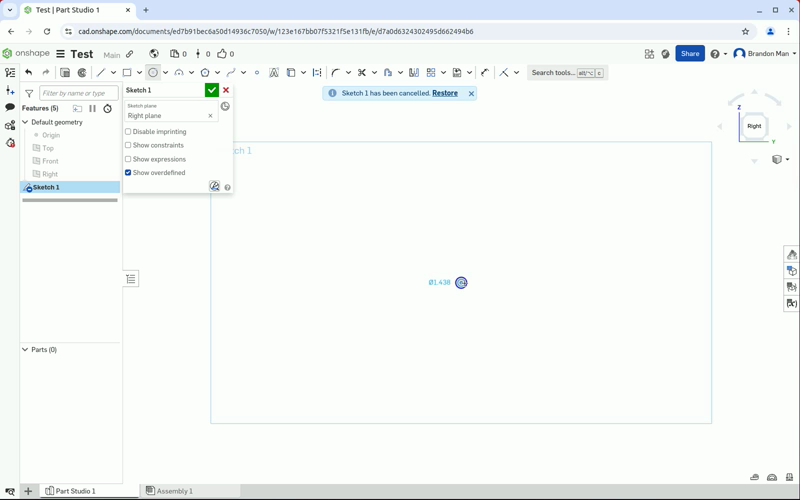
scroll(6)
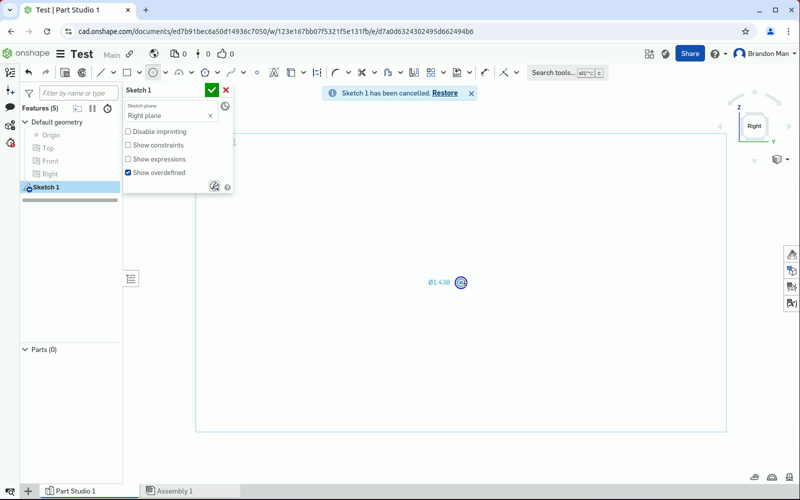
scroll(6)
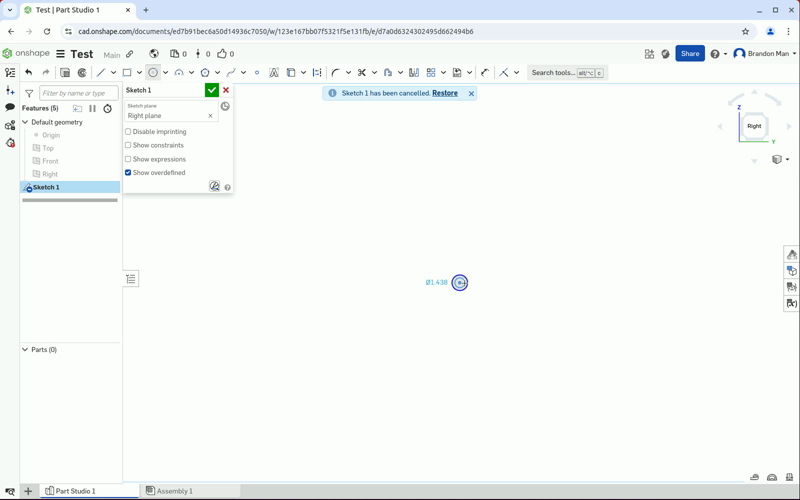
scroll(6)
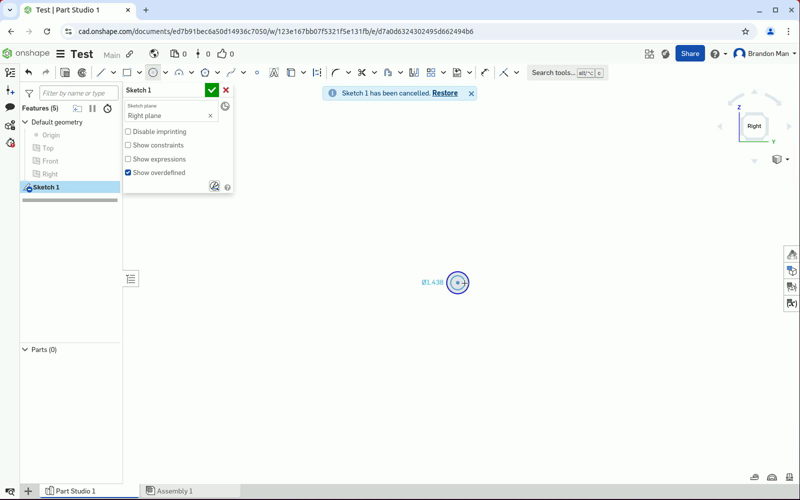
scroll(6)
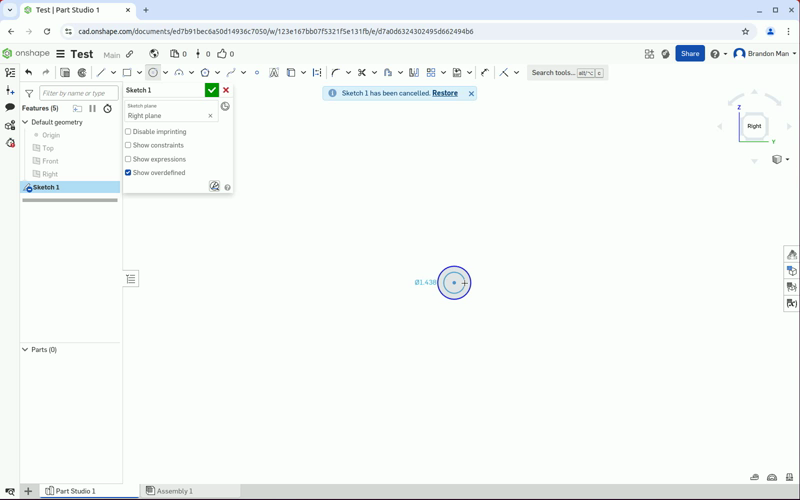
scroll(6)
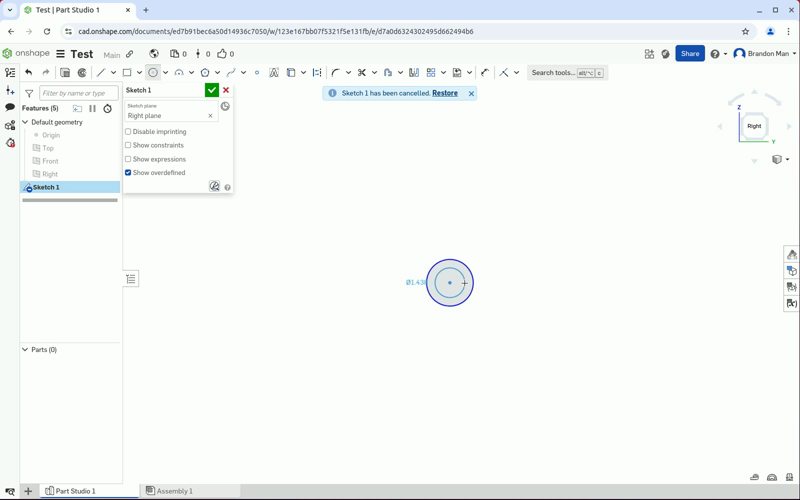
scroll(6)
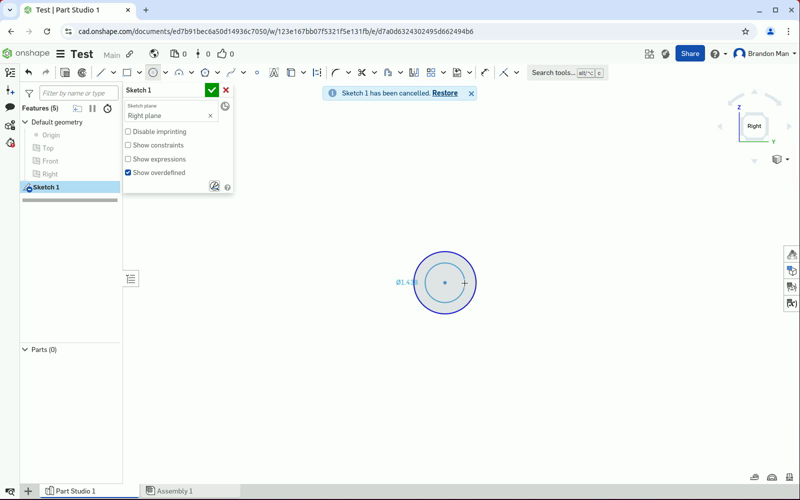
scroll(6)
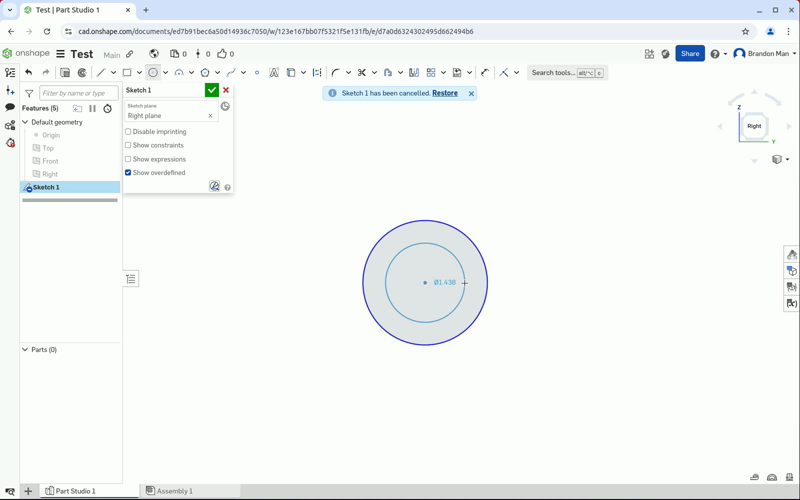
click(464, 282)
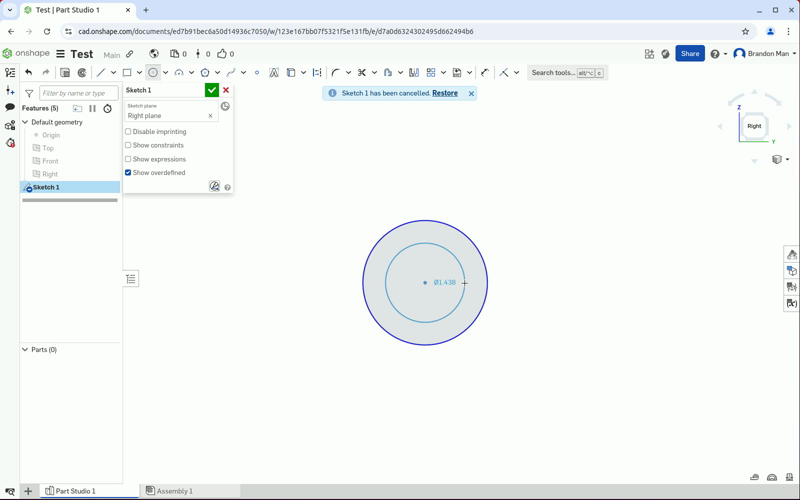
scroll(-6)
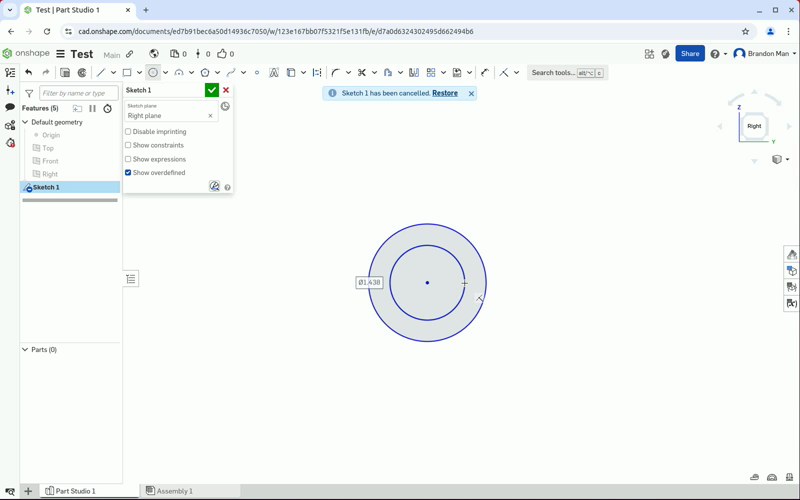
scroll(-6)
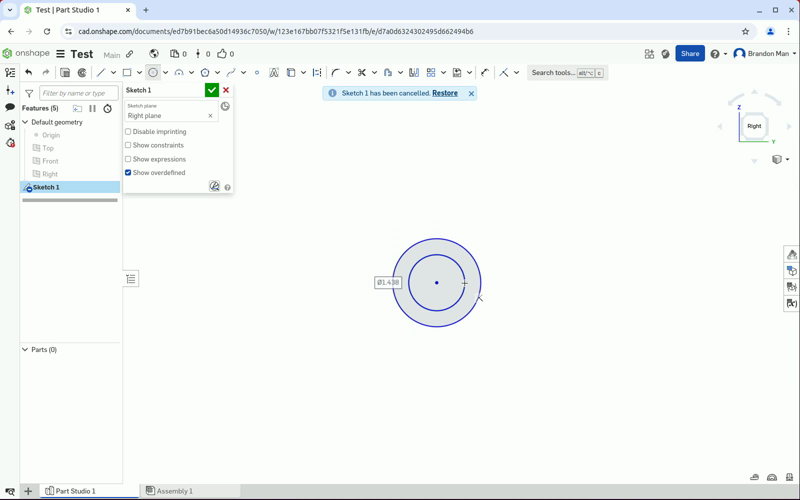
scroll(-6)
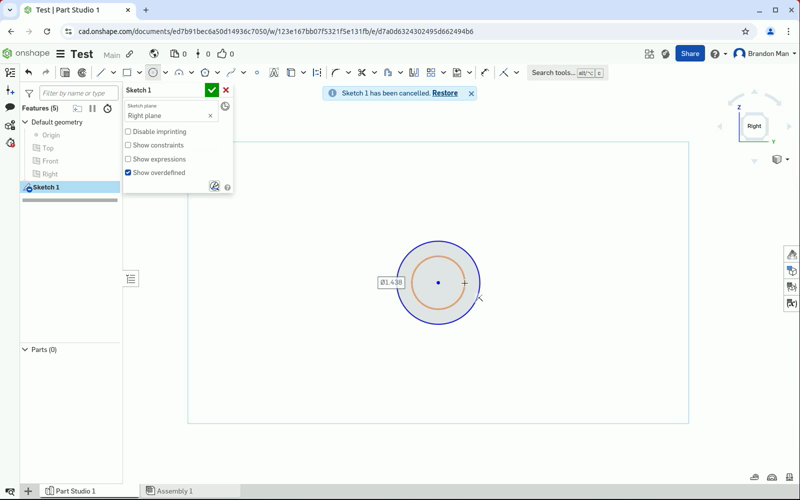
scroll(-6)
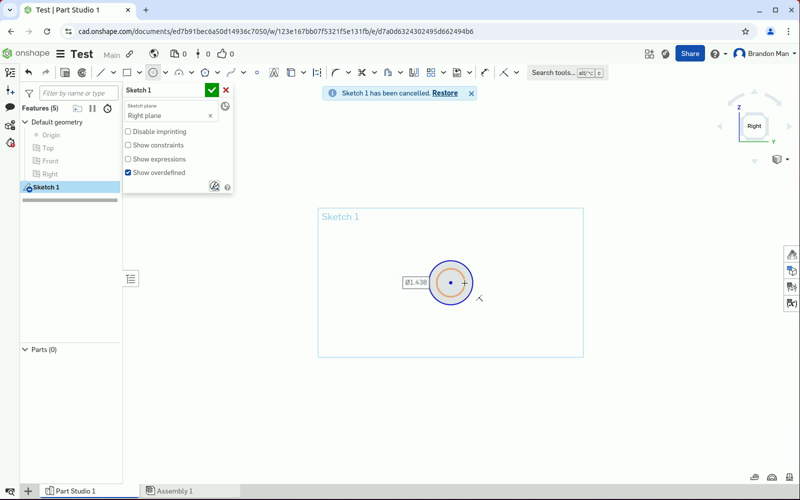
scroll(-6)
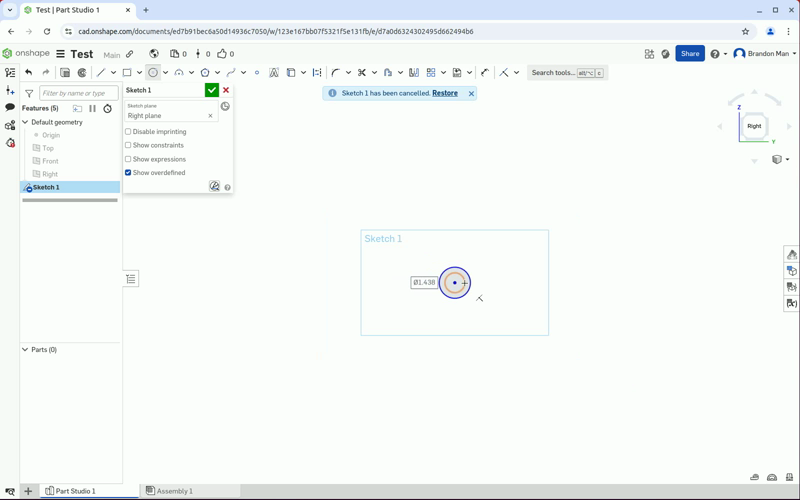
scroll(-6)
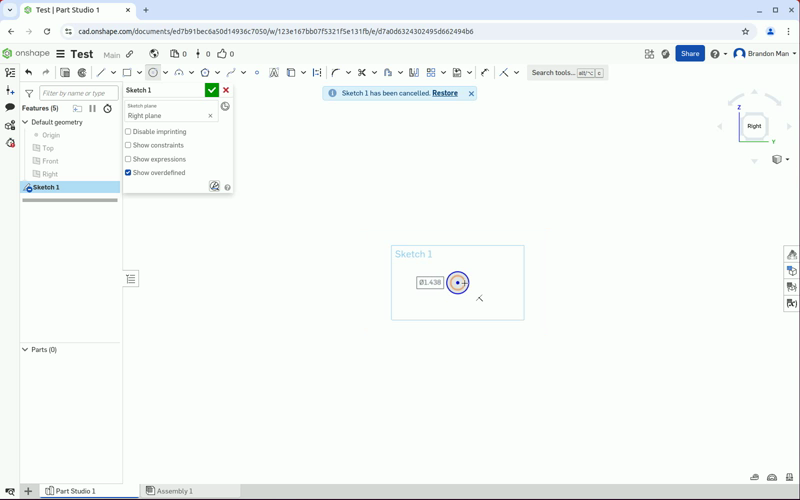
scroll(-6)
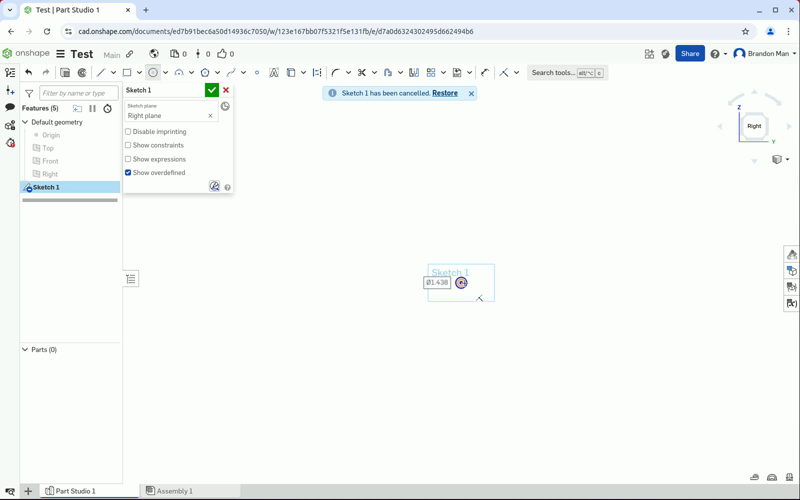
key(esc)
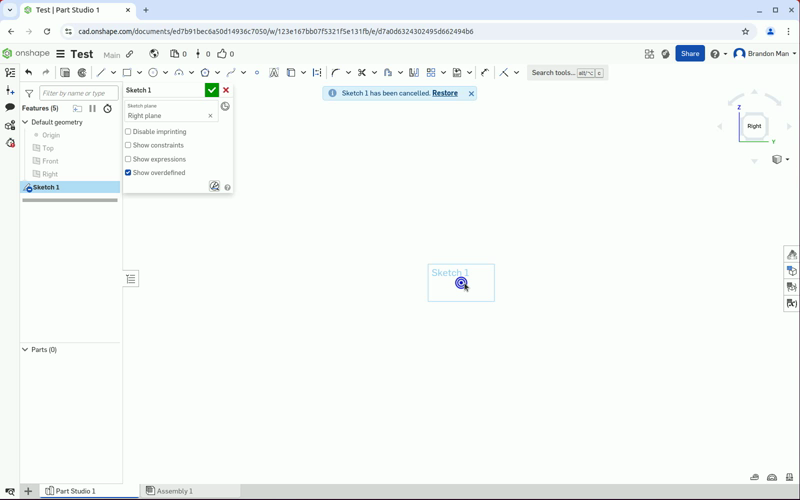
mouse_move(463, 279)
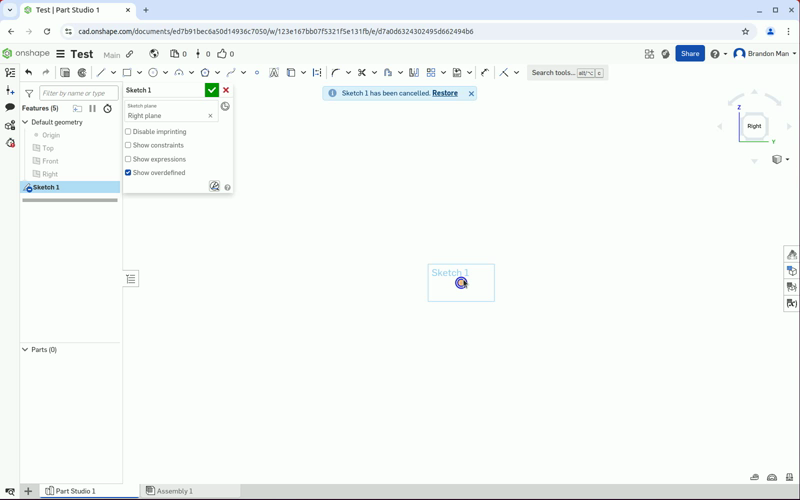
scroll(6)
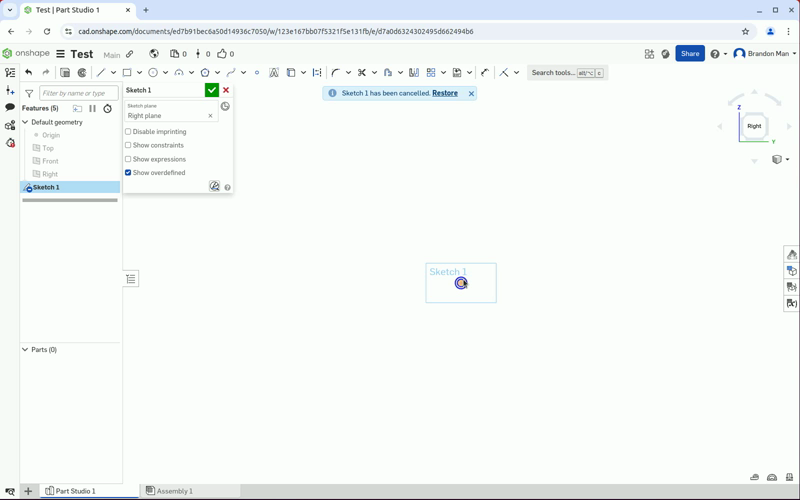
scroll(6)
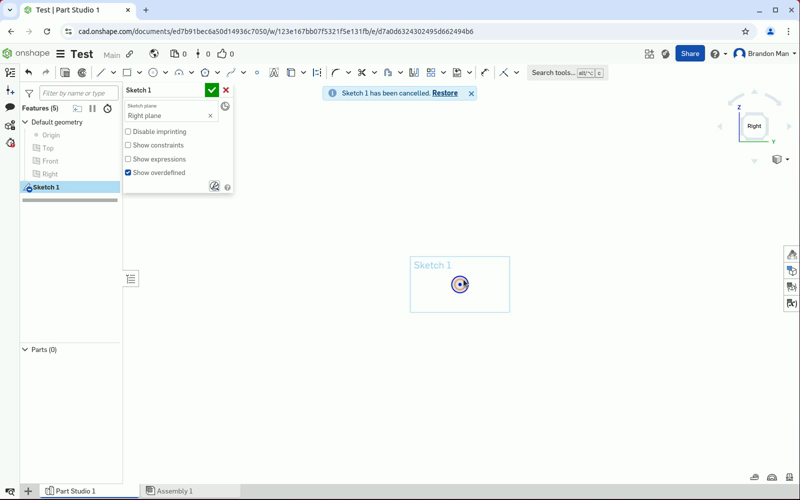
scroll(6)
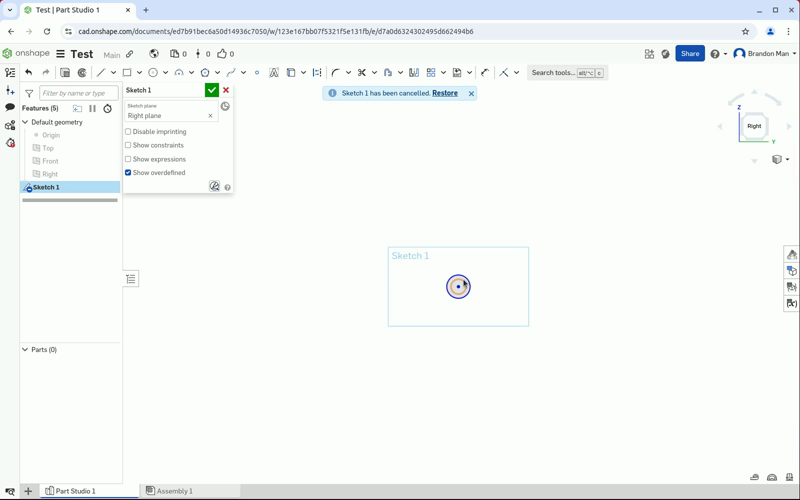
scroll(6)
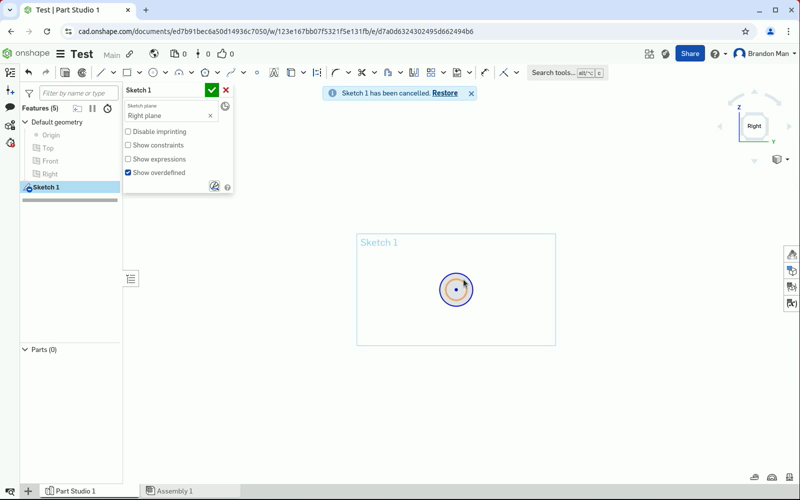
scroll(6)
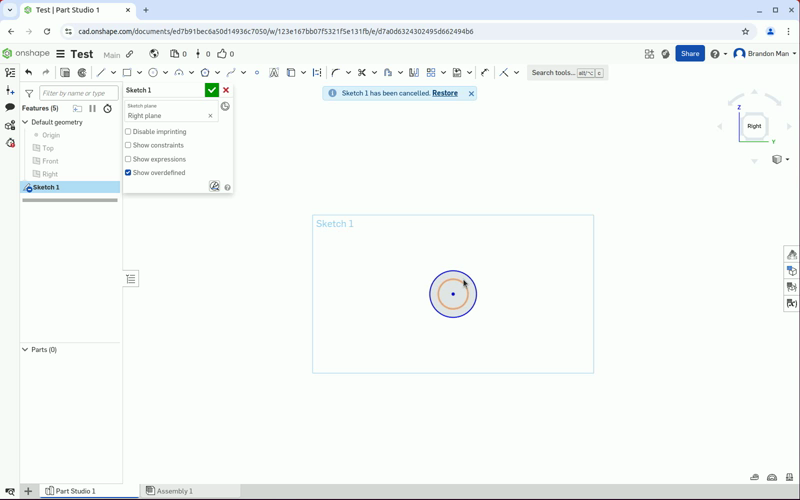
scroll(6)
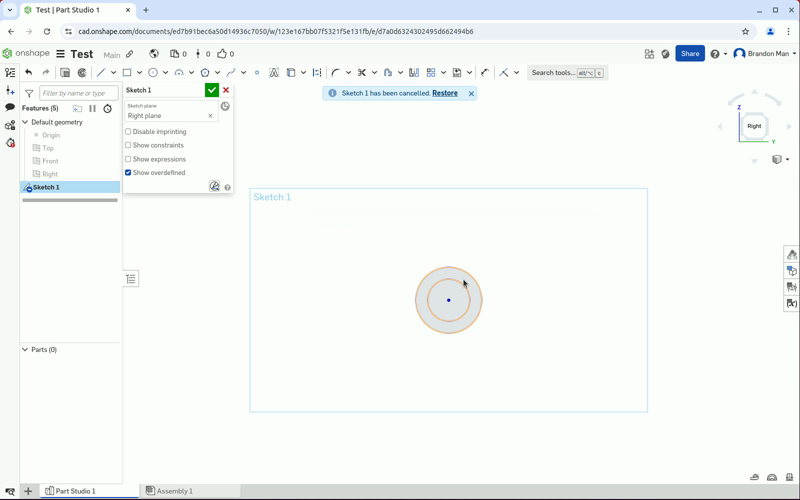
scroll(6)
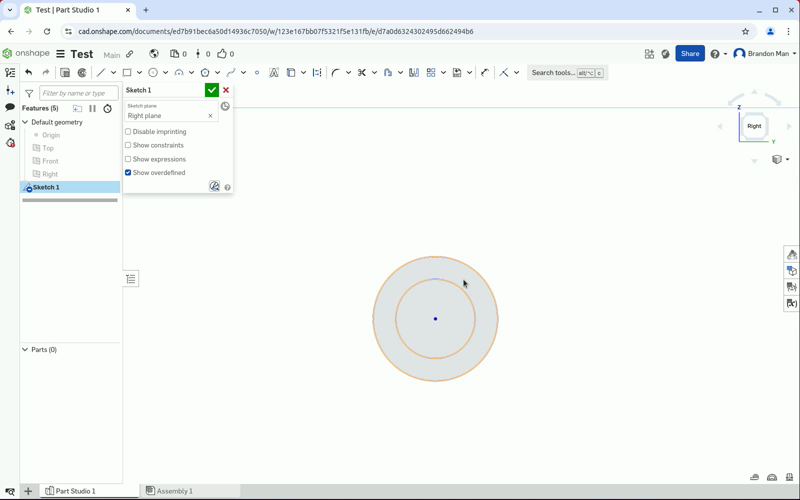
click(463, 279)
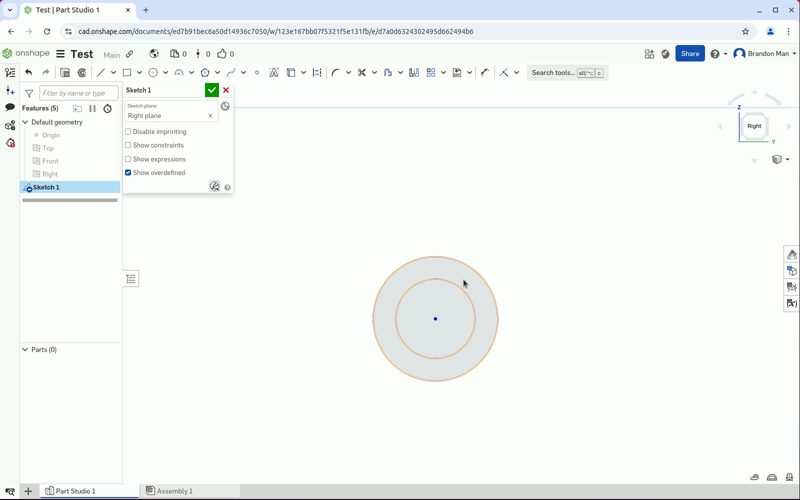
scroll(-6)
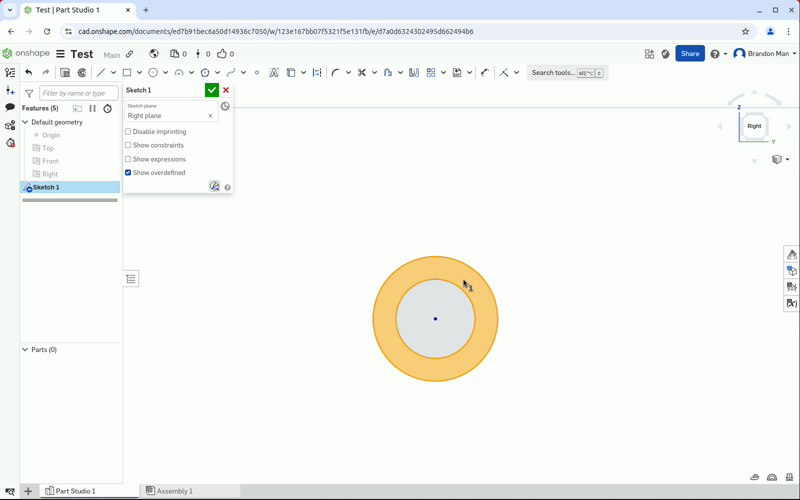
scroll(-6)
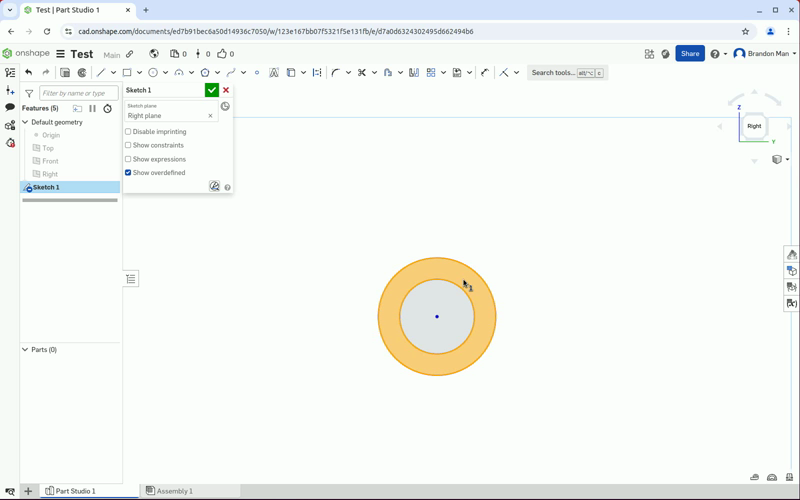
scroll(-6)
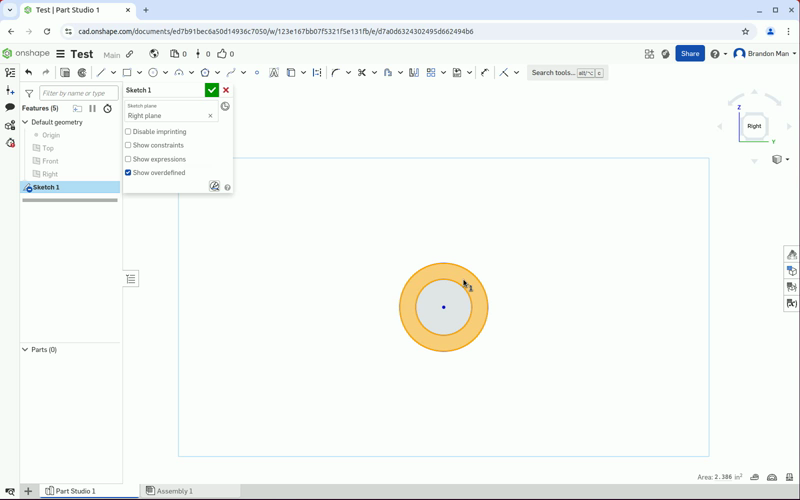
scroll(-6)
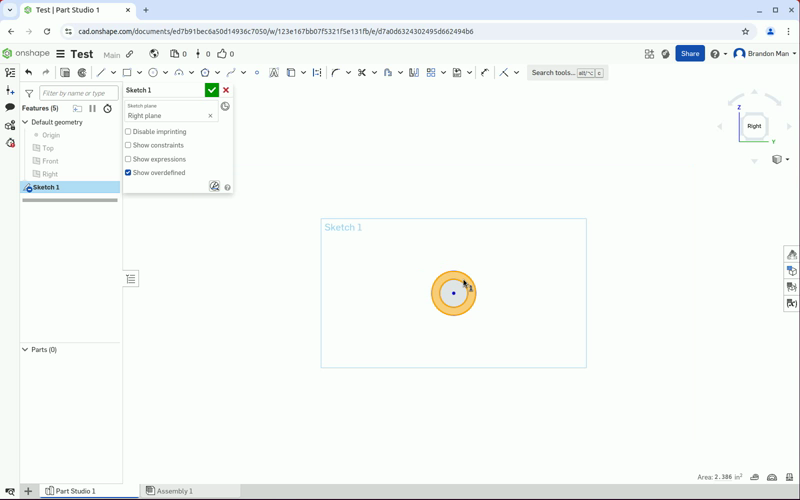
scroll(-6)
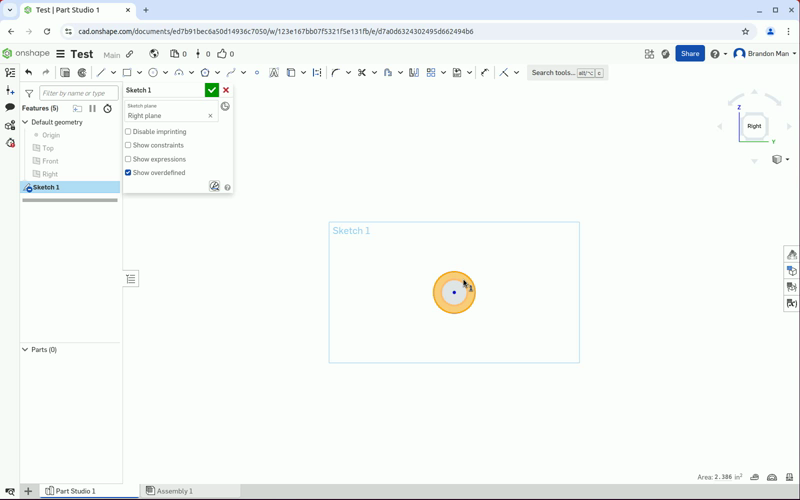
scroll(-6)
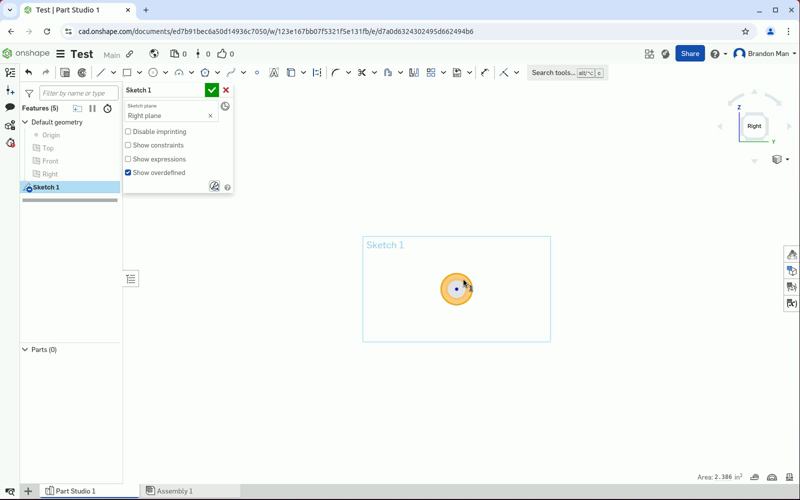
scroll(-6)
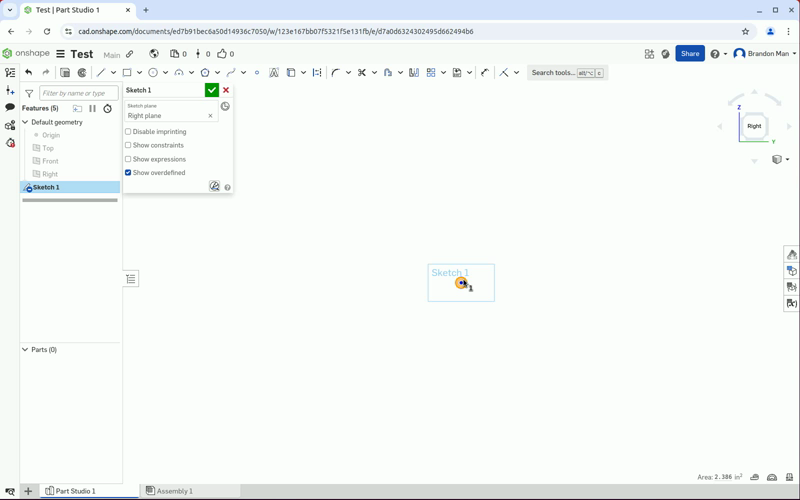
mouse_move(73, 352)
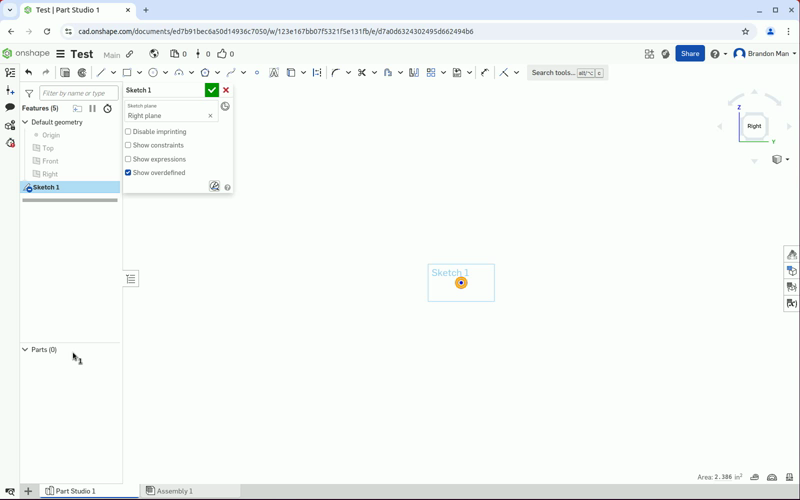
key(shift+y)
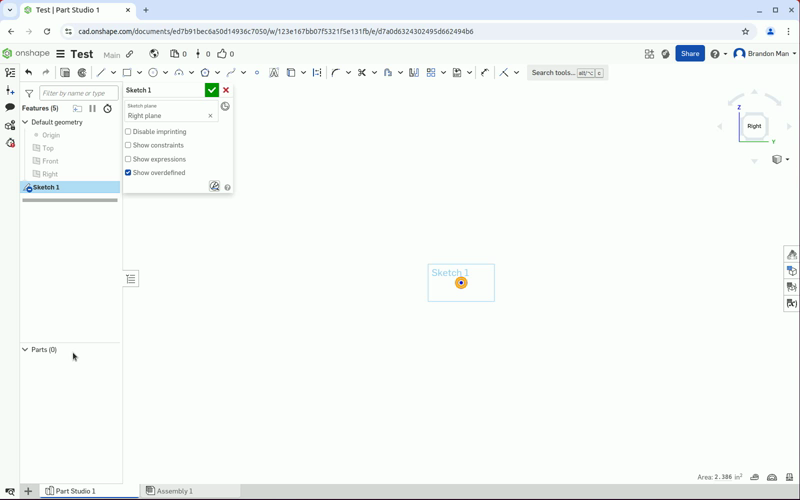
key(shift+e)
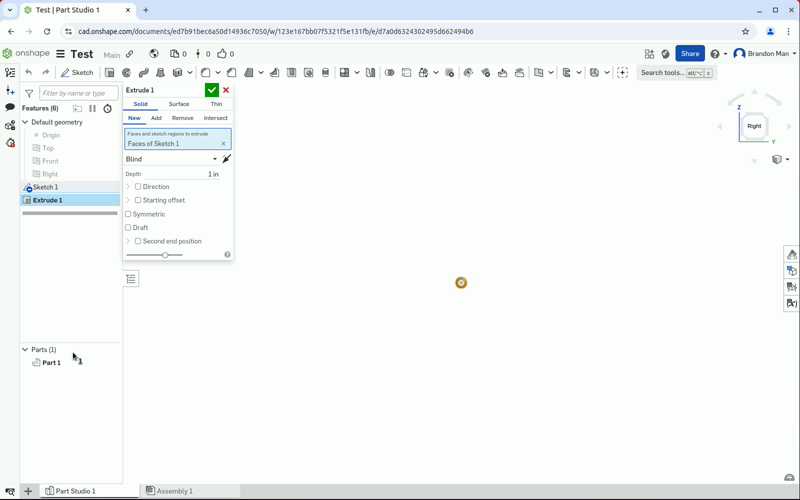
mouse_move(143, 106)
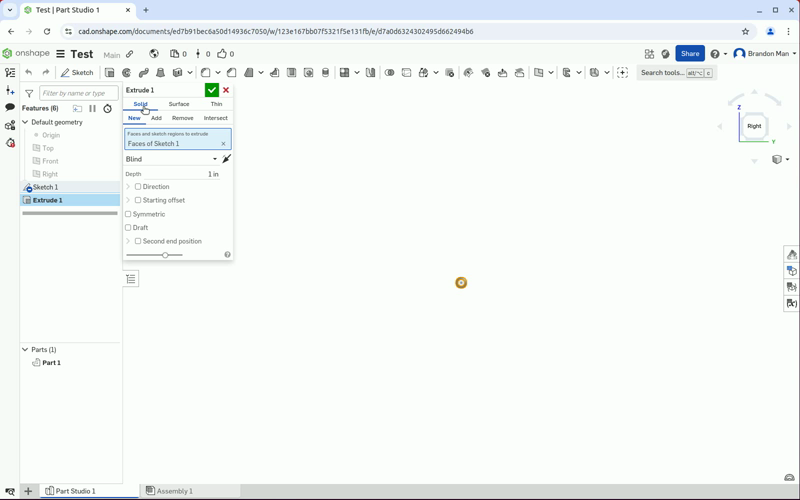
click(143, 106)
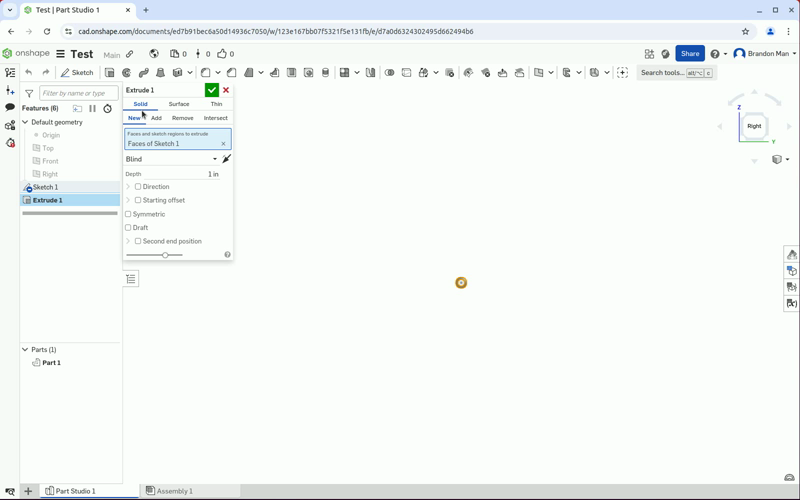
mouse_move(137, 120)
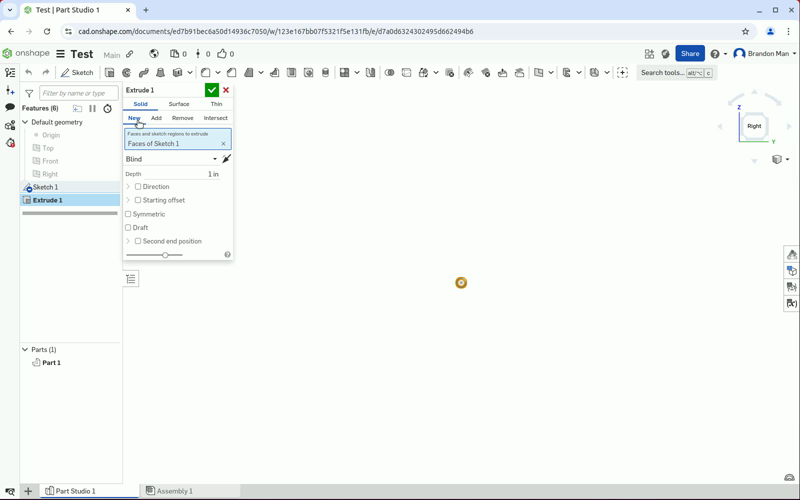
click(137, 120)
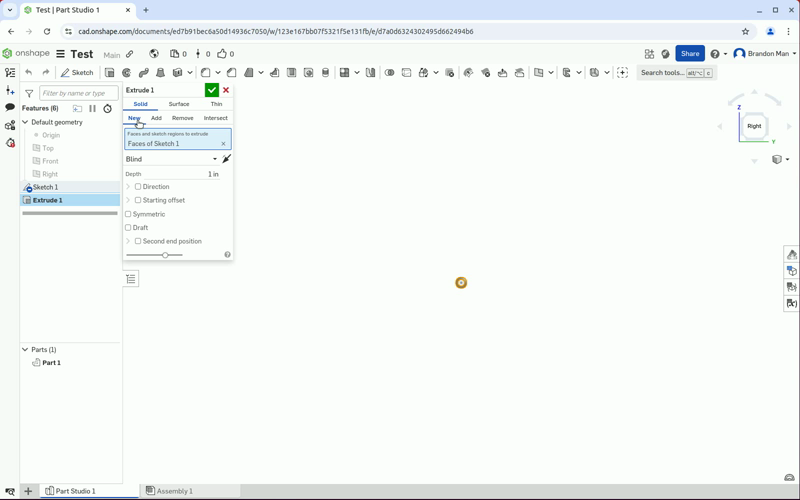
key(tab, 4)
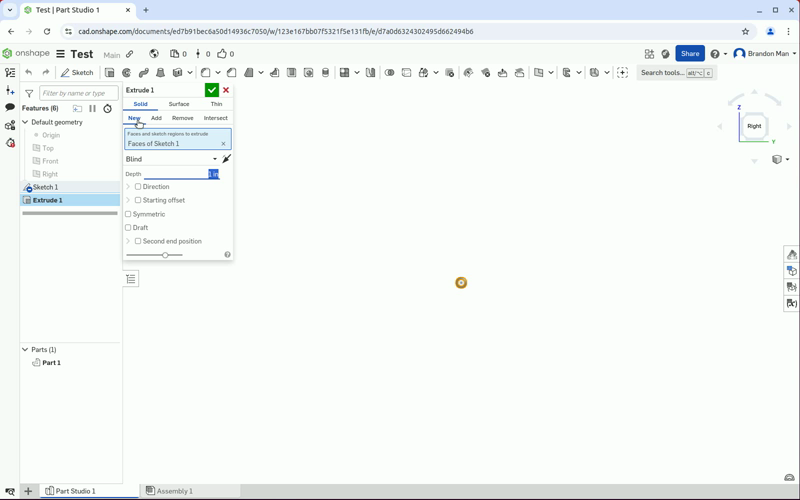
text(8.906)
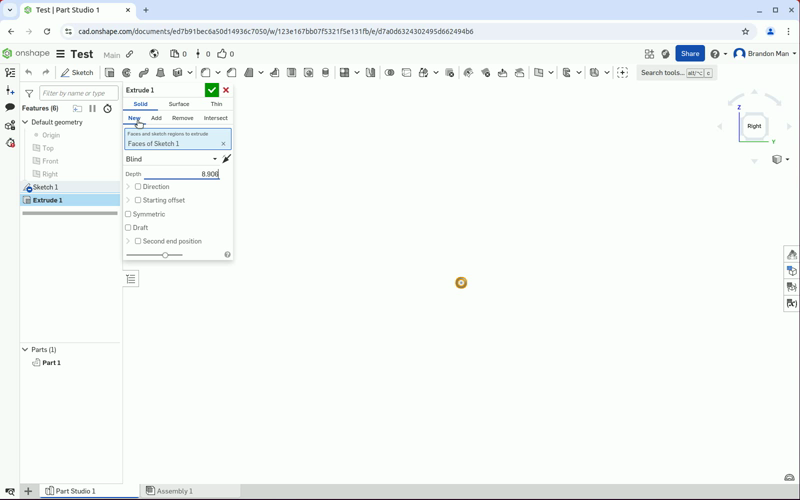
key(enter)
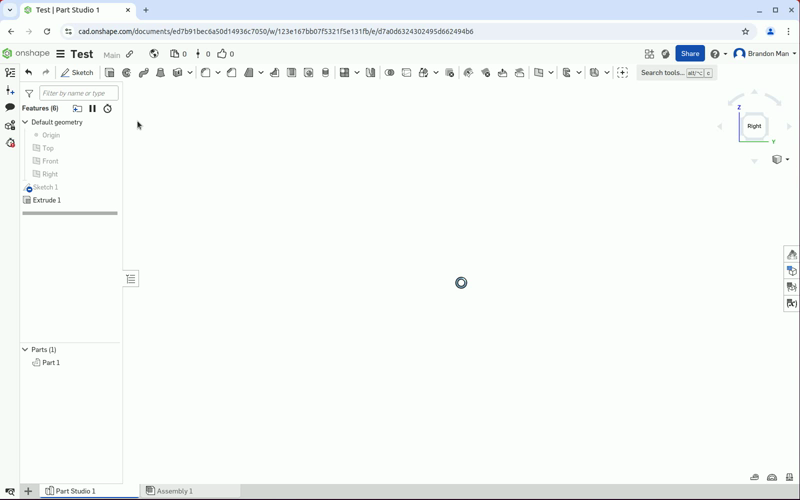
key(shift+h)
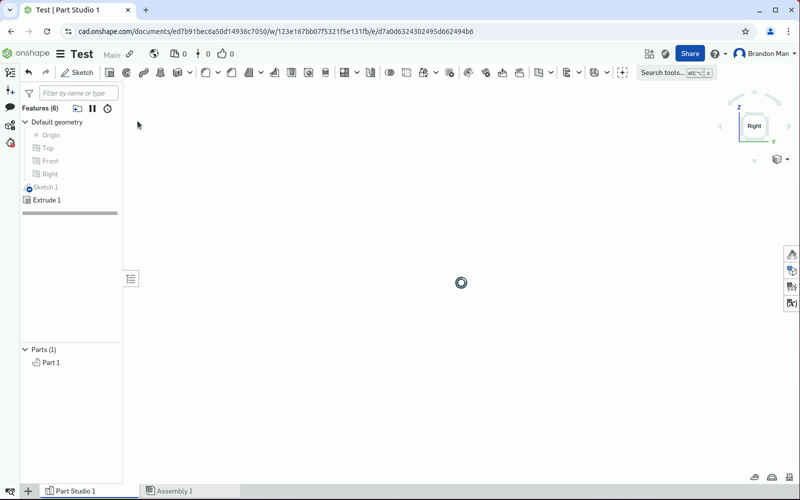
key(shift+h)
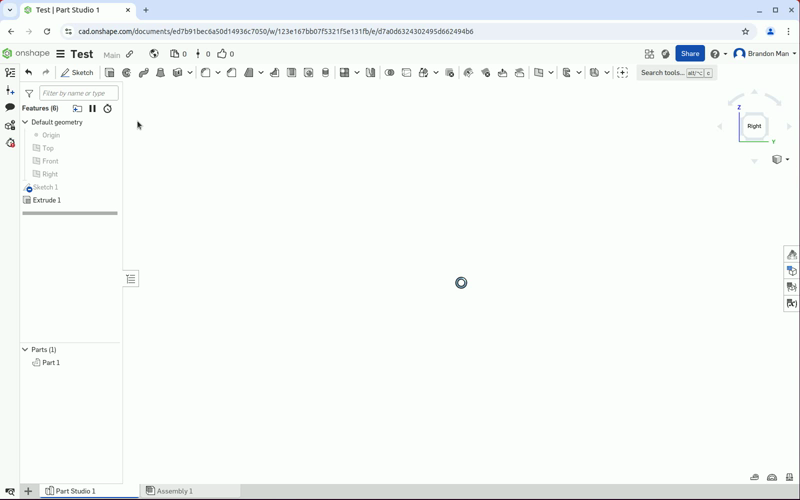
mouse_move(73, 189)
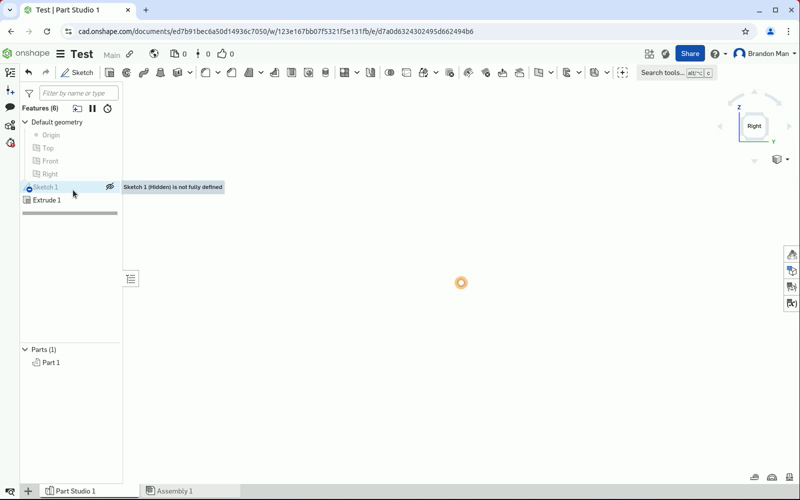
click(73, 189)
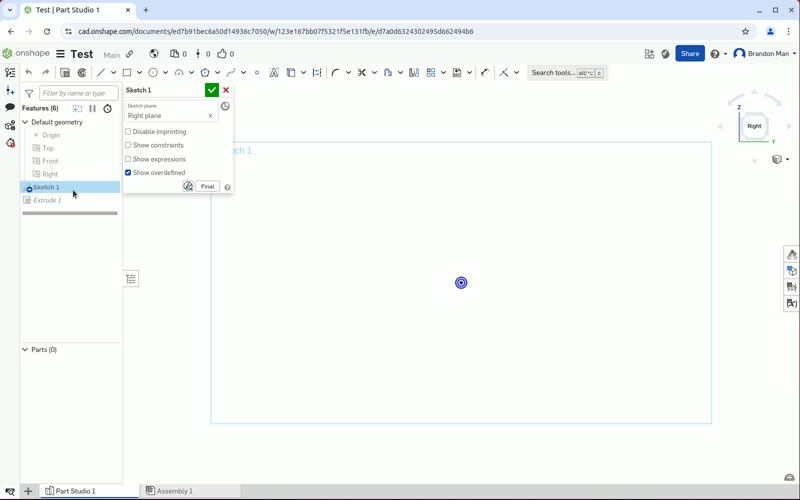
mouse_move(229, 92)
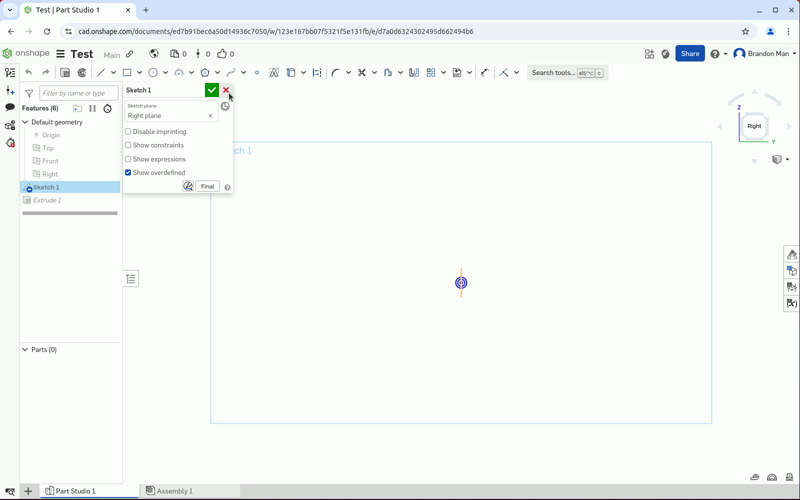
click(229, 92)
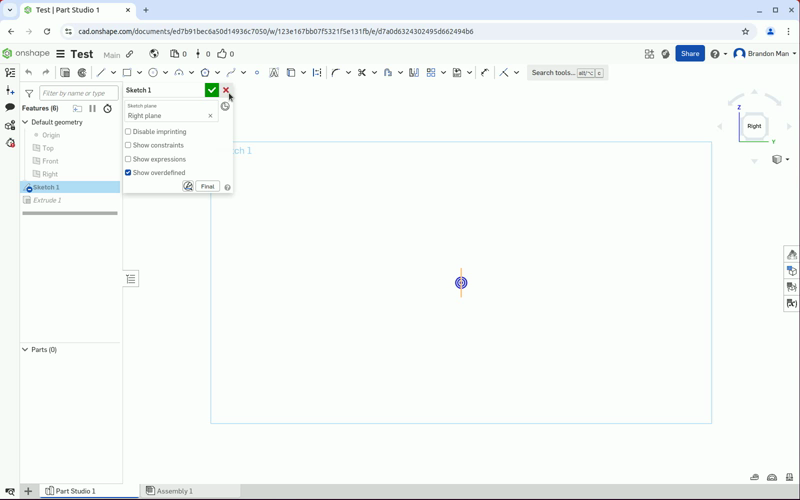
key(shift+s)
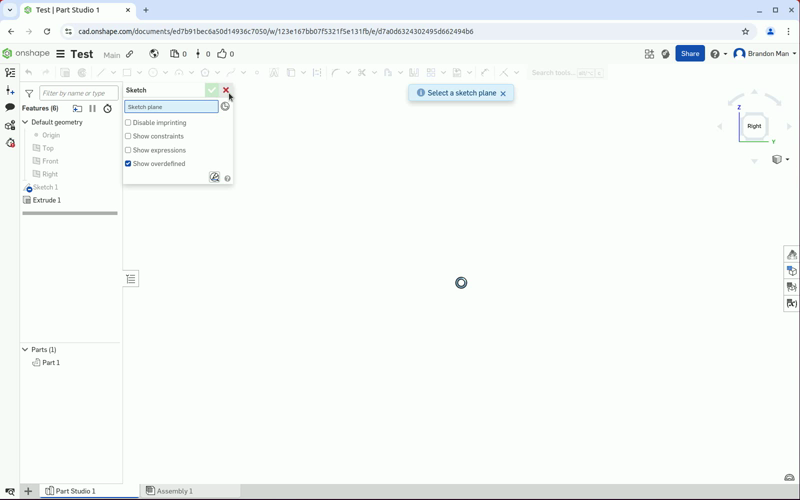
mouse_move(73, 176)
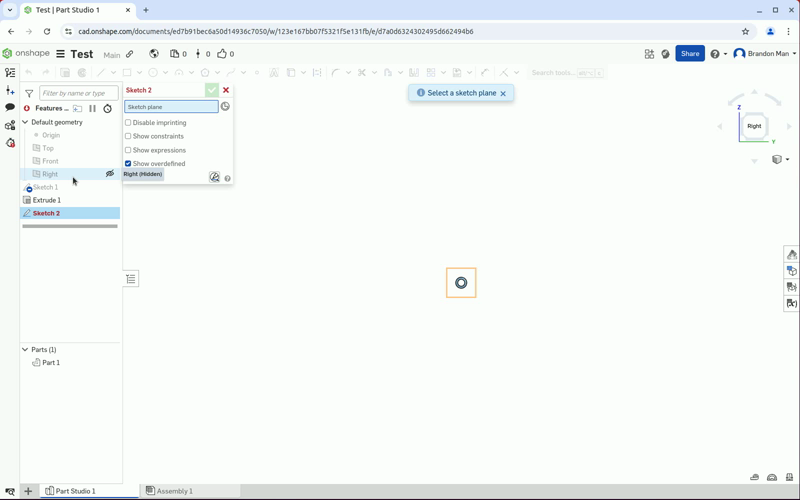
click(73, 176)
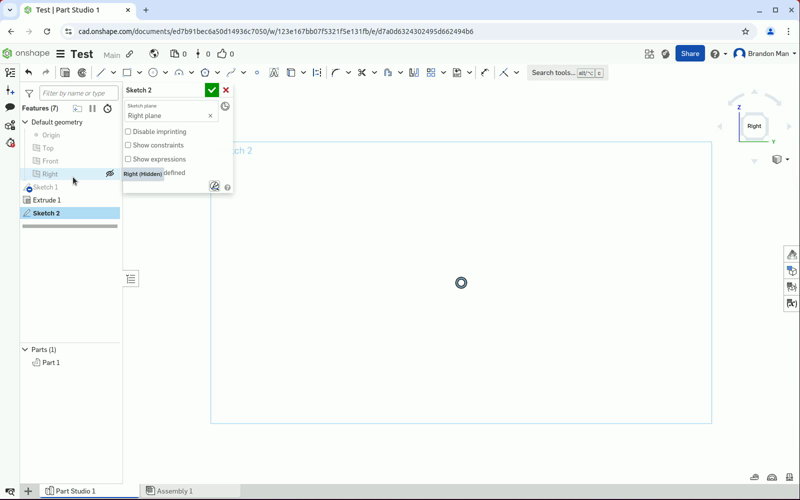
mouse_move(73, 352)
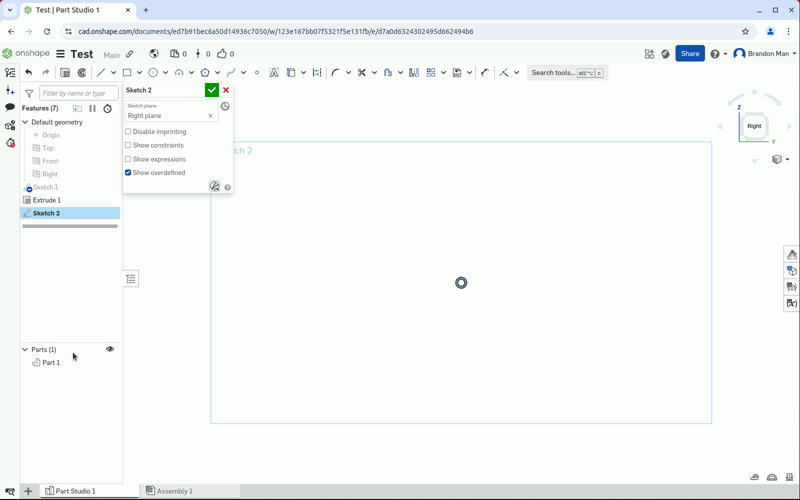
key(y)
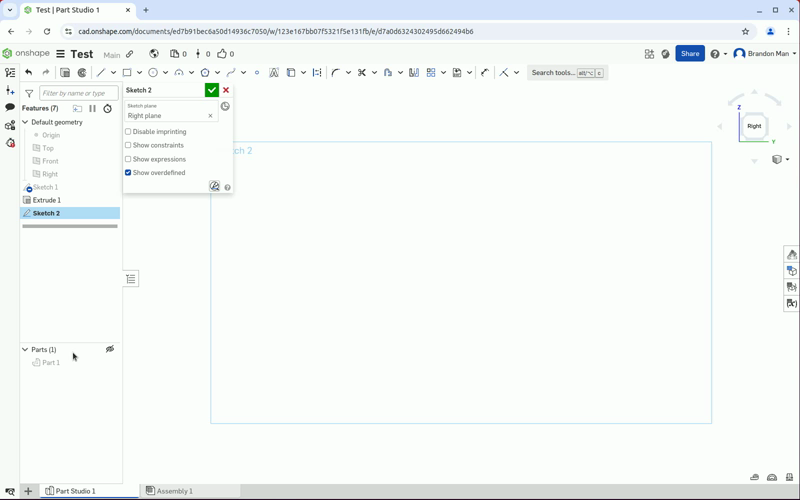
key(l)
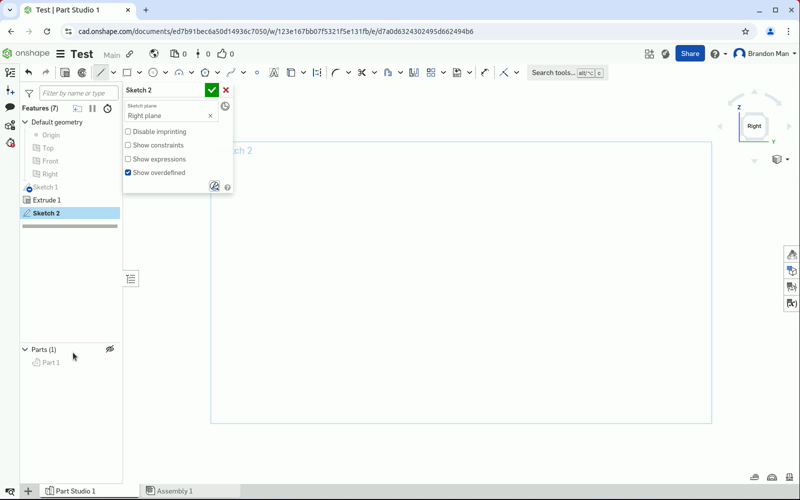
key_down(shift)
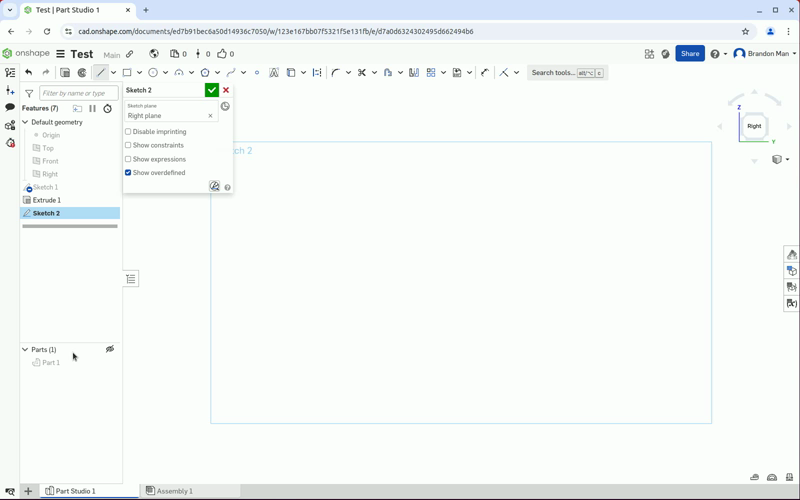
mouse_move(349, 267)
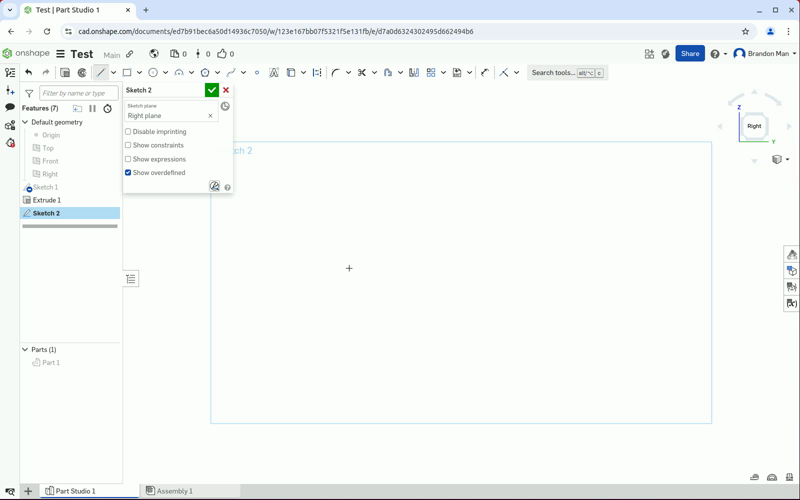
click(349, 267)
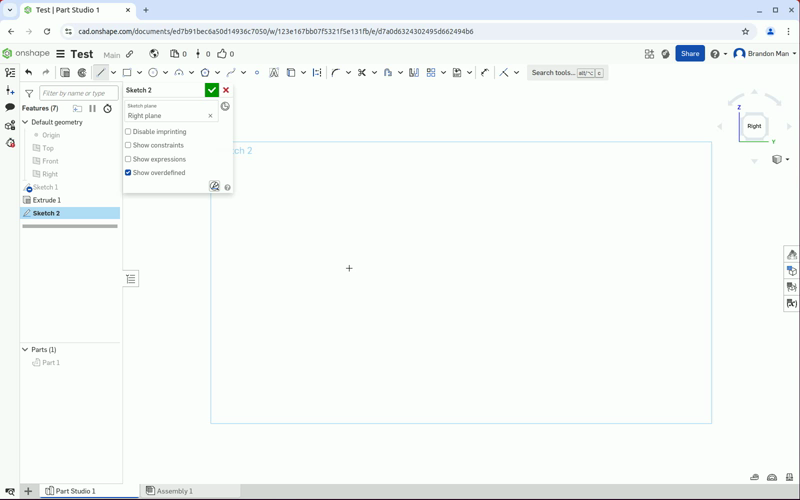
key_up(shift)
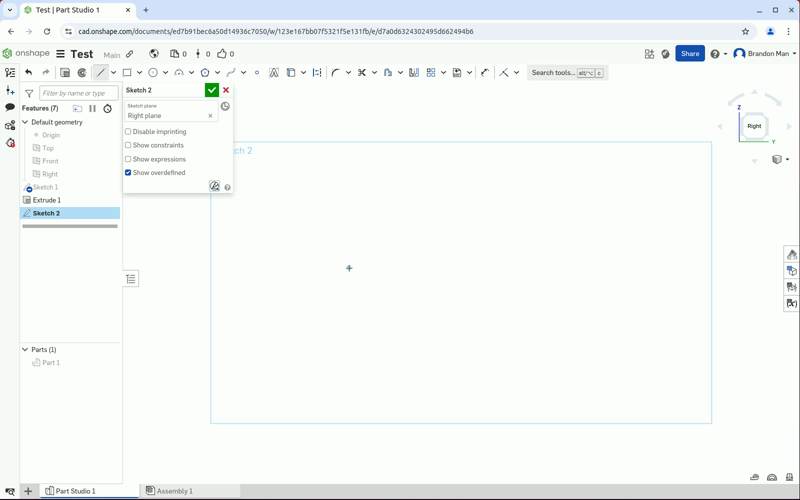
key_down(shift)
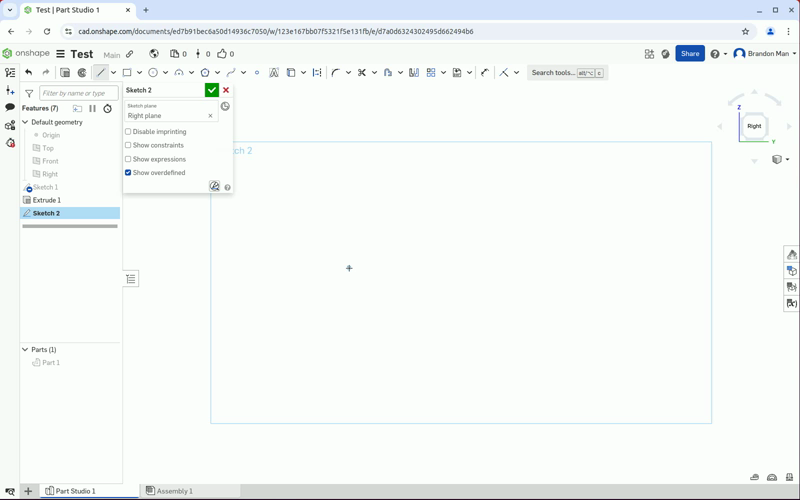
mouse_move(379, 267)
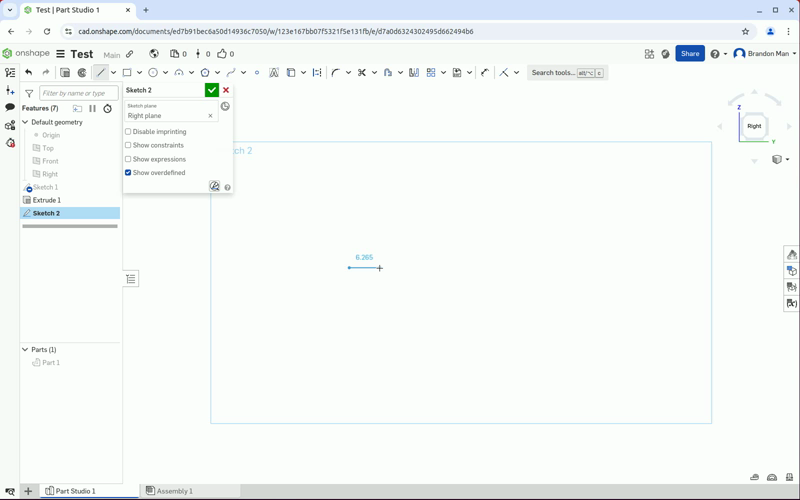
mouse_move(374, 281)
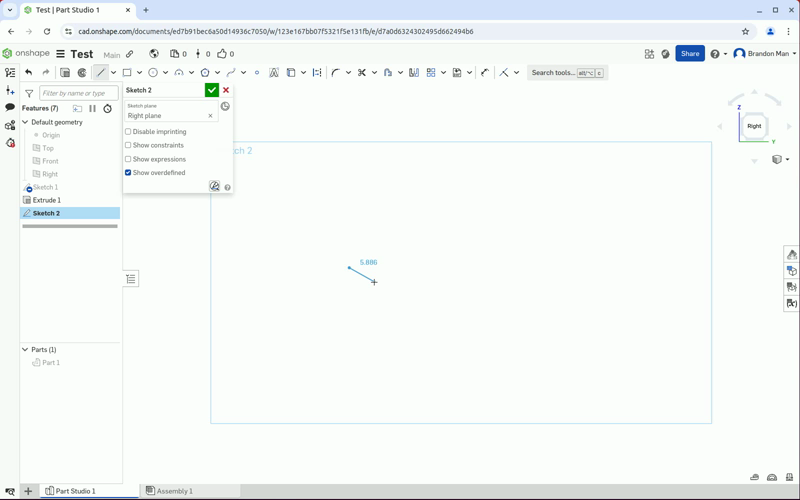
click(374, 281)
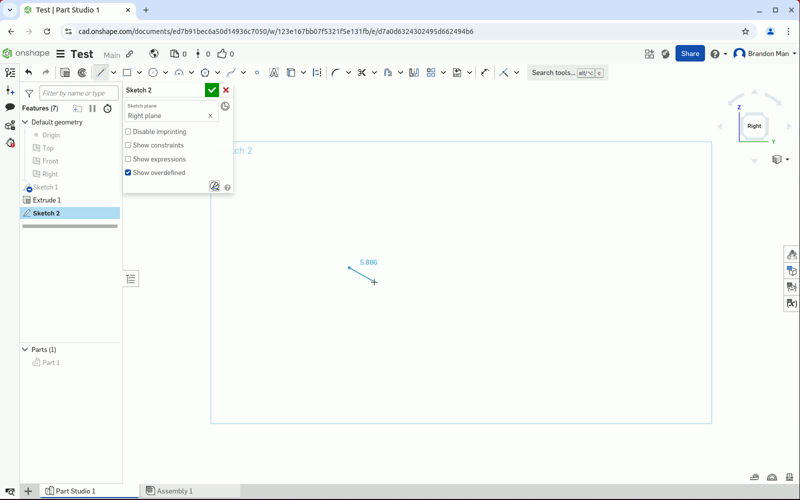
key_up(shift)
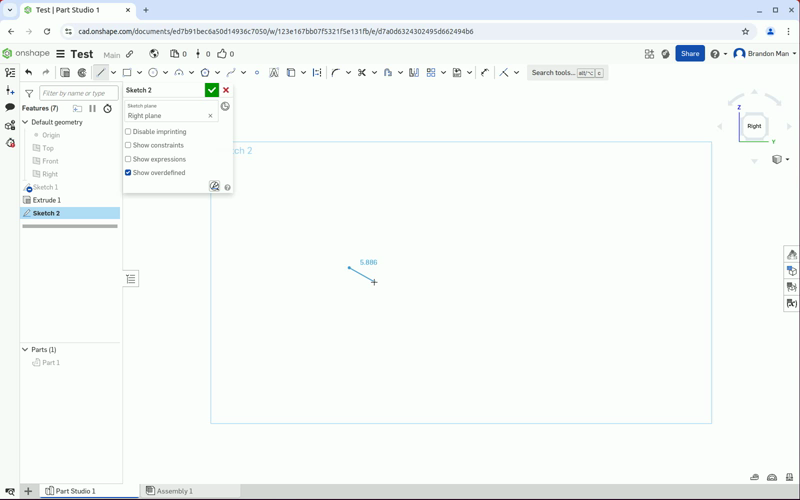
key_down(shift)
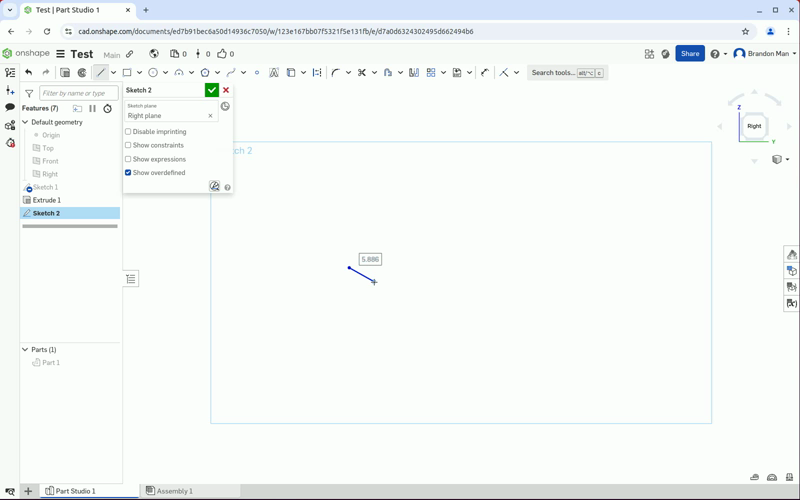
mouse_move(404, 281)
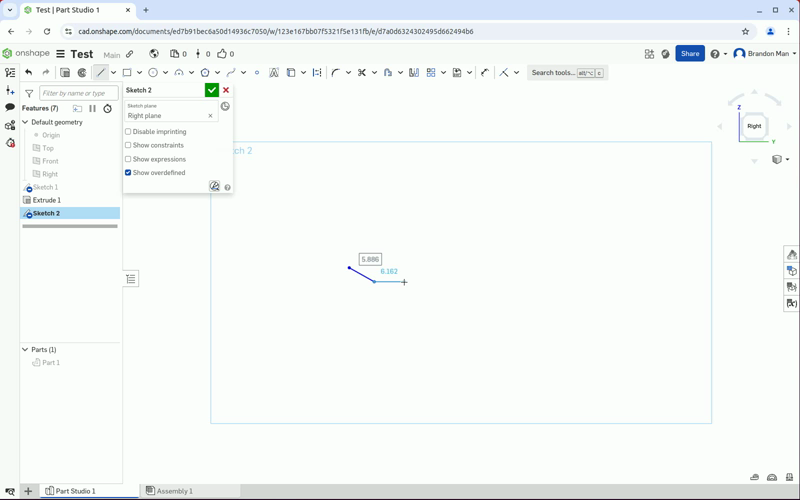
mouse_move(389, 285)
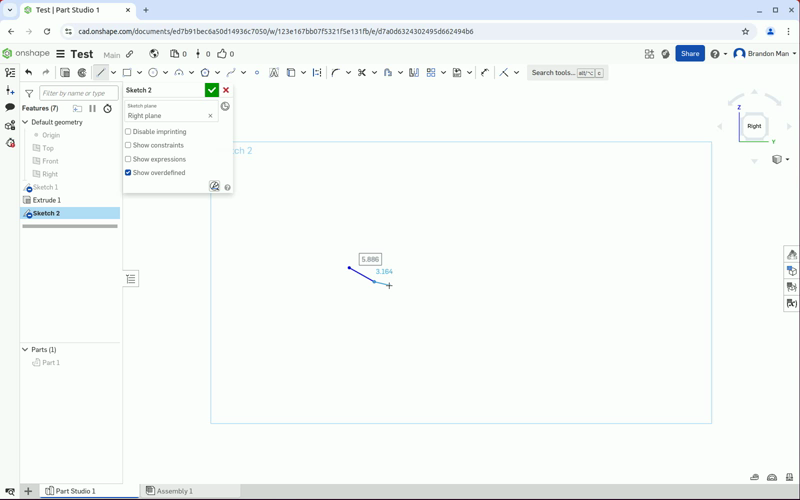
click(389, 285)
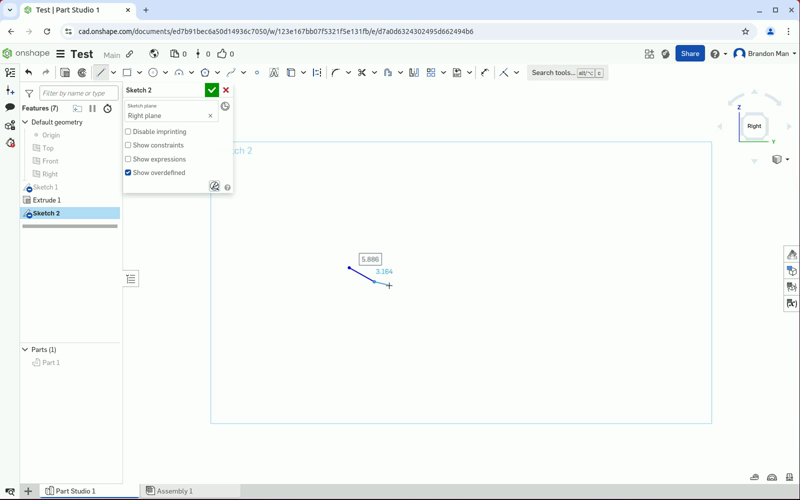
key_up(shift)
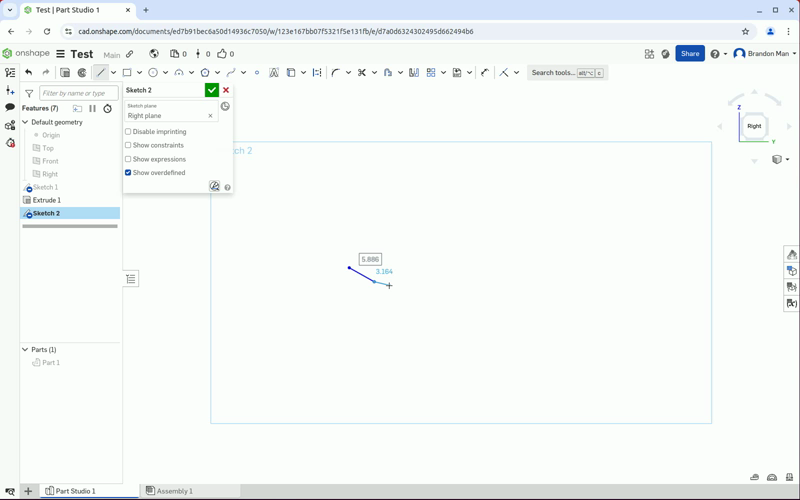
key_down(shift)
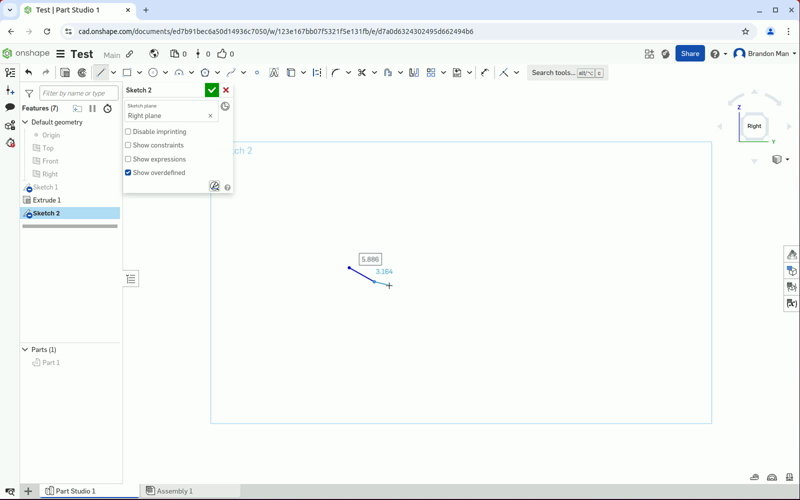
mouse_move(460, 287)
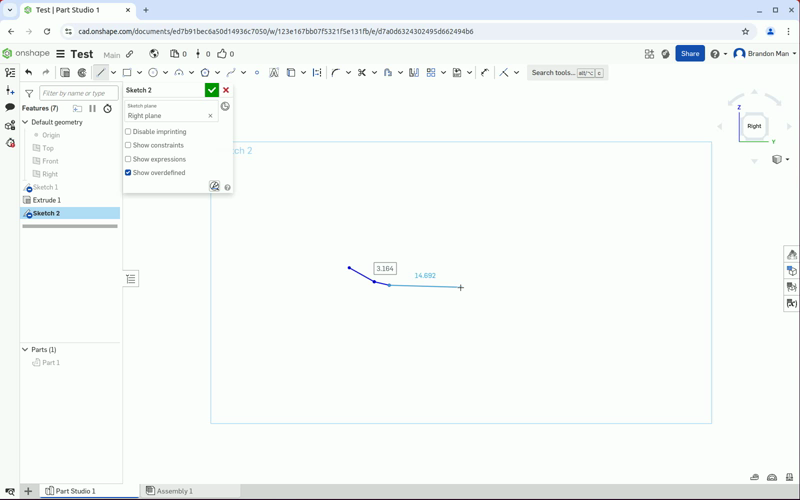
click(460, 287)
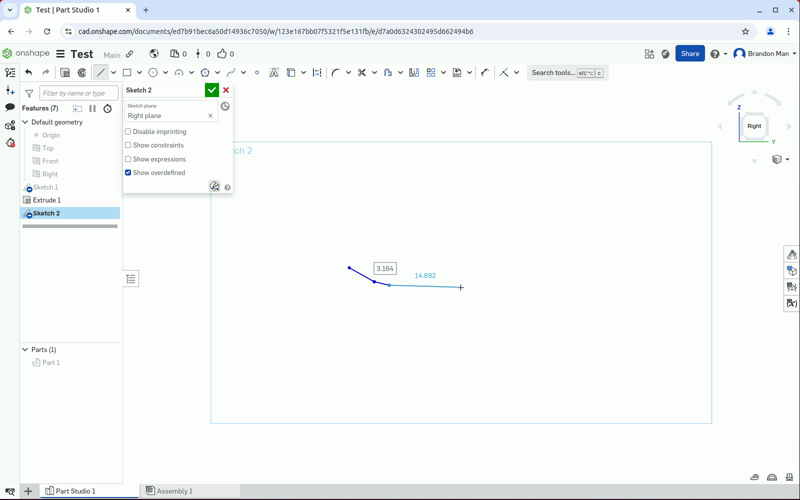
key_up(shift)
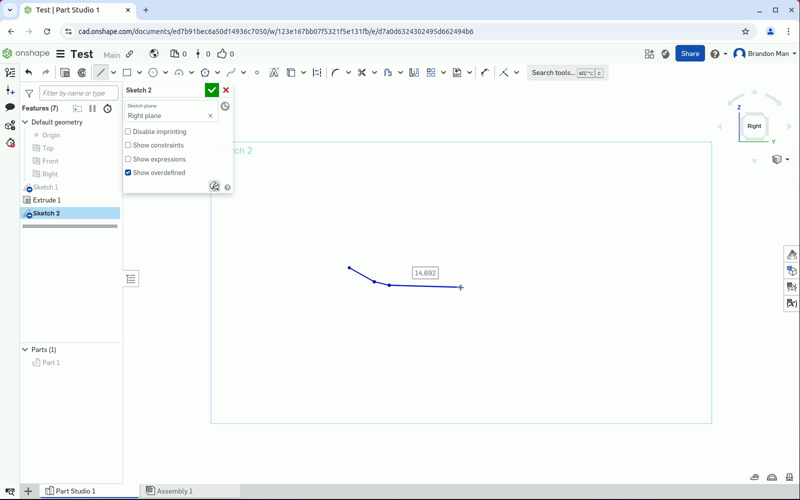
key(esc)
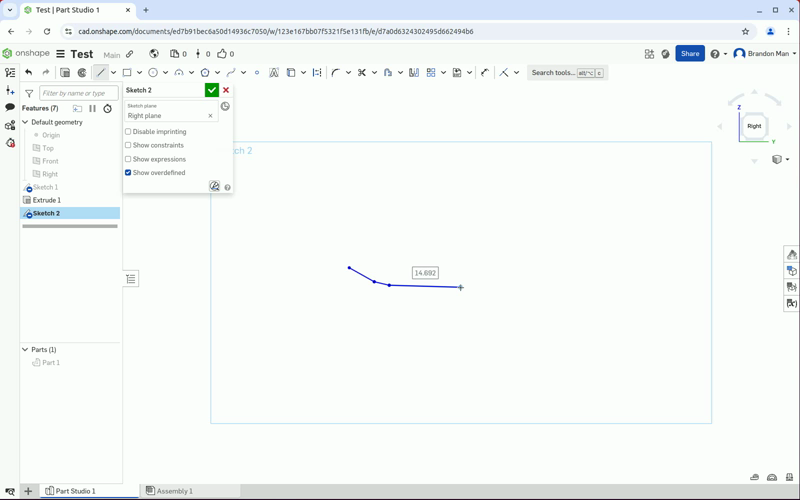
key(a)
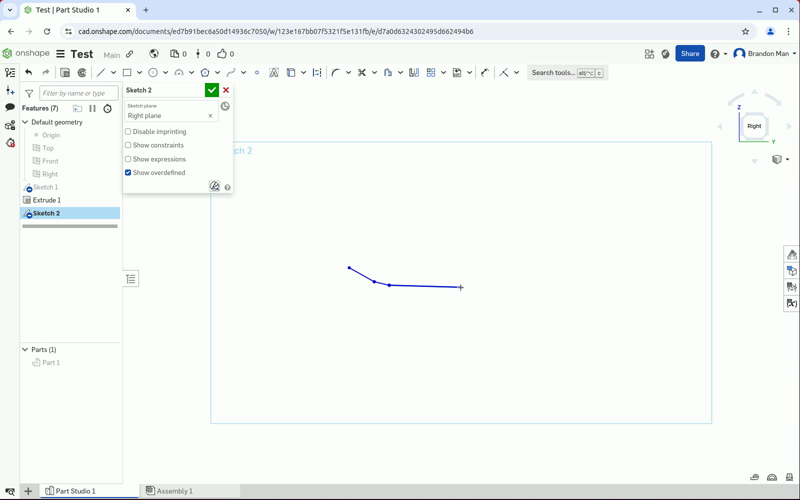
mouse_move(460, 287)
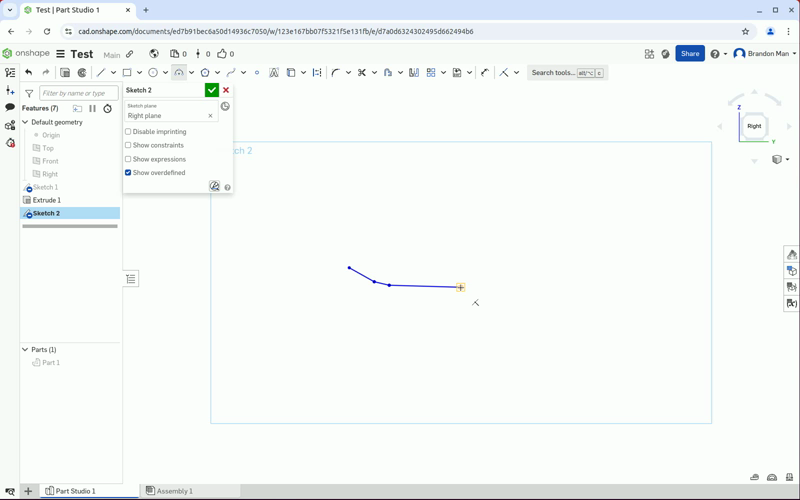
click(460, 287)
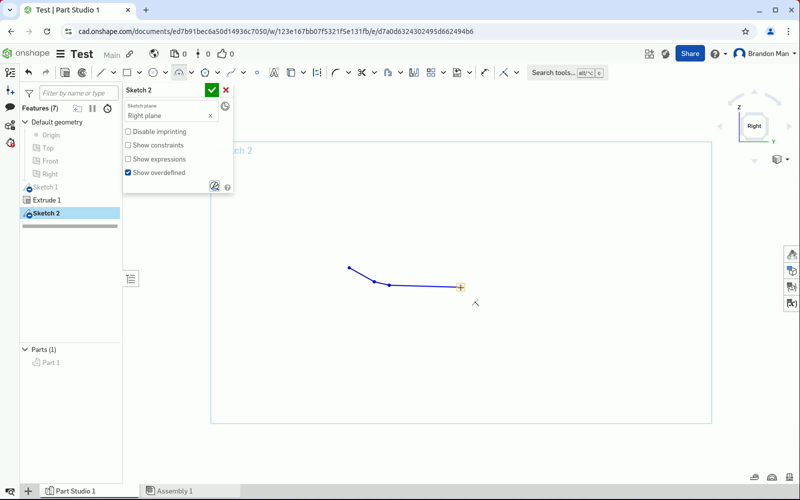
key_down(shift)
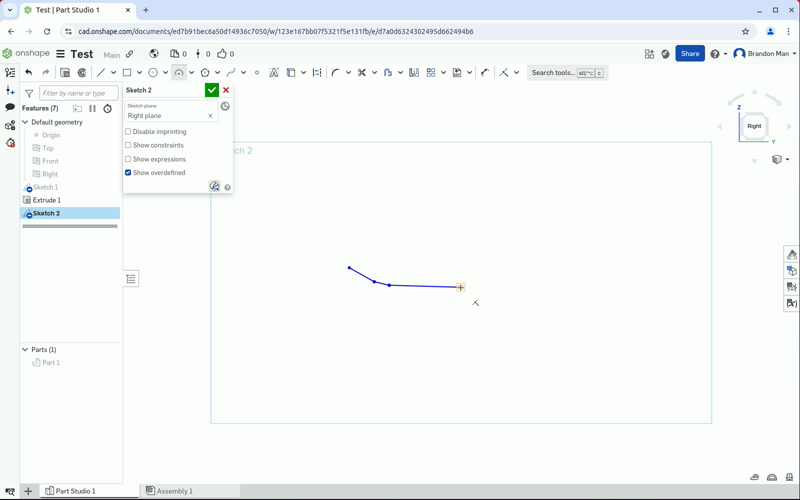
mouse_move(460, 278)
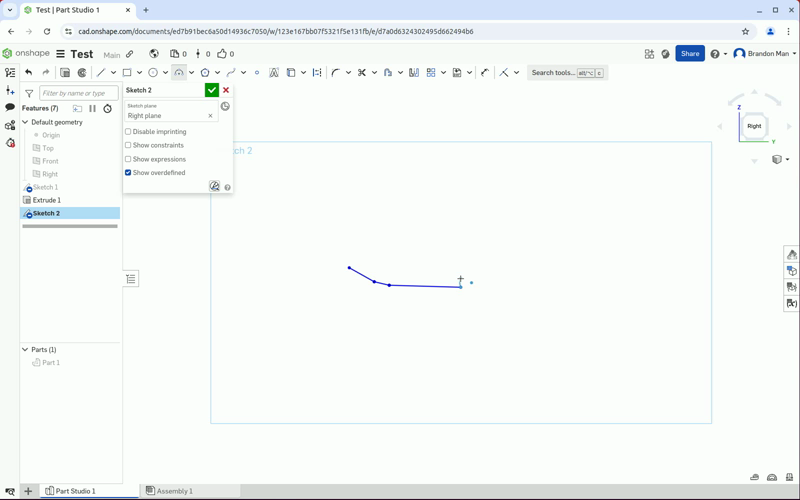
click(460, 278)
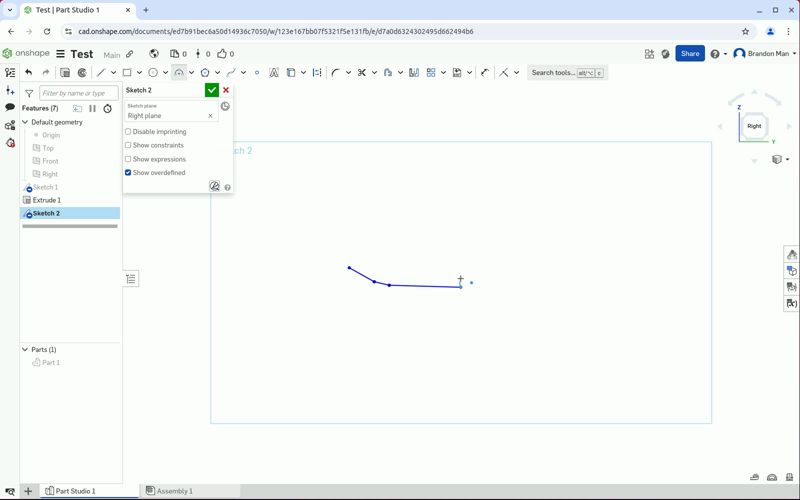
mouse_move(456, 282)
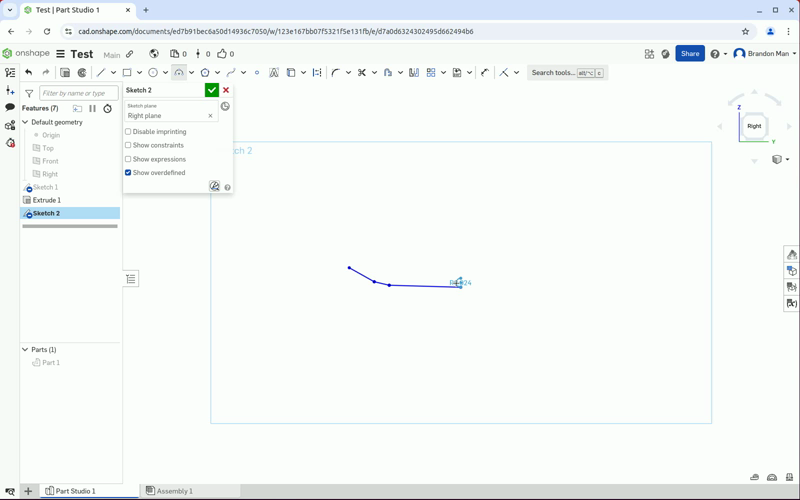
click(456, 282)
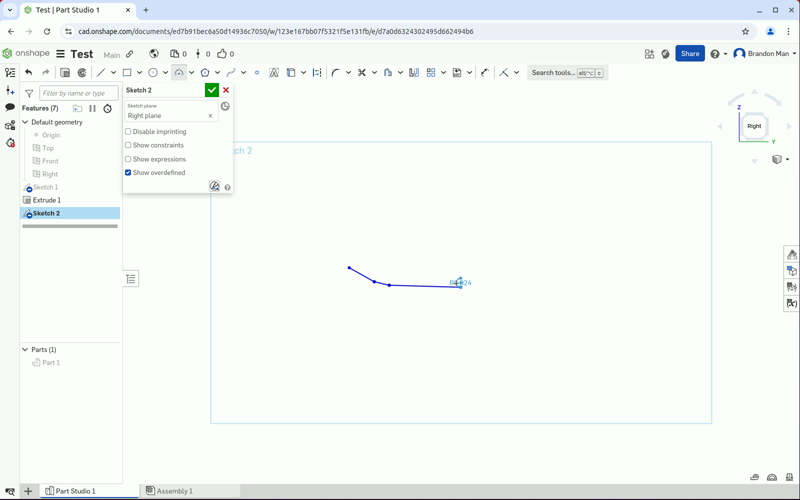
key_up(shift)
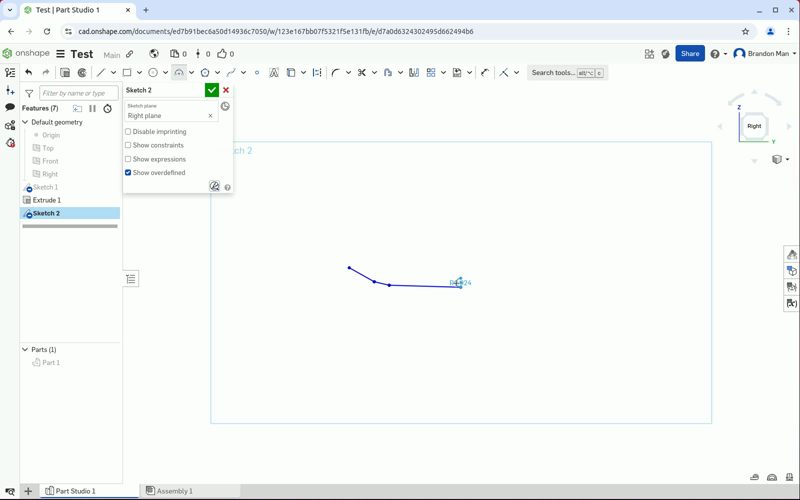
key(esc)
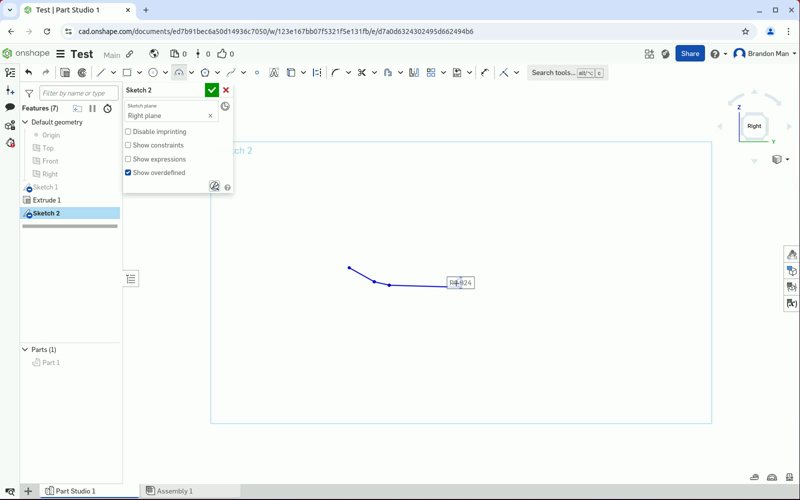
key(l)
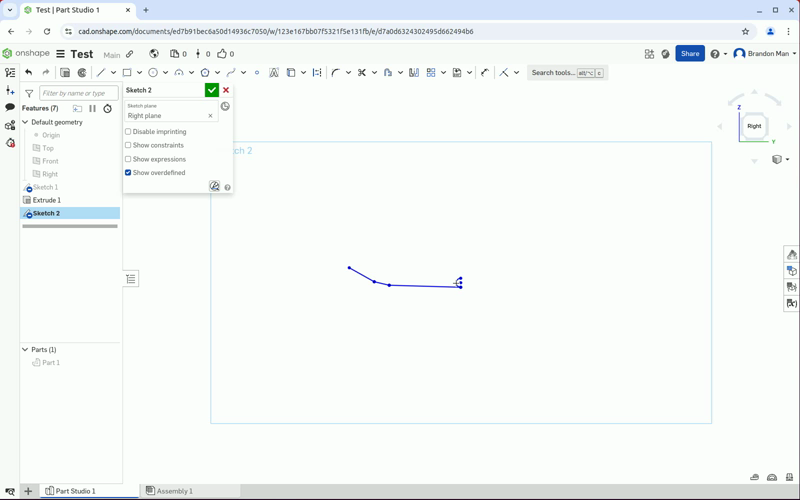
mouse_move(460, 278)
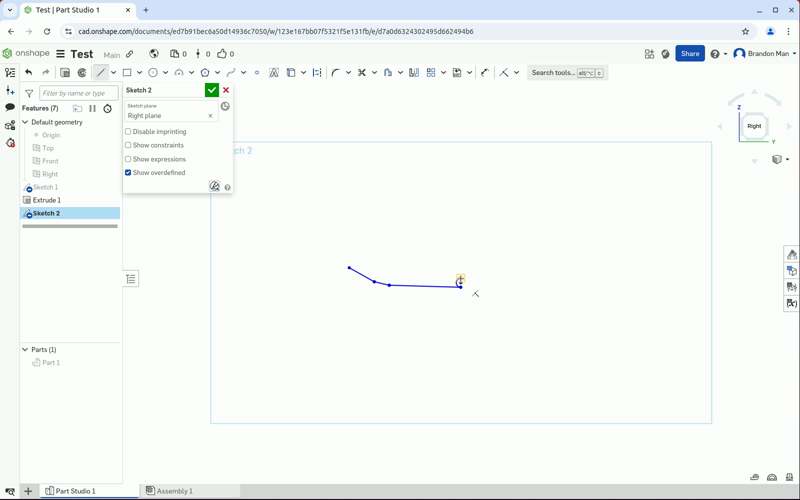
click(460, 278)
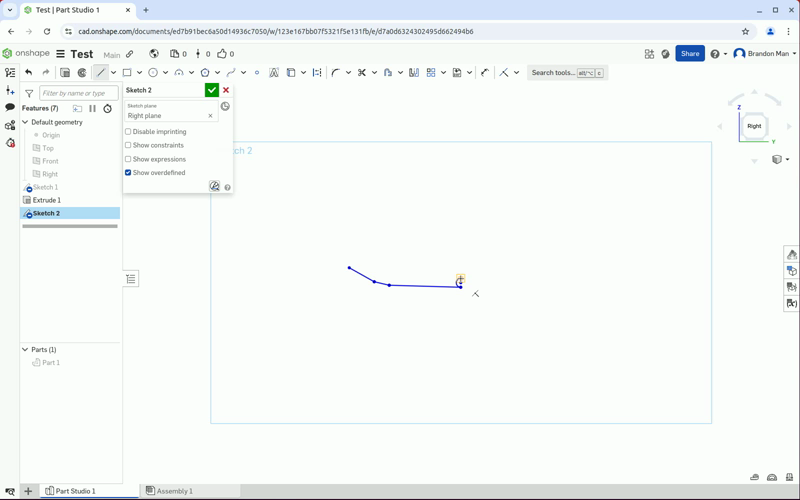
key_down(shift)
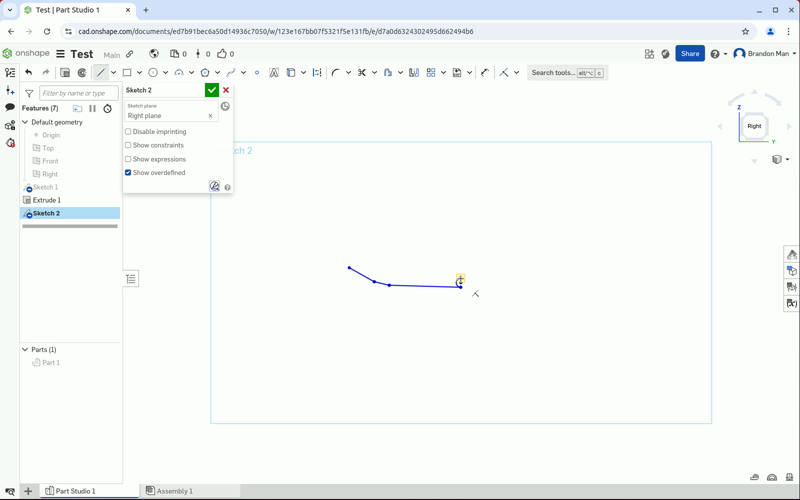
mouse_move(382, 275)
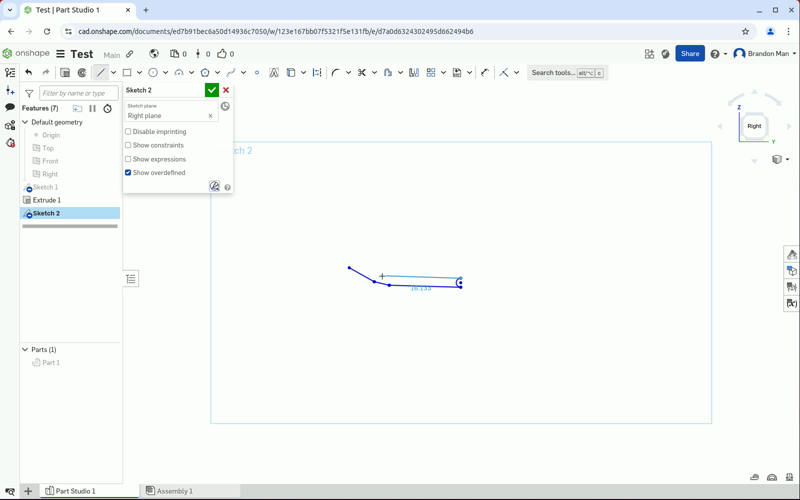
click(382, 275)
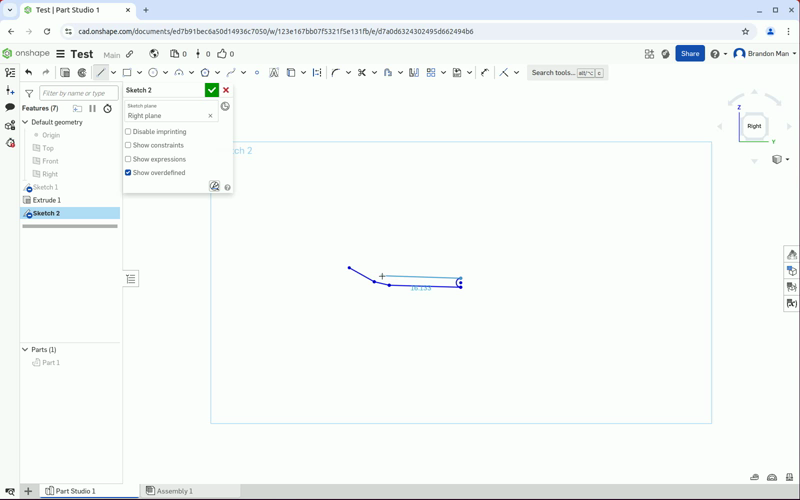
key_up(shift)
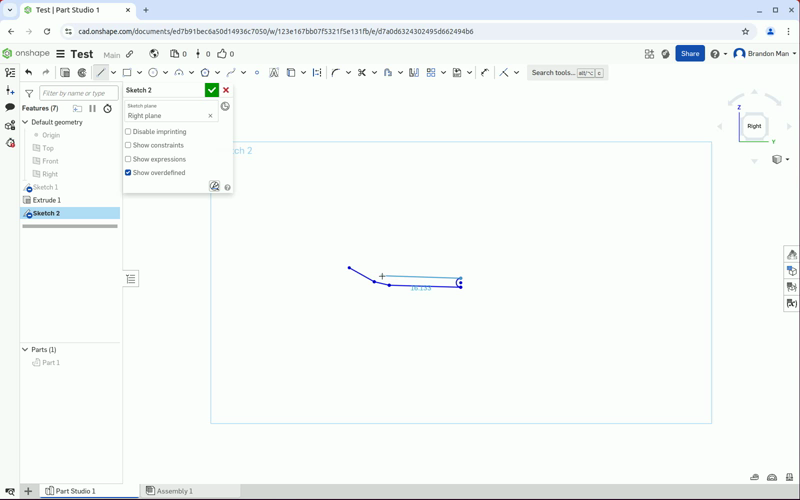
key_down(shift)
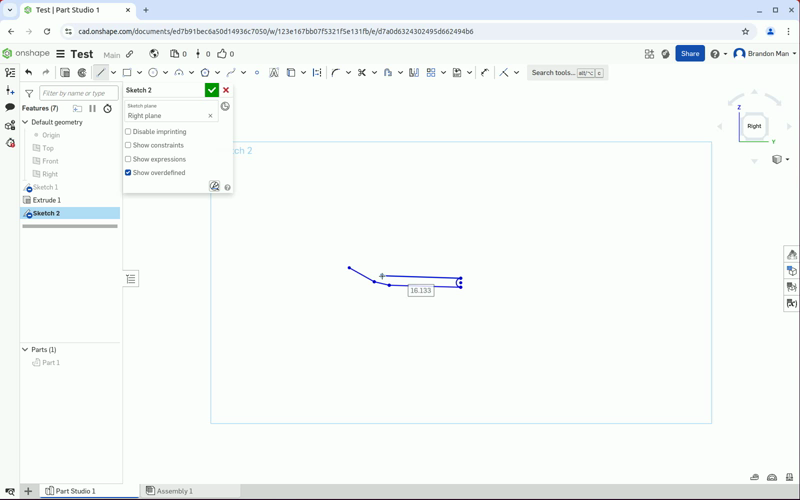
mouse_move(412, 275)
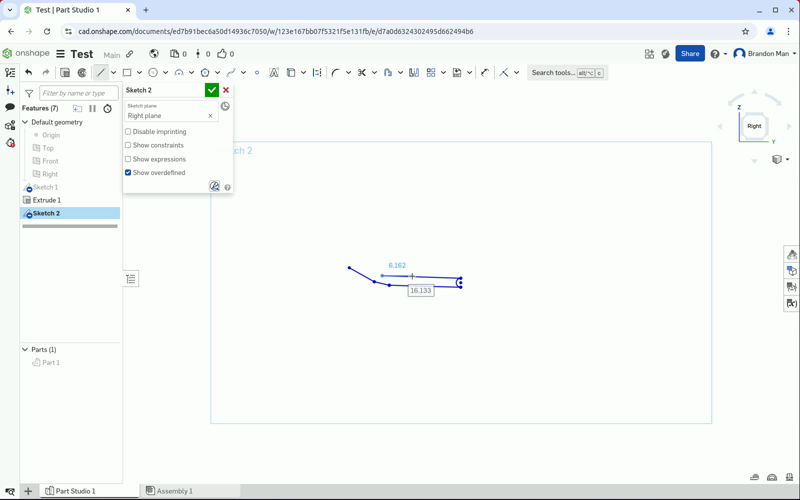
mouse_move(351, 261)
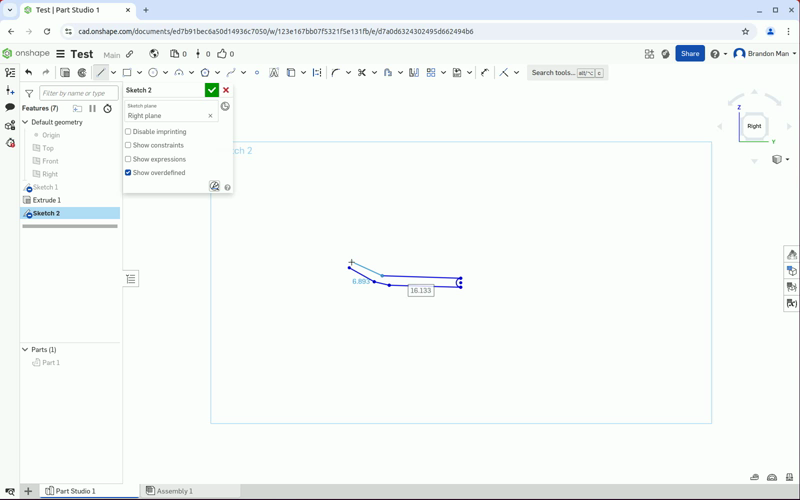
click(351, 261)
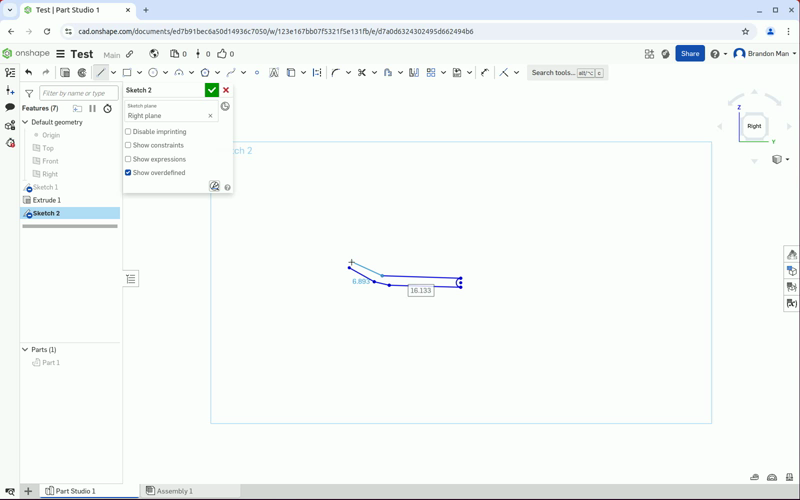
key_up(shift)
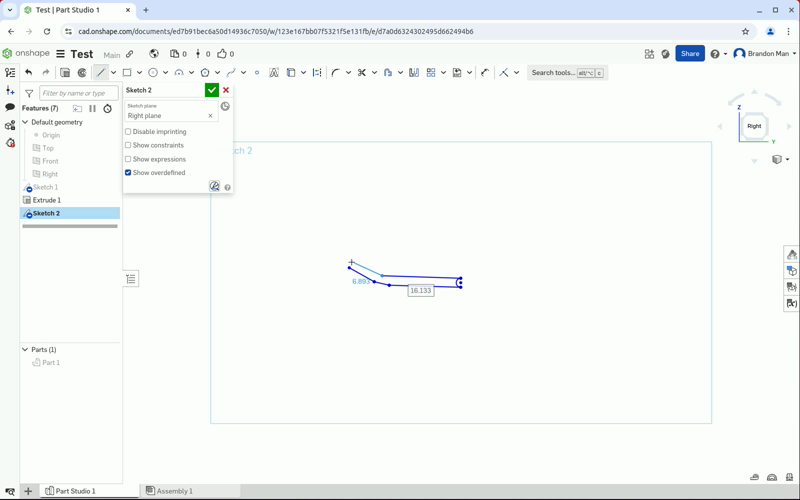
key(esc)
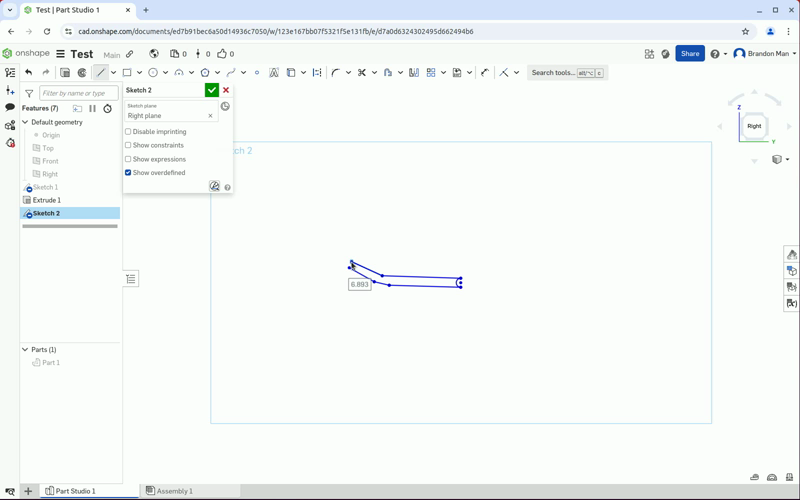
key(a)
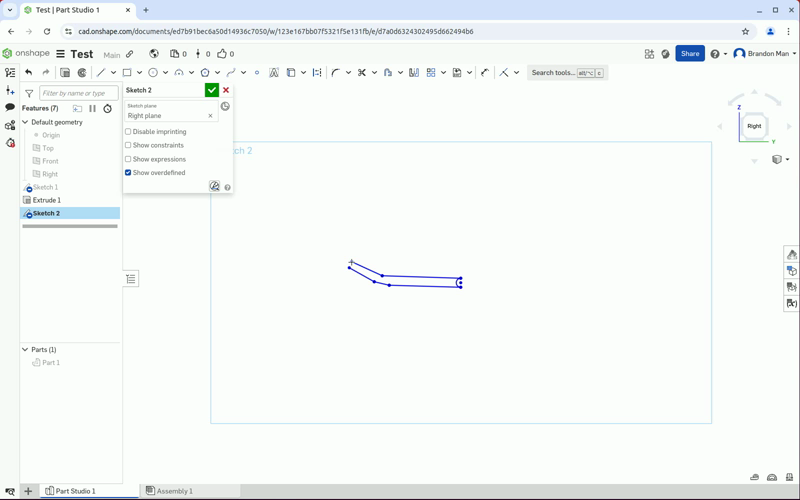
mouse_move(351, 261)
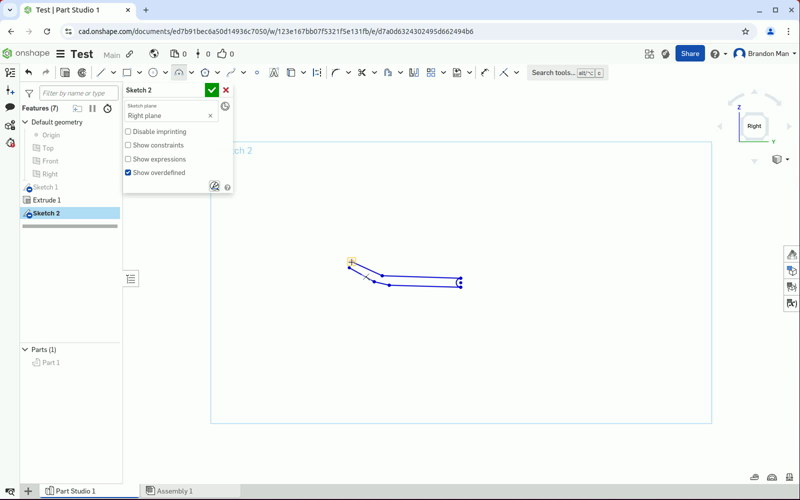
click(351, 261)
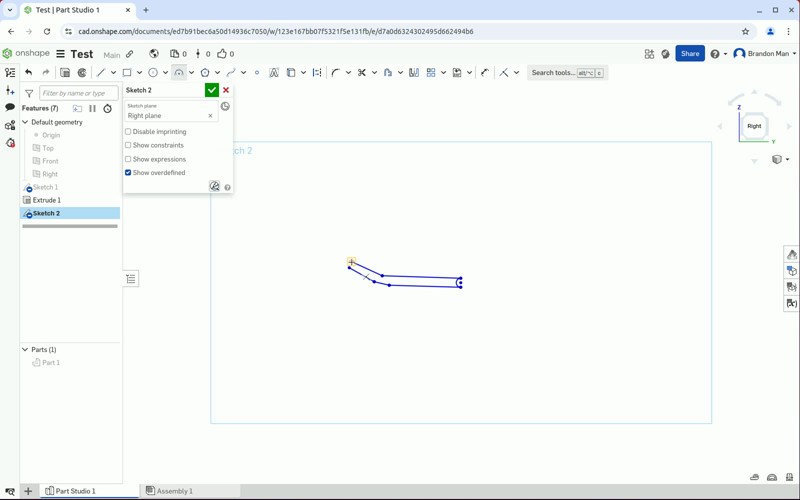
mouse_move(349, 267)
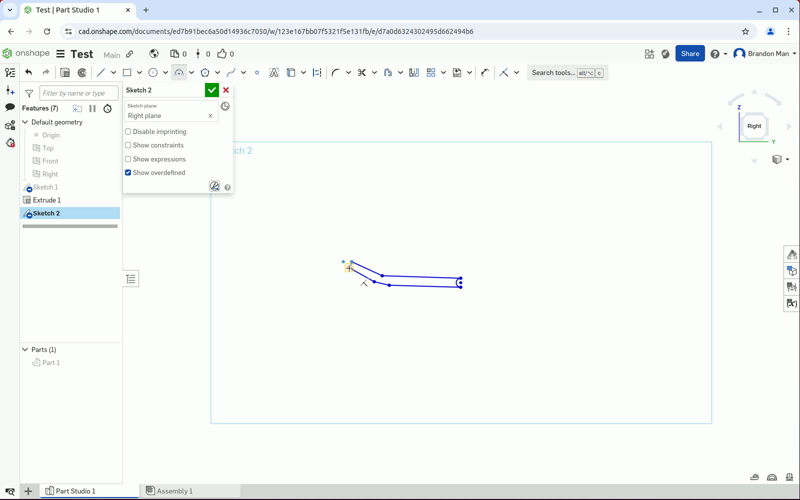
scroll(6)
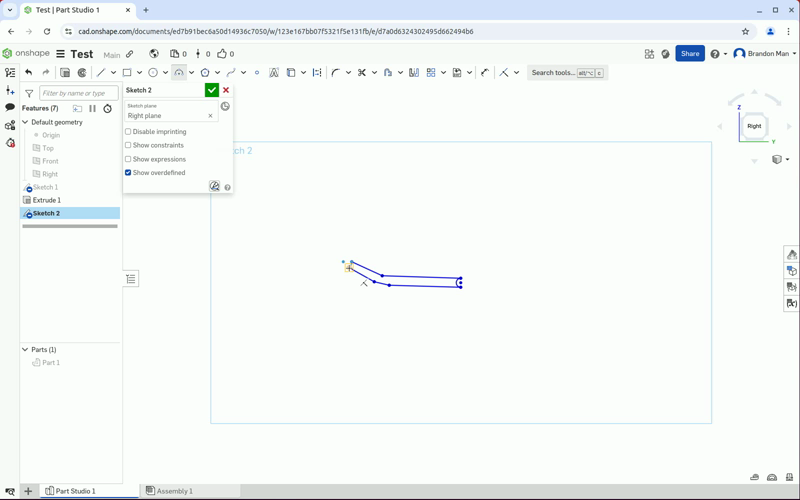
scroll(6)
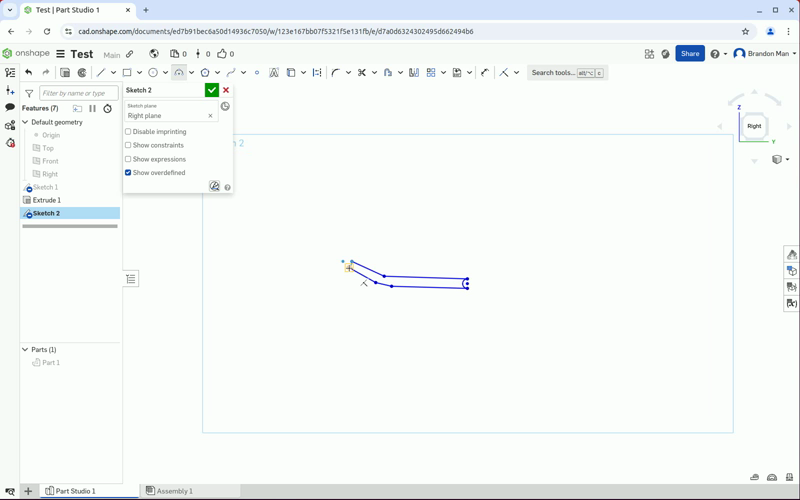
scroll(6)
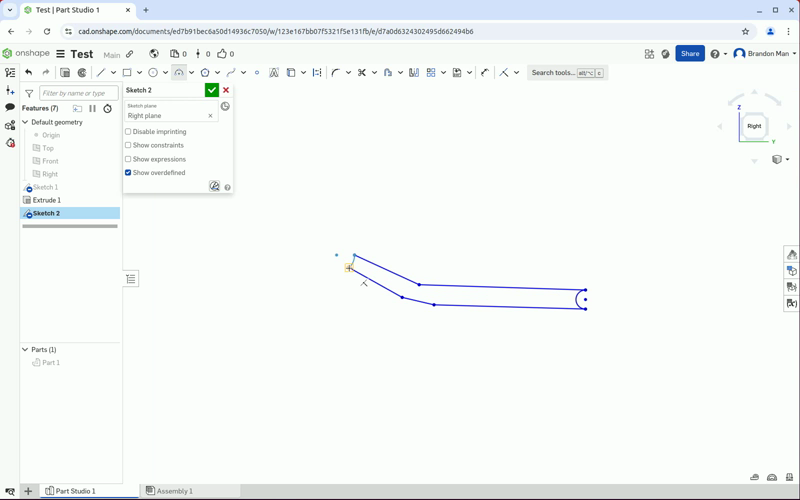
scroll(6)
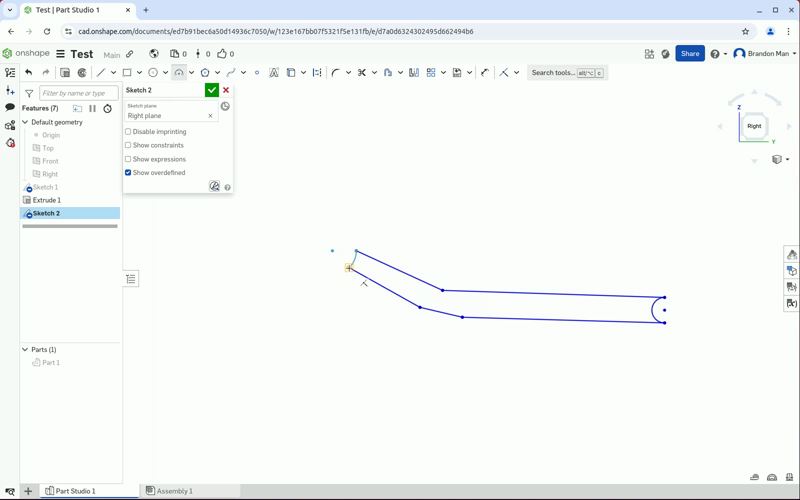
scroll(6)
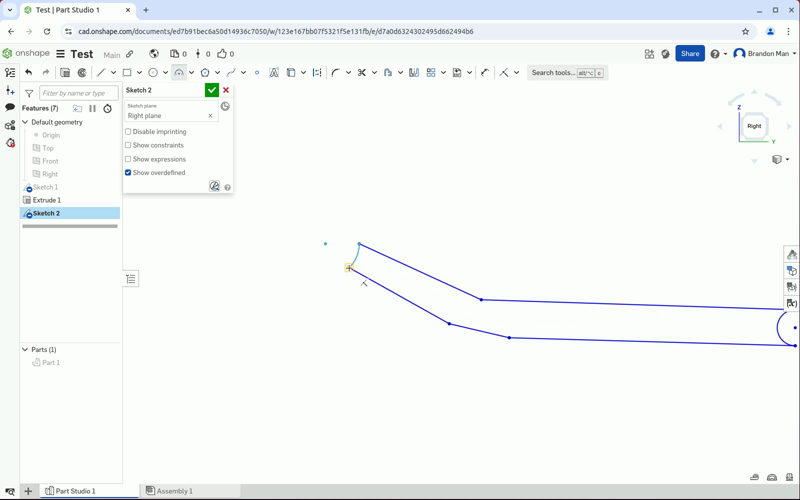
scroll(6)
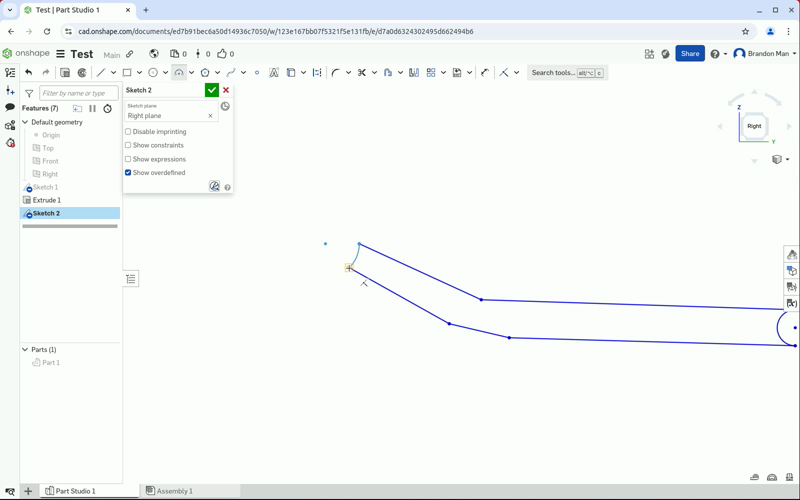
scroll(6)
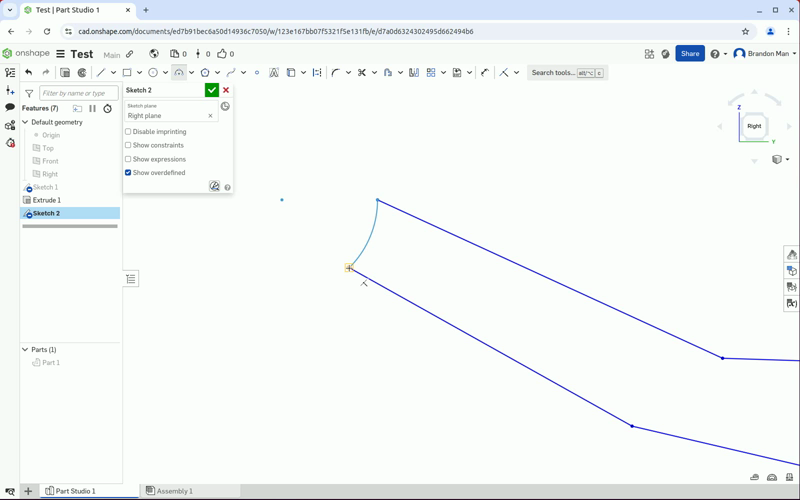
click(349, 267)
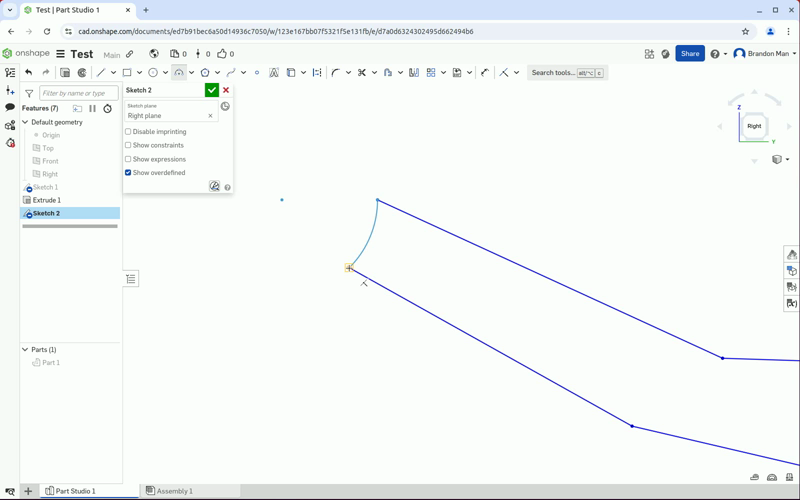
scroll(-6)
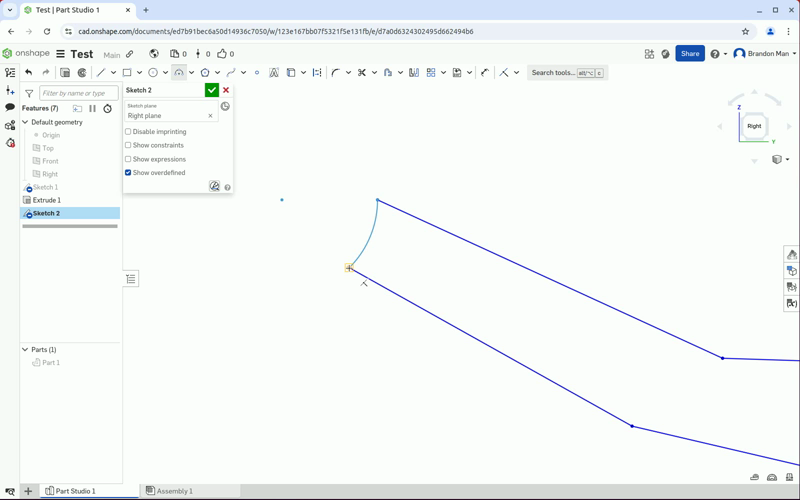
scroll(-6)
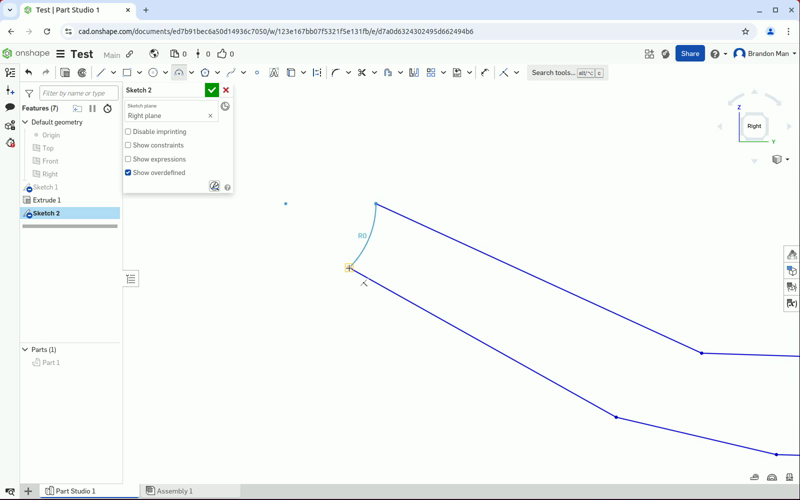
scroll(-6)
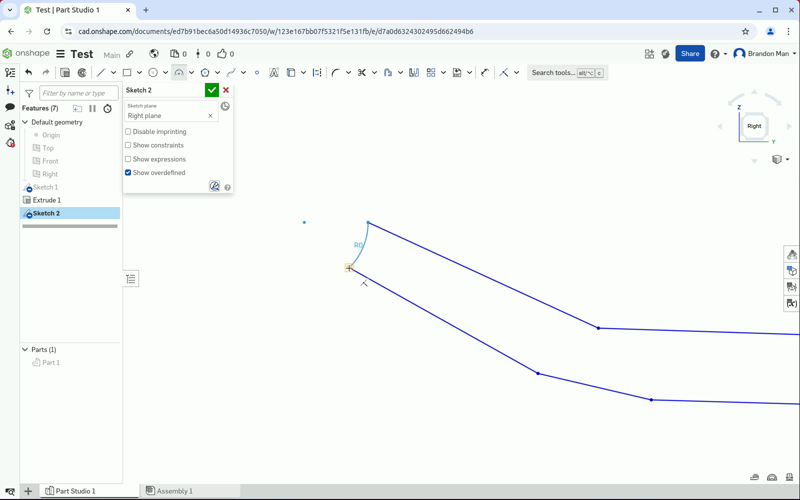
scroll(-6)
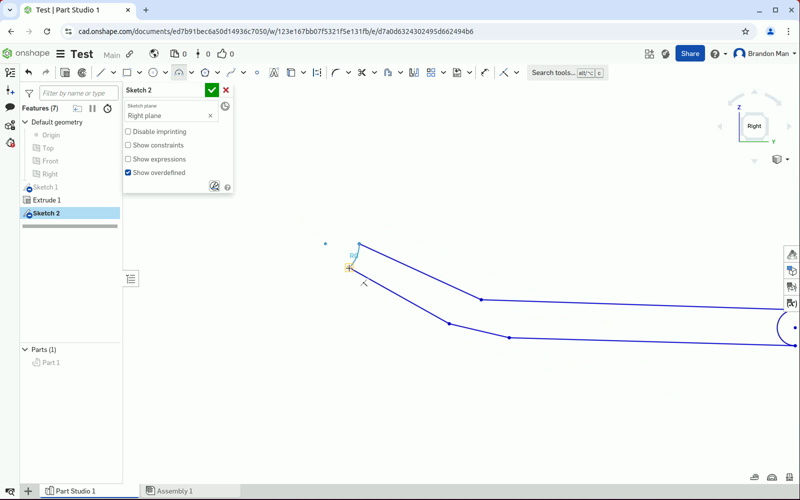
scroll(-6)
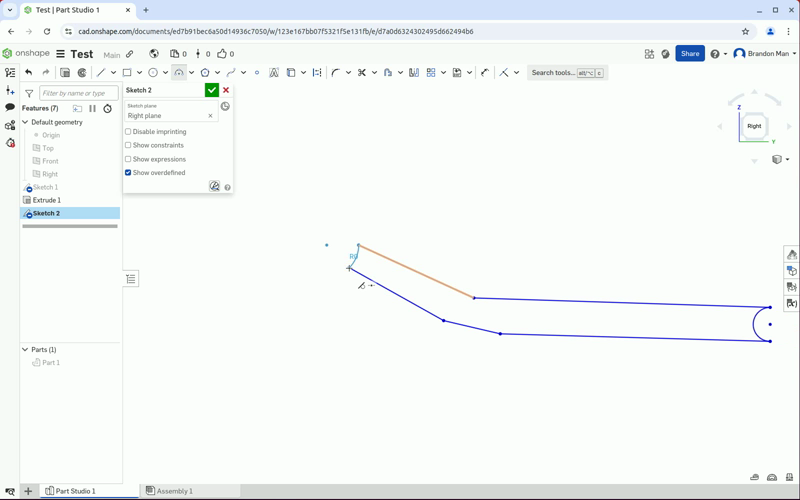
scroll(-6)
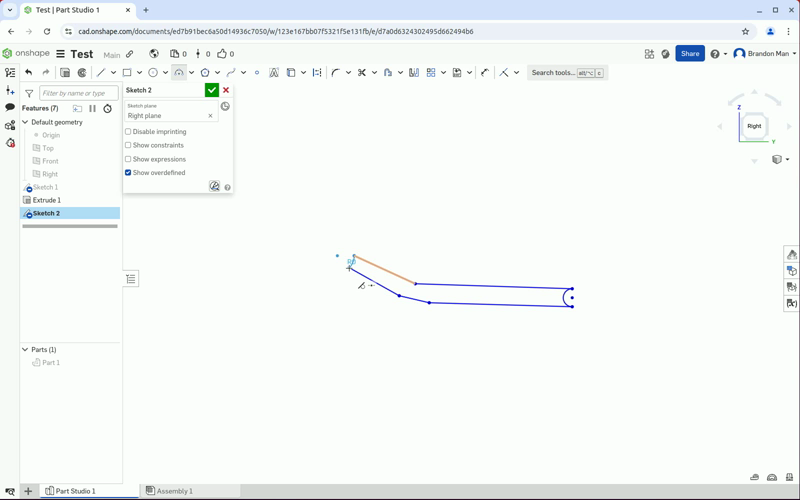
scroll(-6)
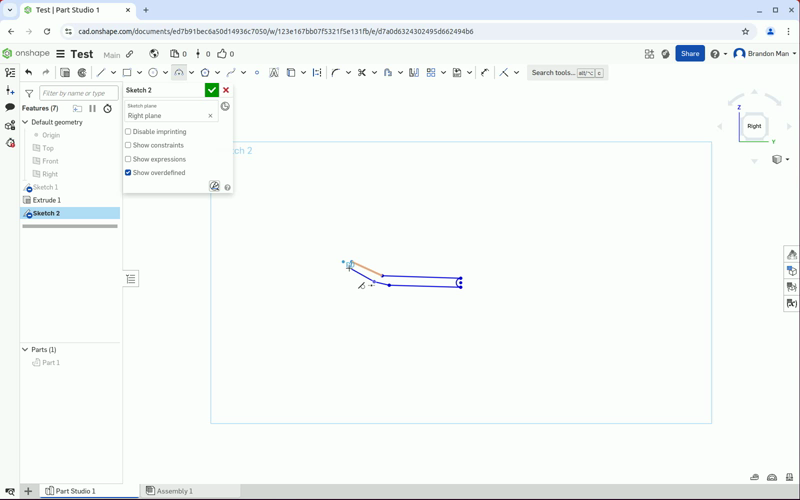
key_down(shift)
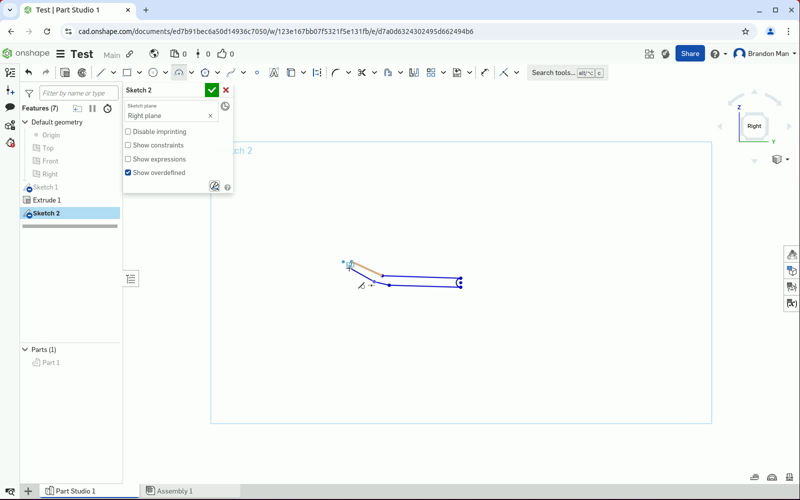
mouse_move(347, 263)
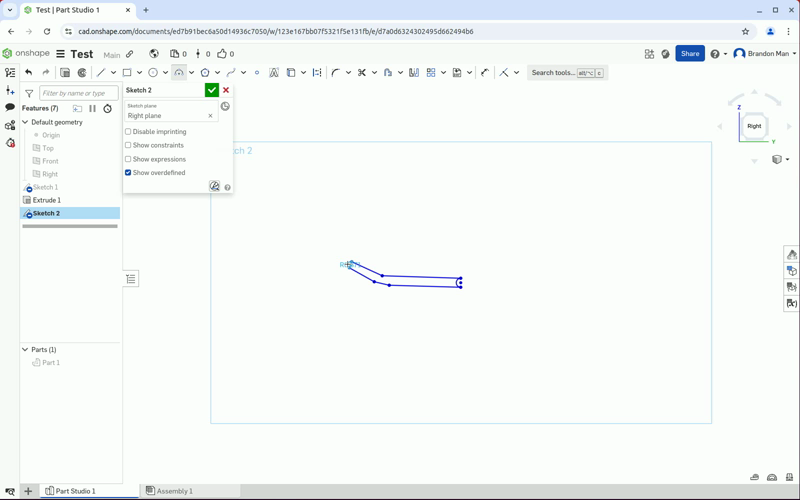
scroll(6)
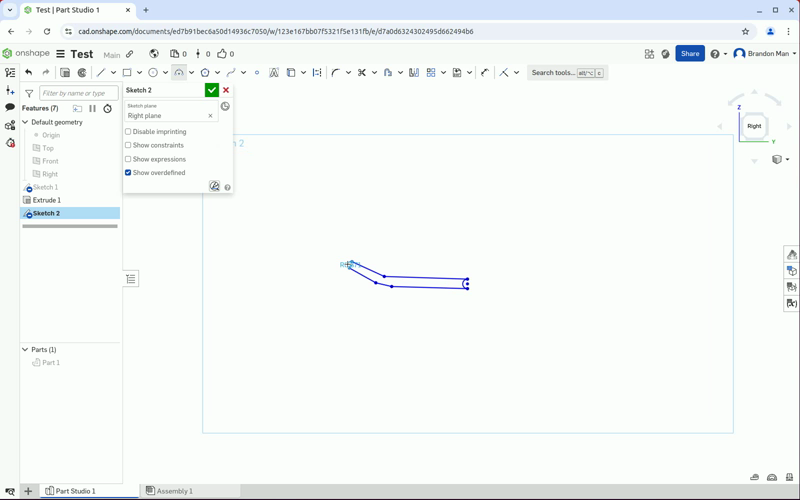
scroll(6)
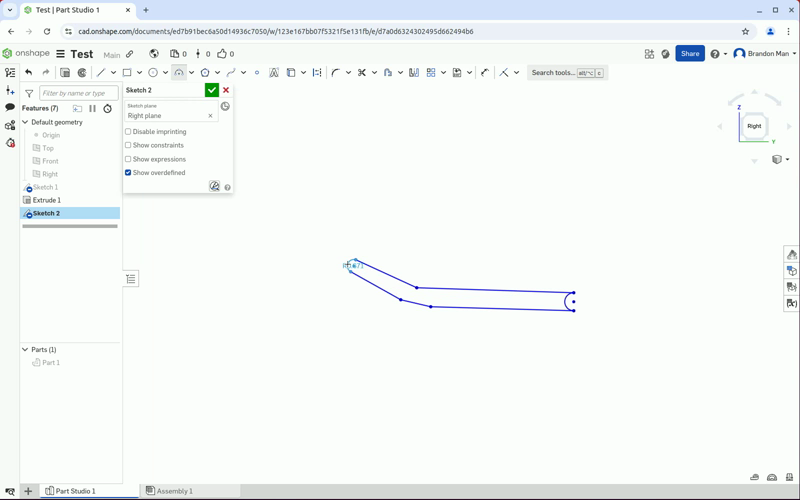
scroll(6)
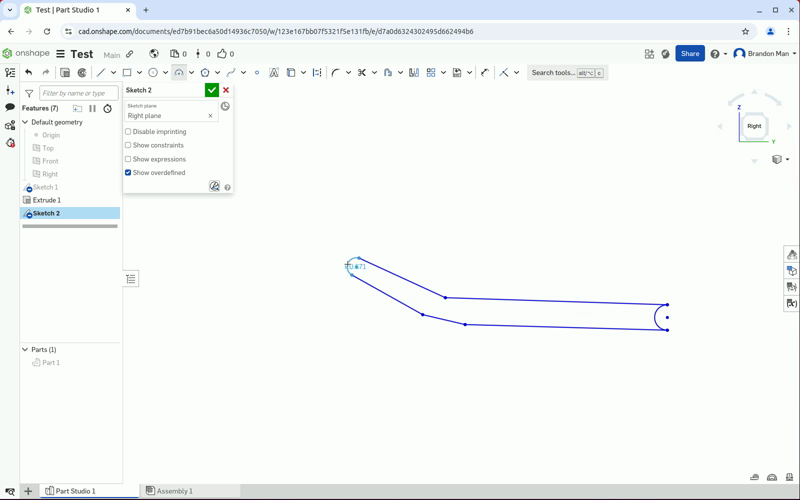
scroll(6)
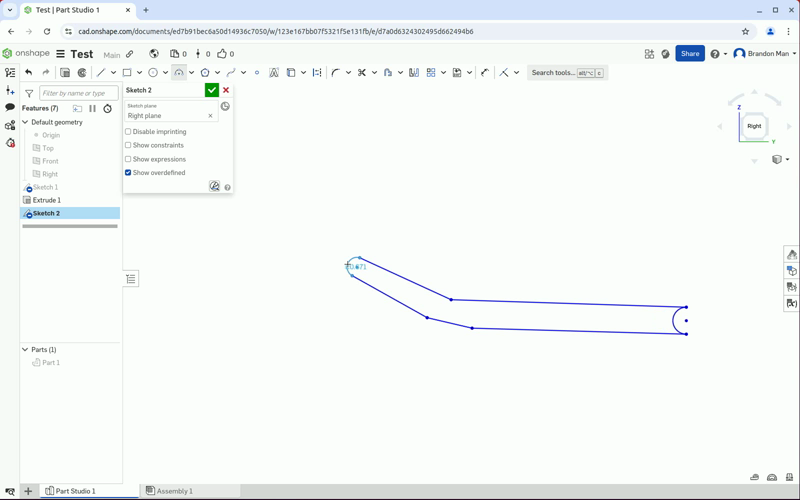
scroll(6)
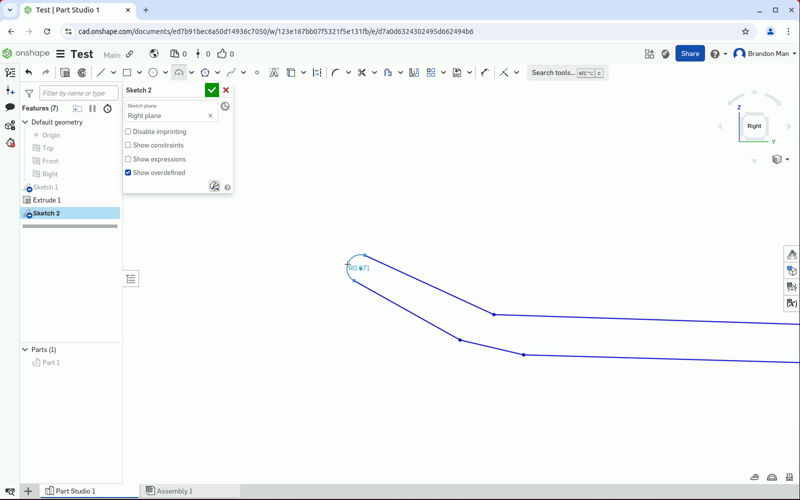
scroll(6)
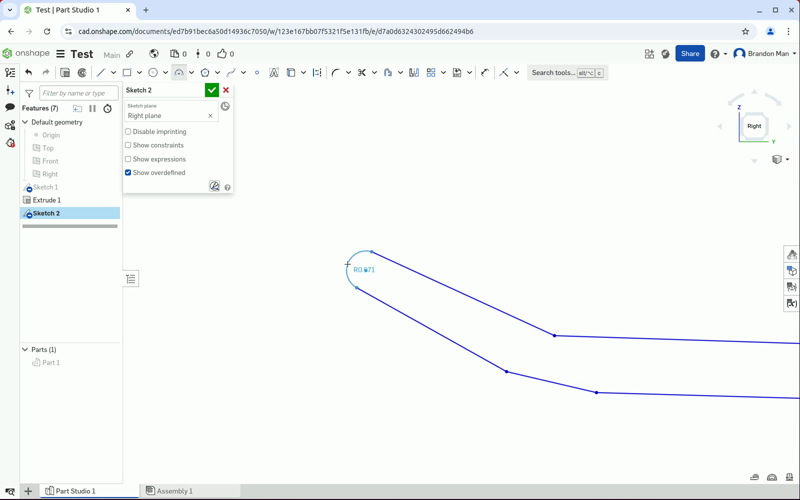
scroll(6)
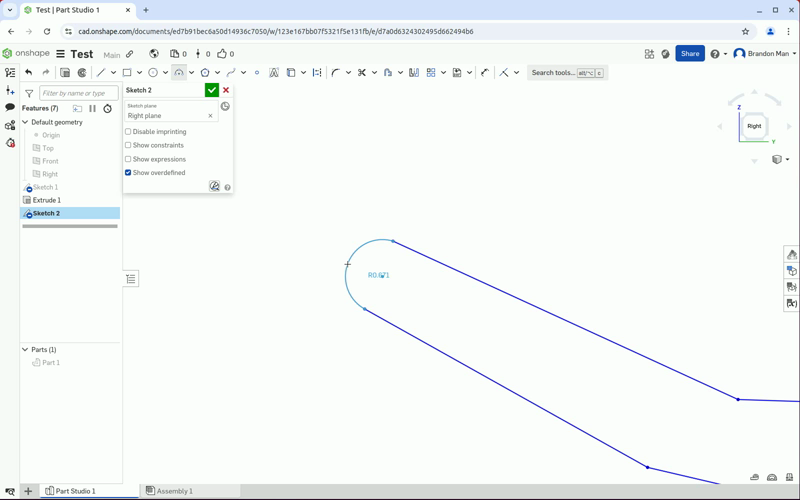
click(347, 263)
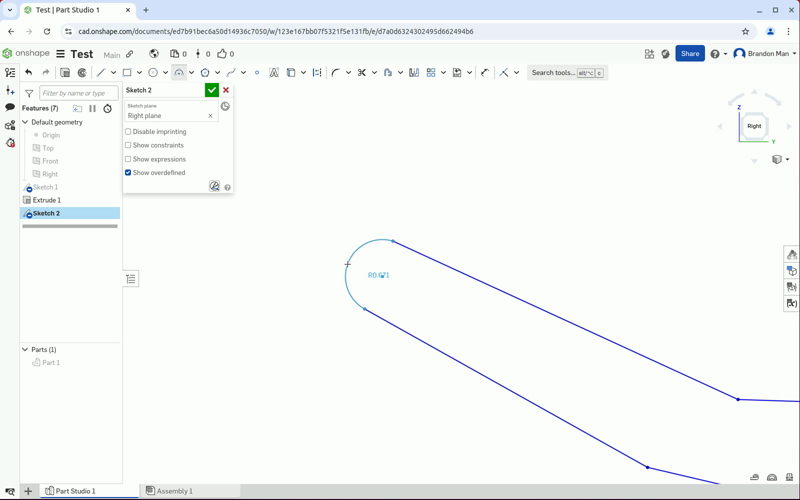
scroll(-6)
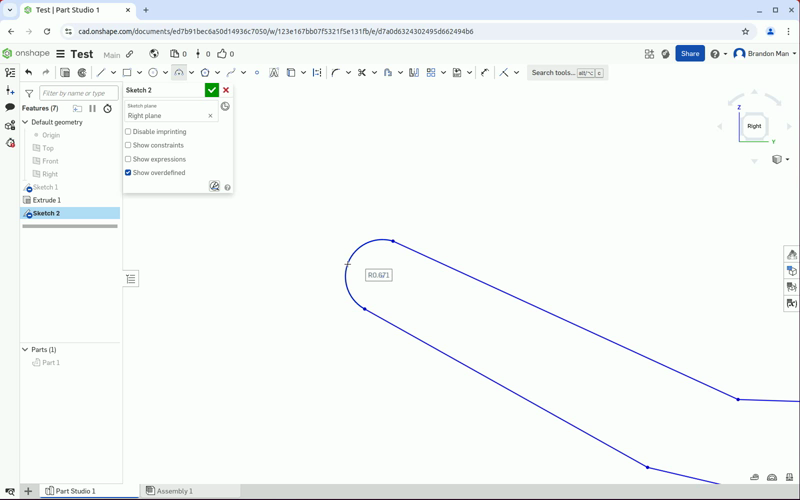
scroll(-6)
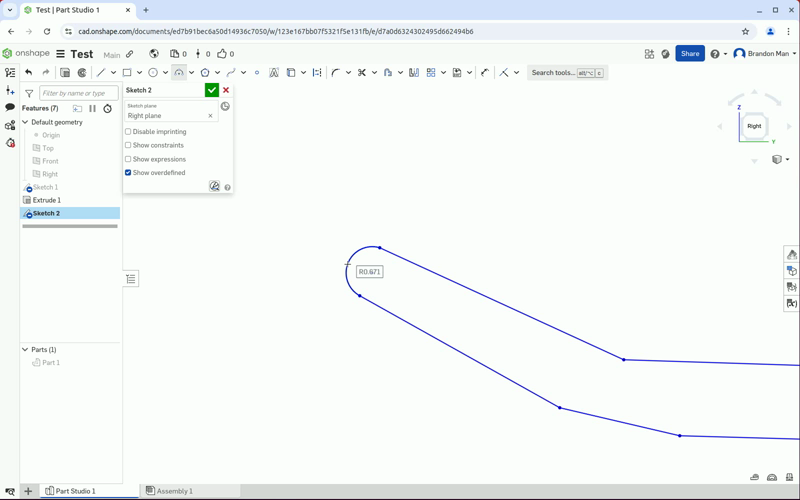
scroll(-6)
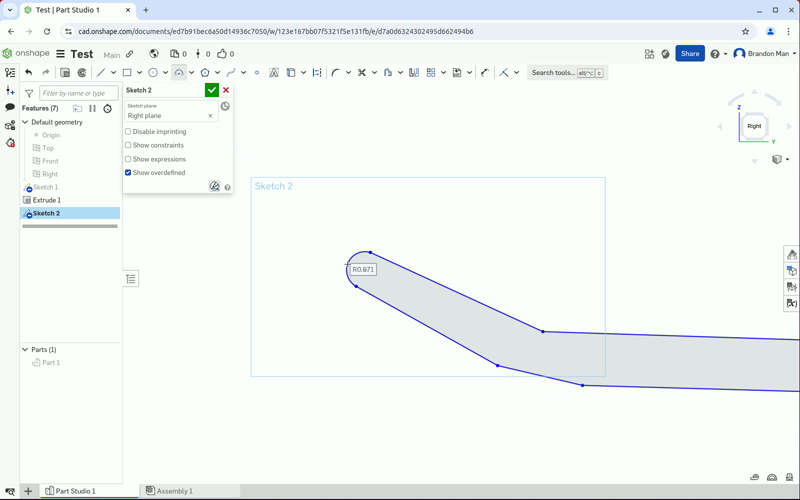
scroll(-6)
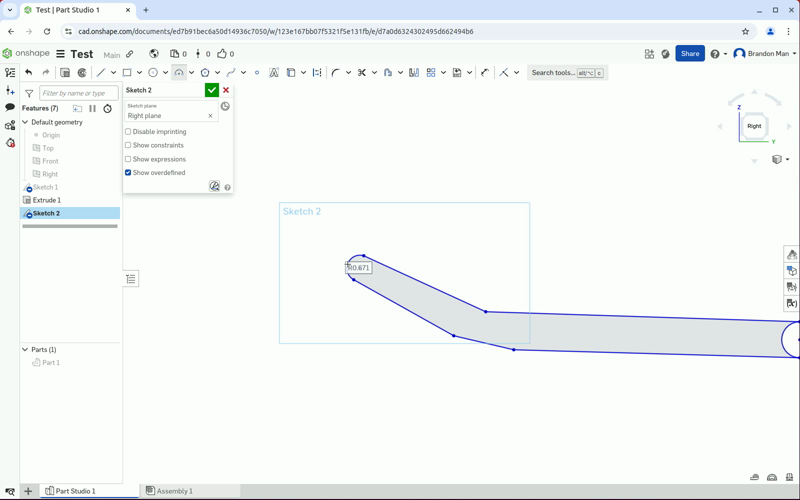
scroll(-6)
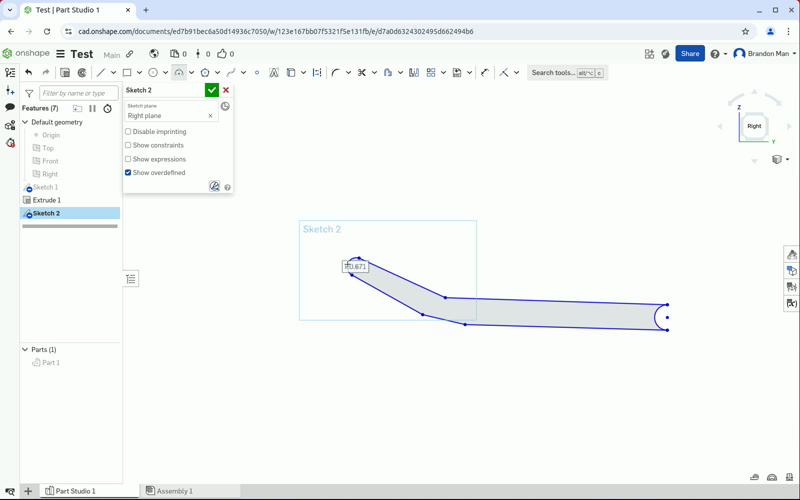
scroll(-6)
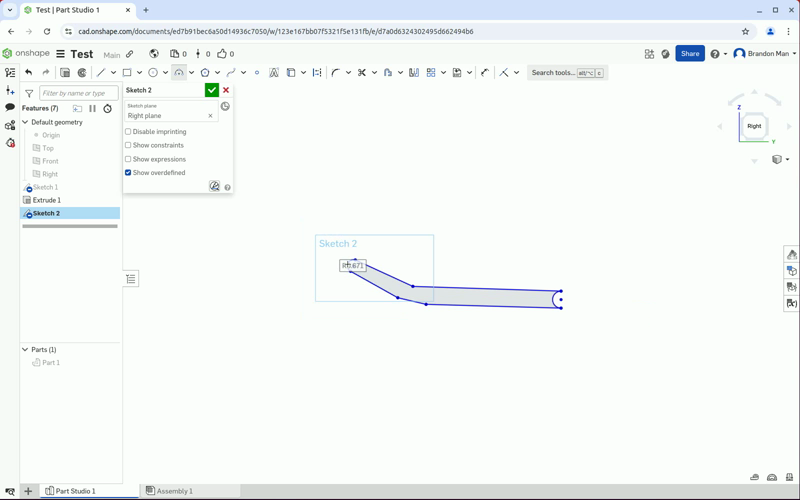
scroll(-6)
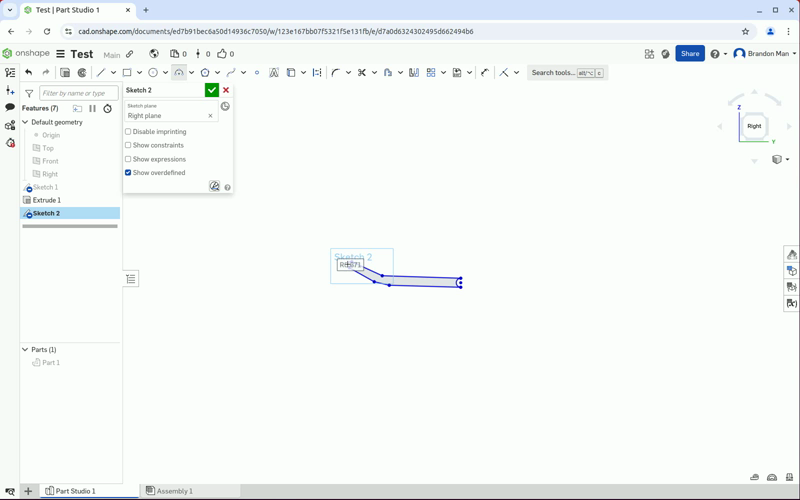
key_up(shift)
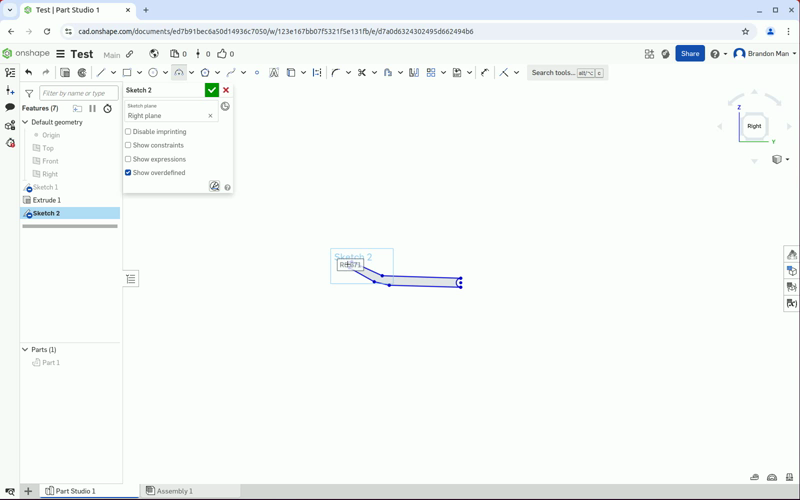
key(esc)
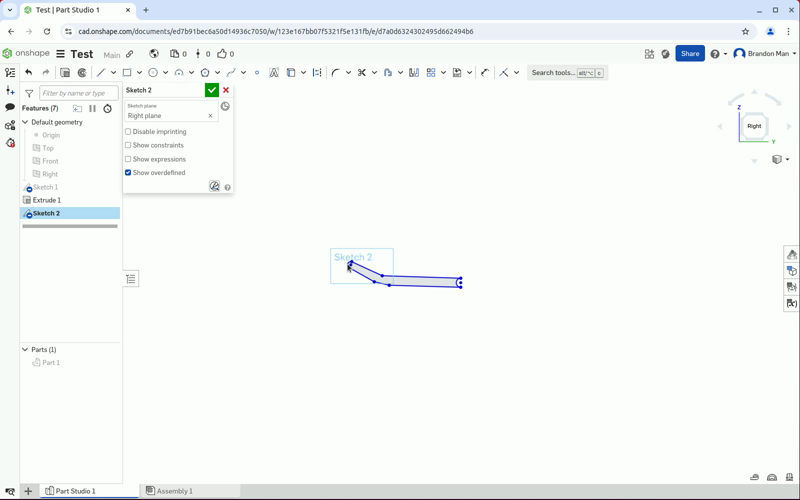
key(c)
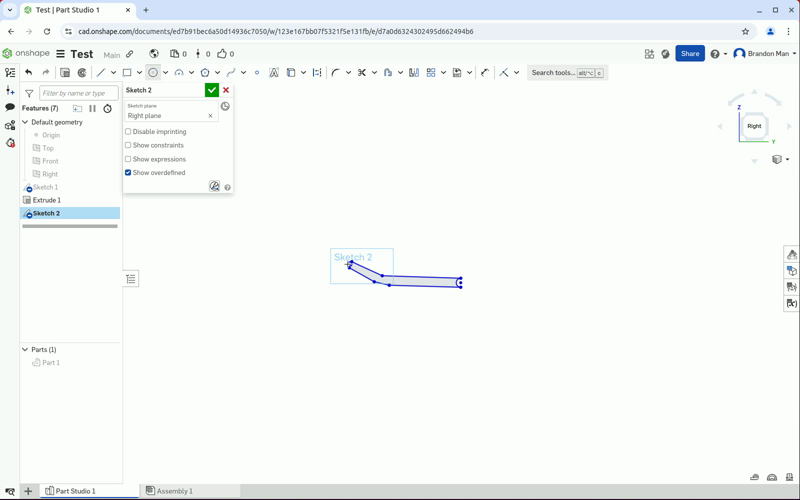
key_down(shift)
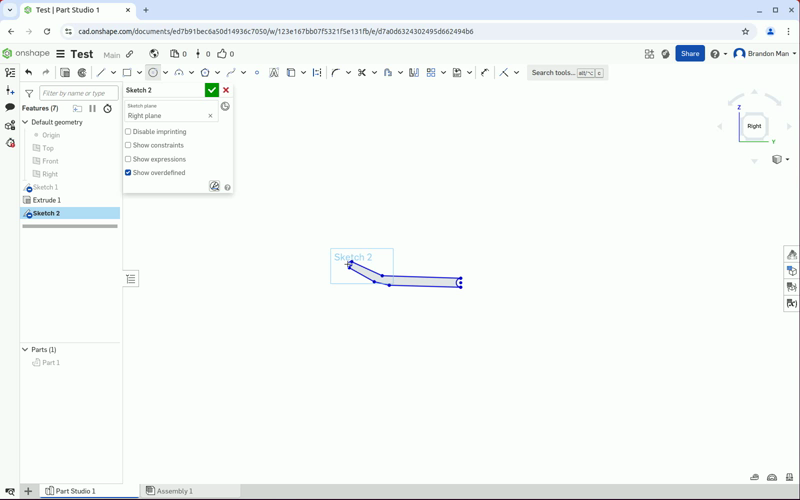
mouse_move(396, 280)
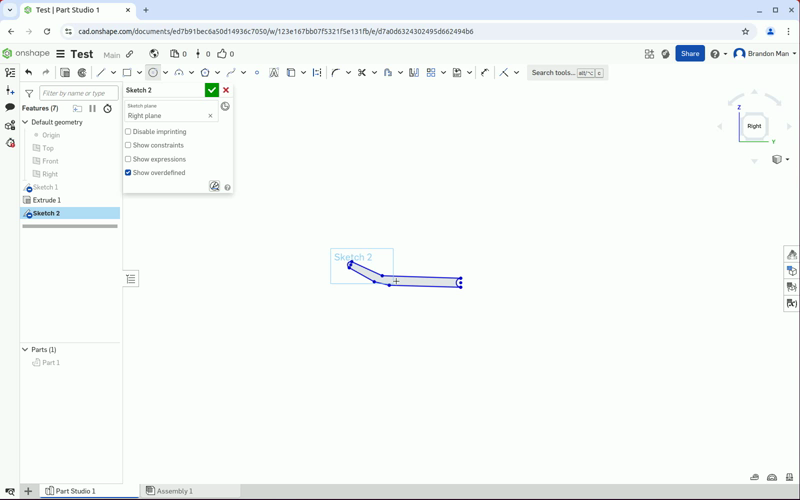
click(396, 280)
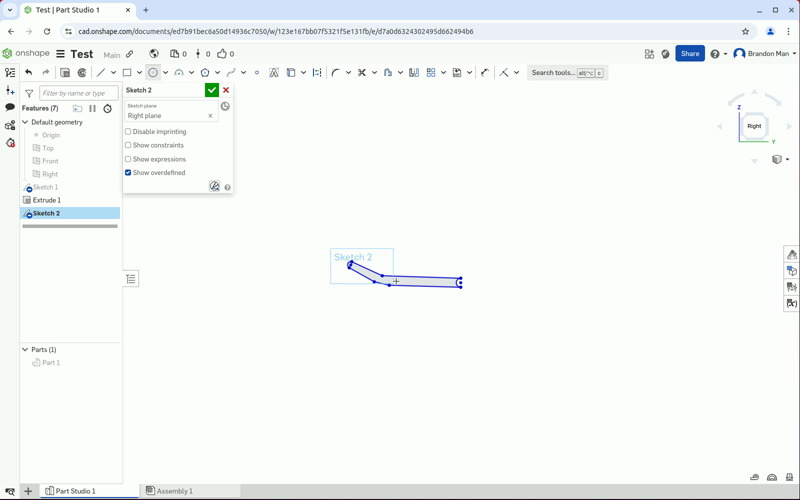
key_up(shift)
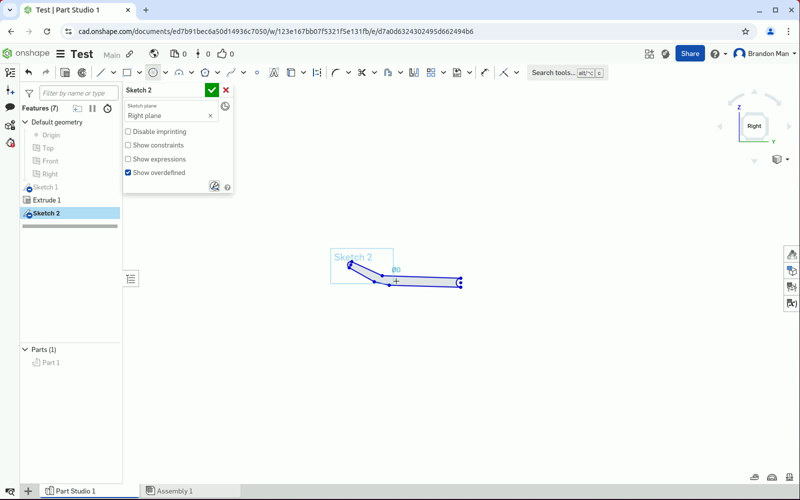
mouse_move(398, 280)
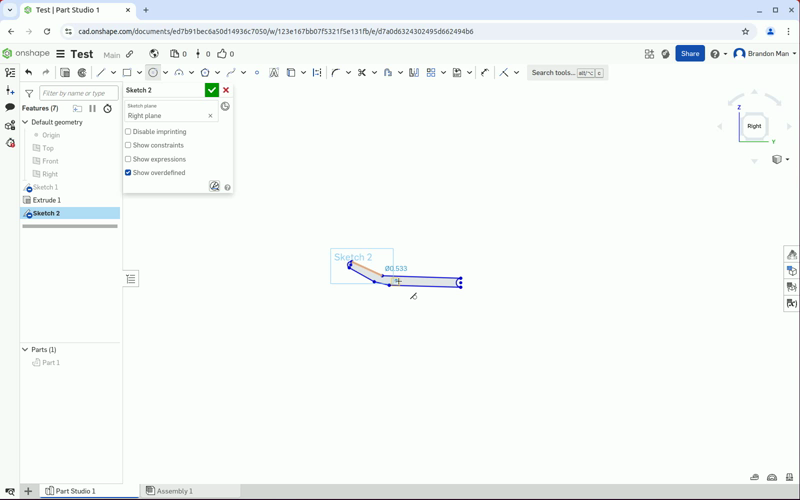
scroll(6)
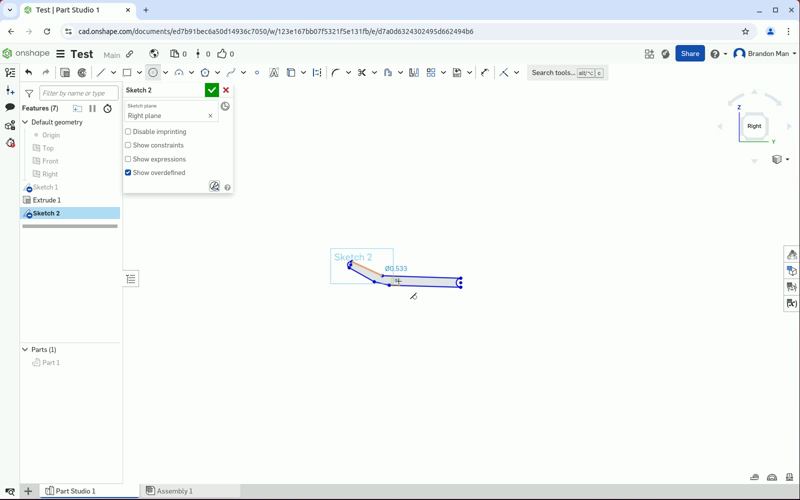
scroll(6)
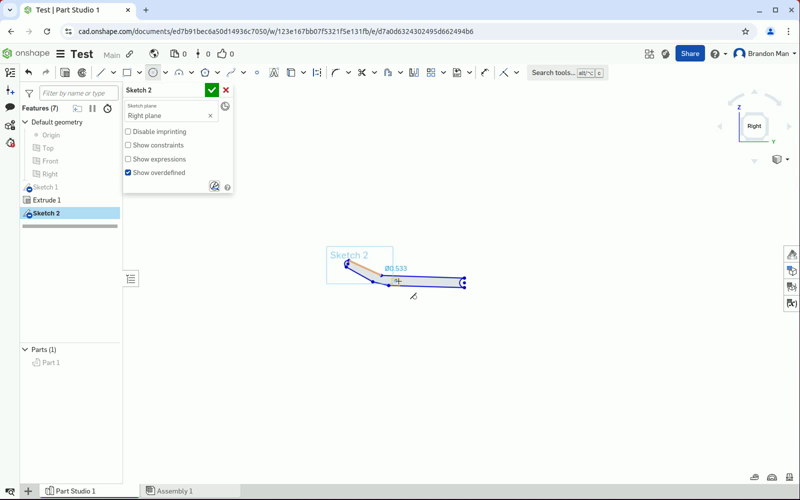
scroll(6)
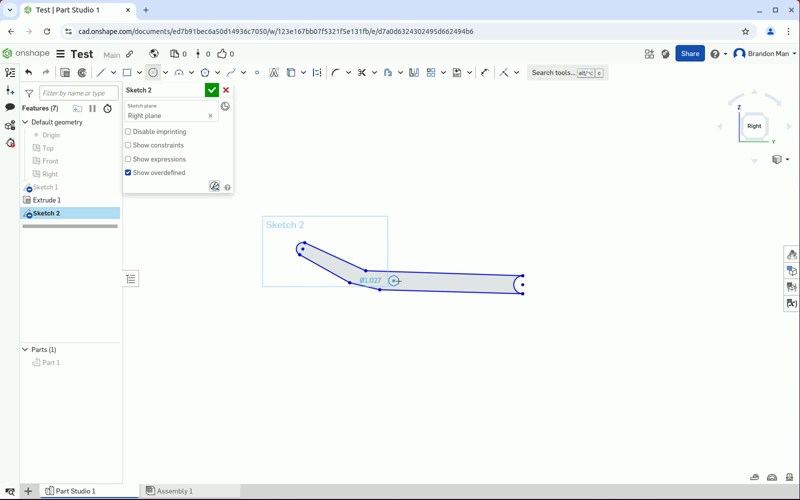
scroll(6)
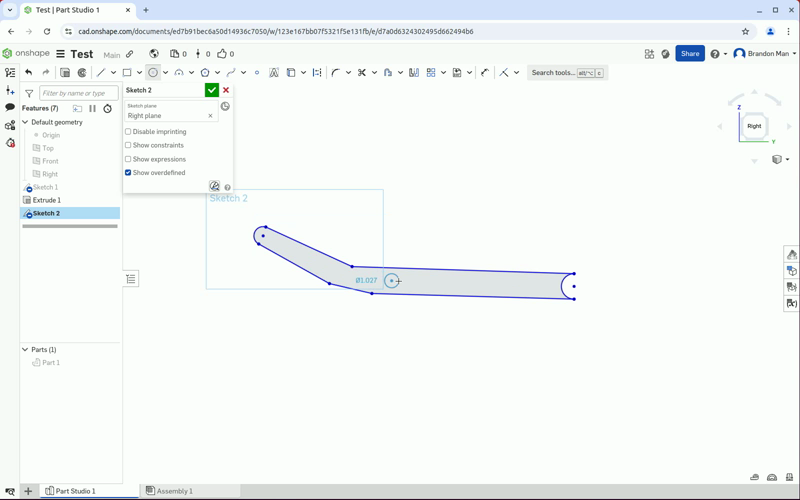
scroll(6)
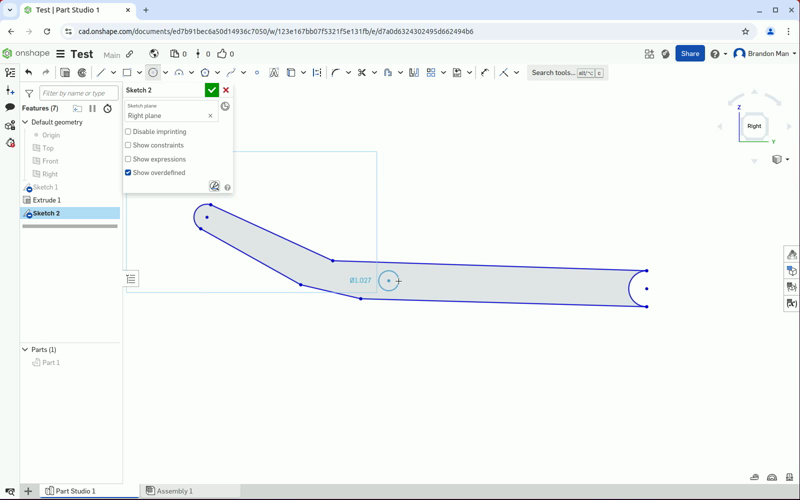
scroll(6)
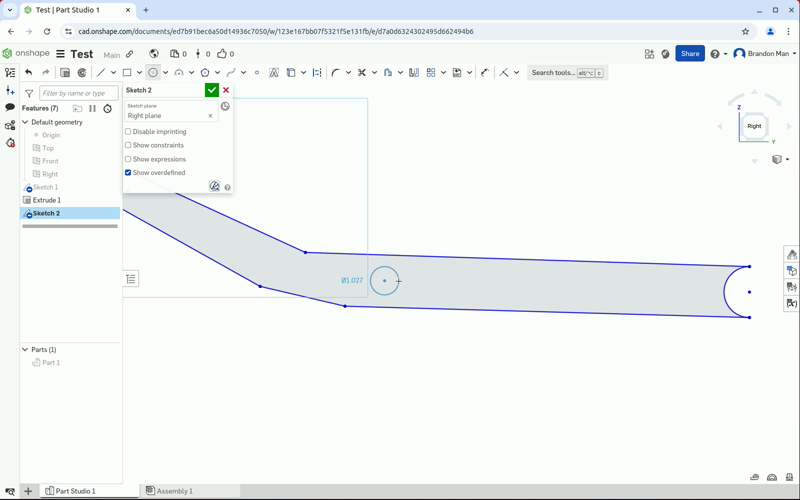
scroll(6)
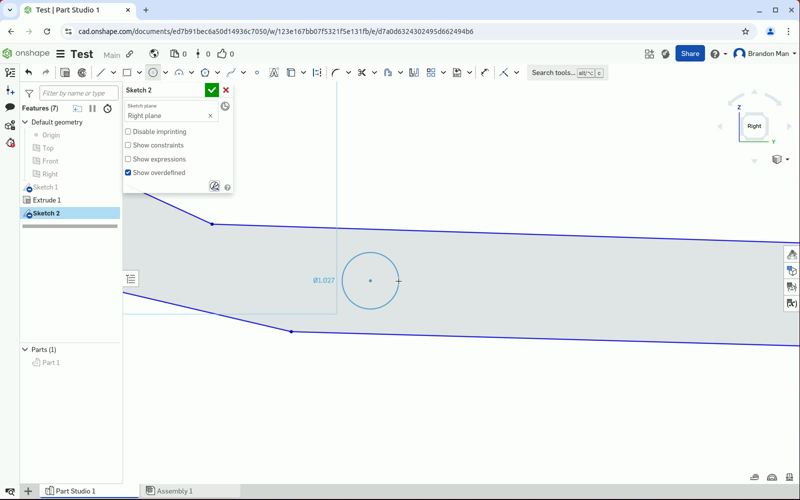
click(398, 280)
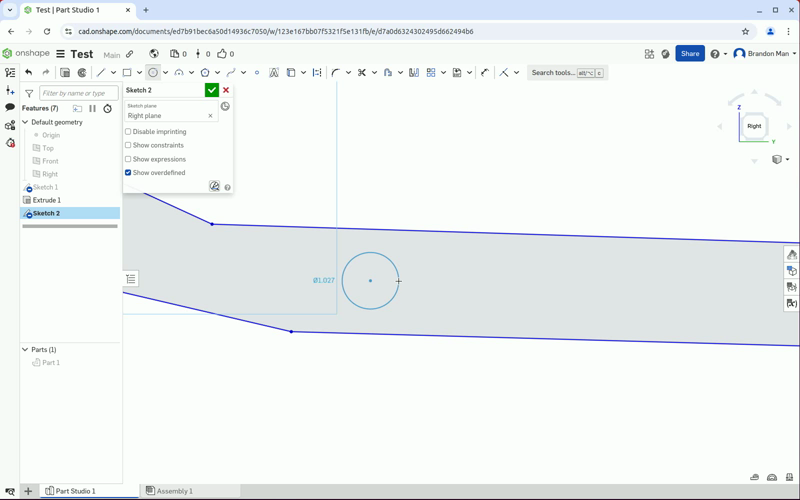
scroll(-6)
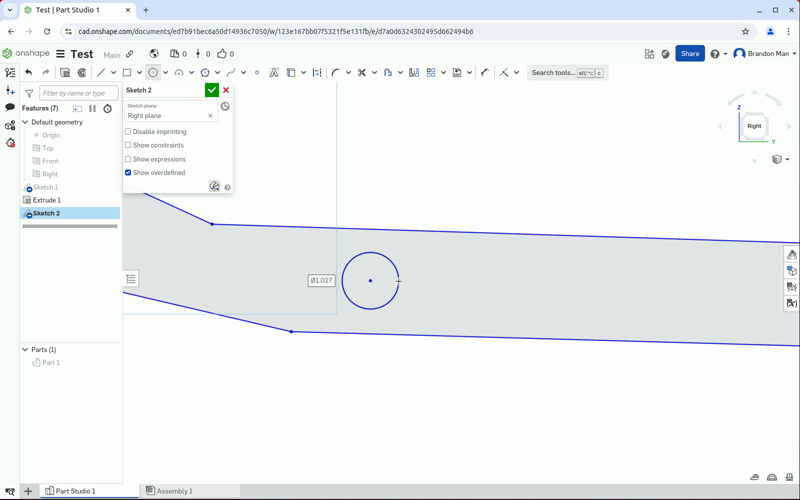
scroll(-6)
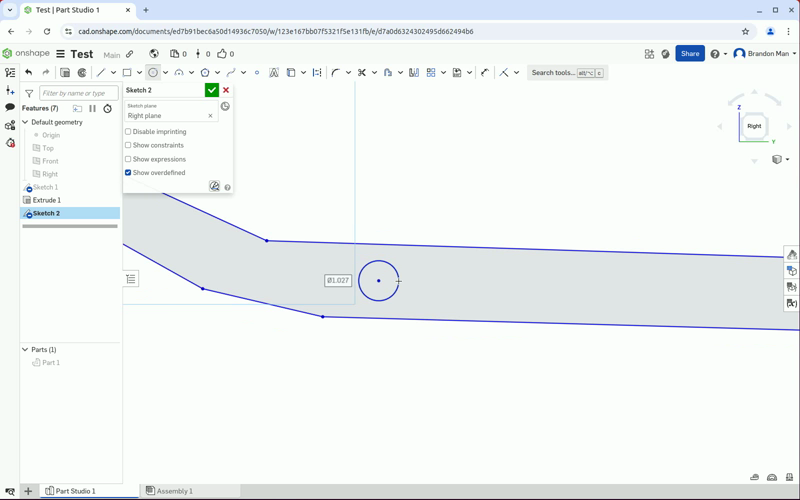
scroll(-6)
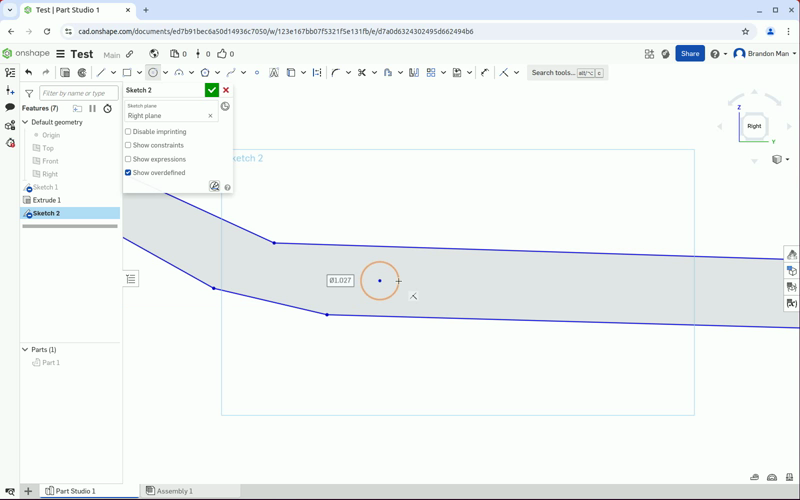
scroll(-6)
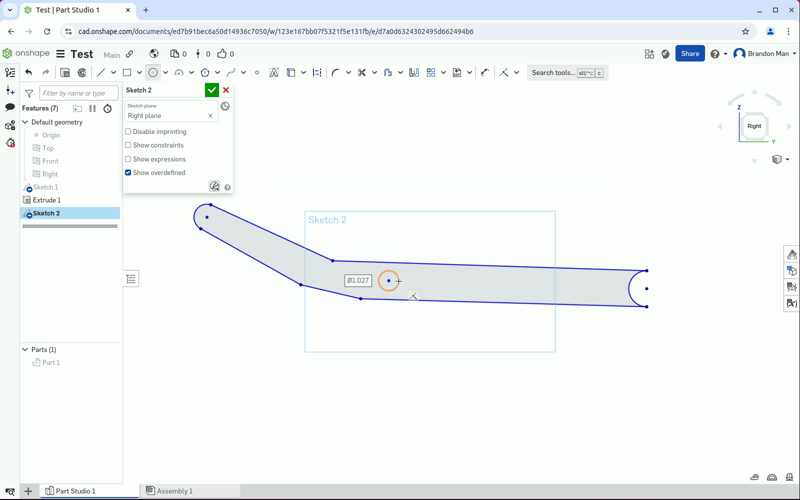
scroll(-6)
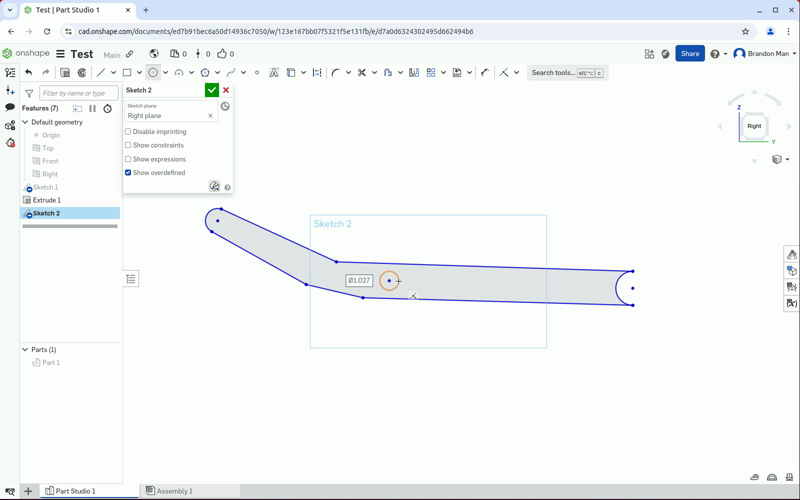
scroll(-6)
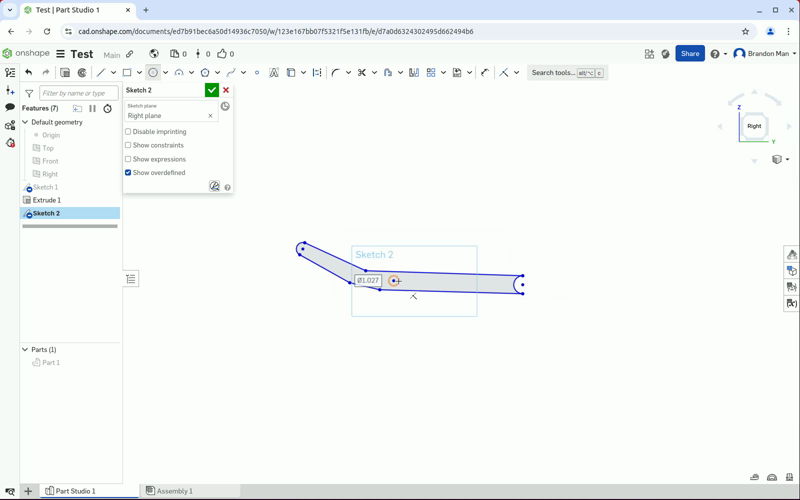
scroll(-6)
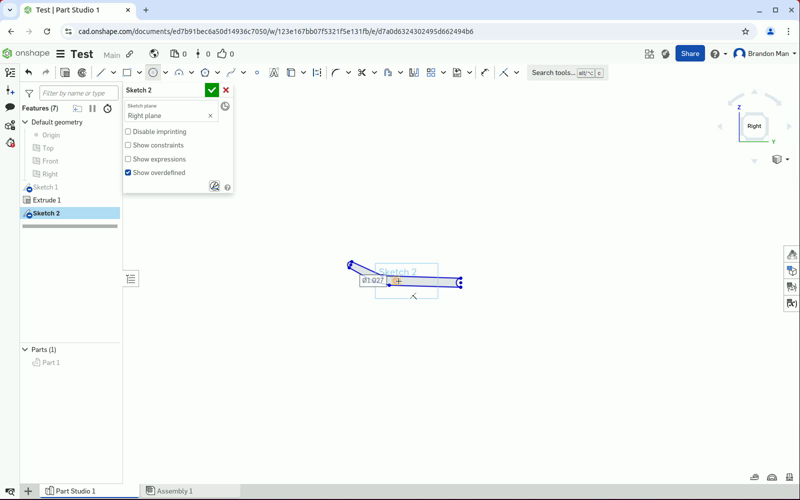
key(esc)
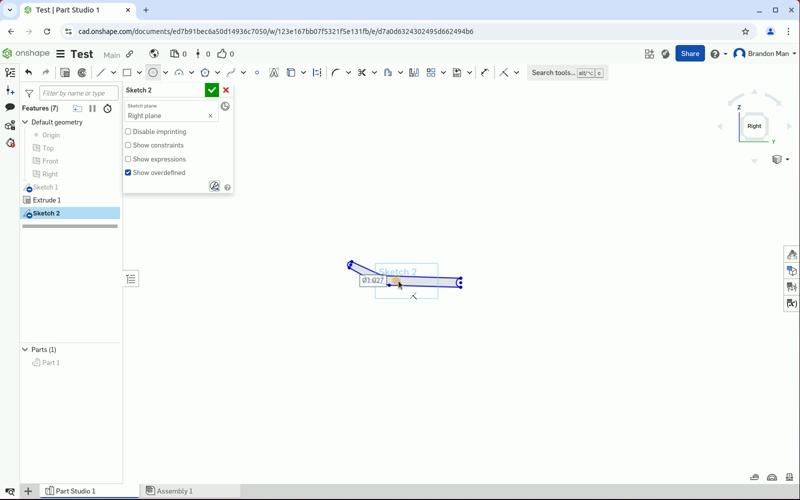
key(c)
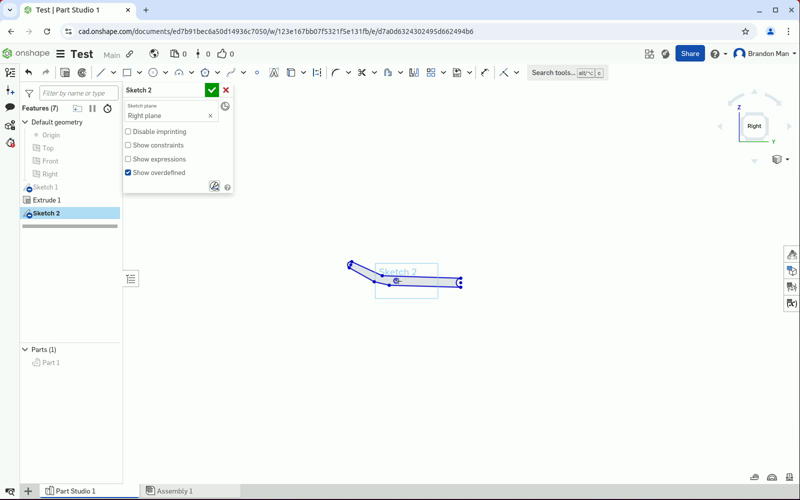
key_down(shift)
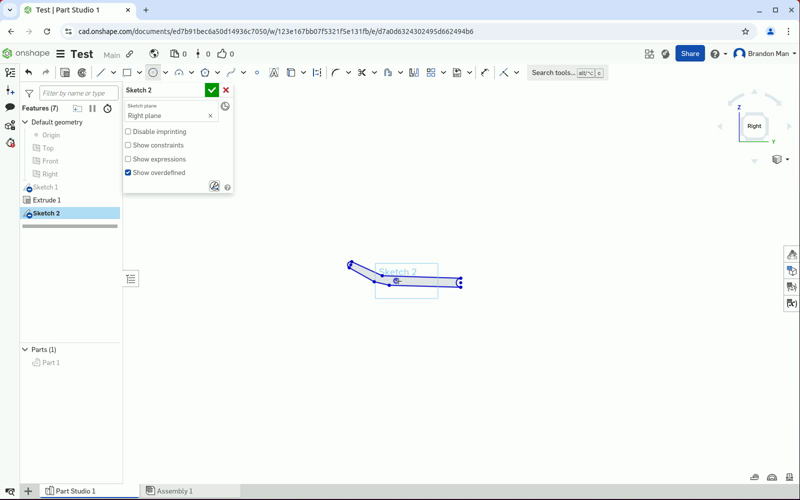
mouse_move(413, 281)
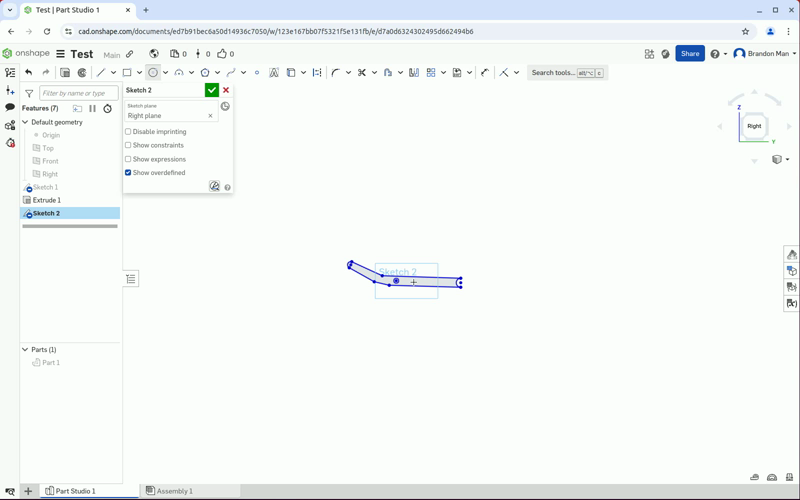
click(413, 281)
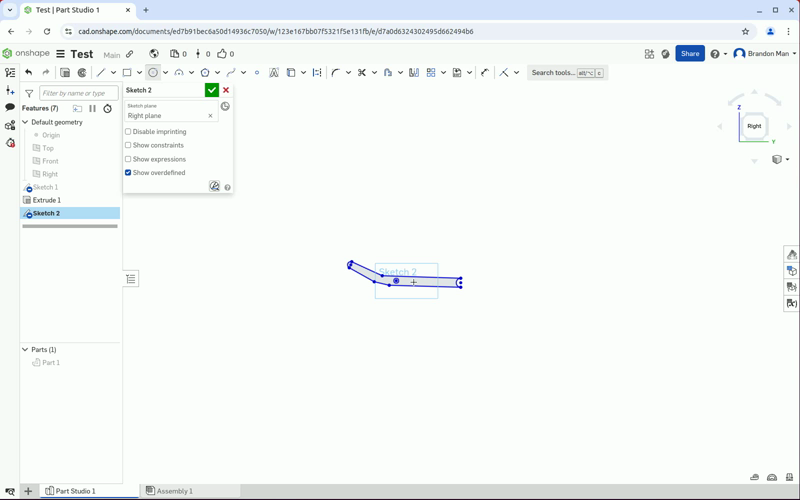
key_up(shift)
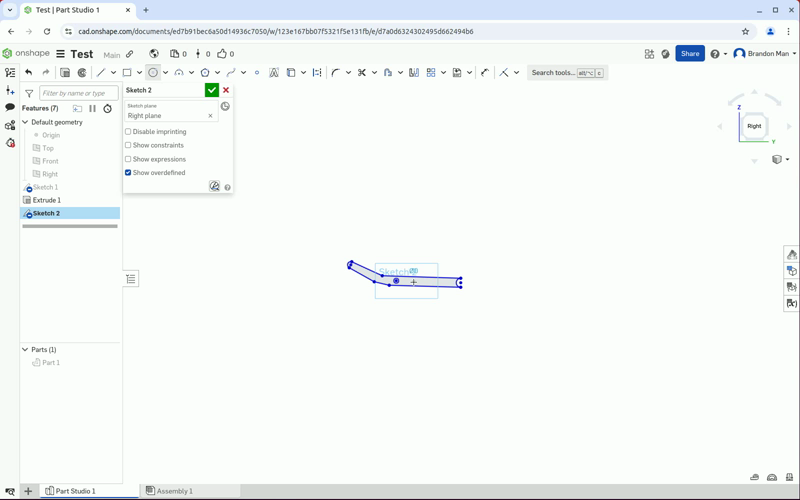
mouse_move(416, 281)
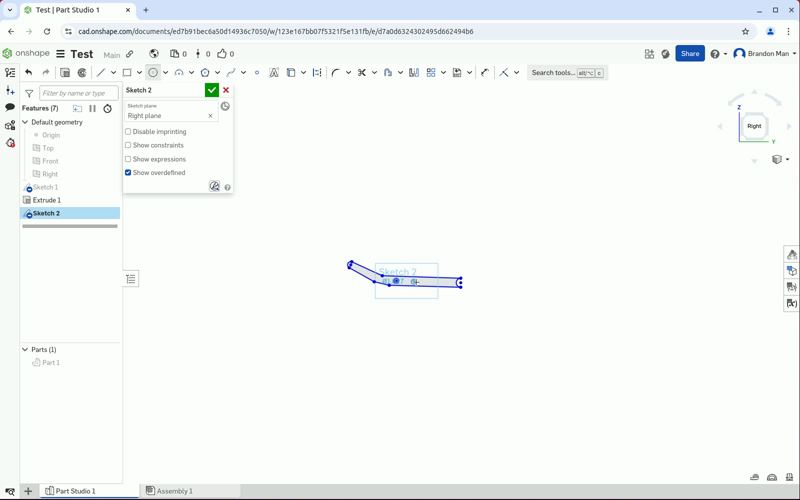
scroll(6)
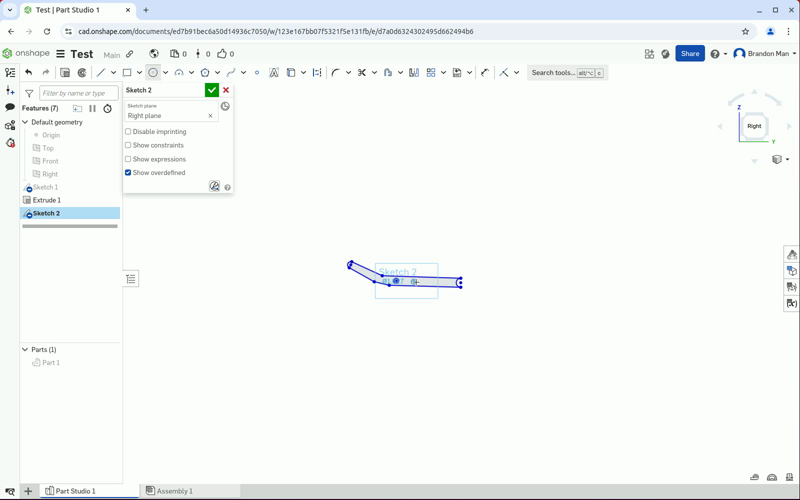
scroll(6)
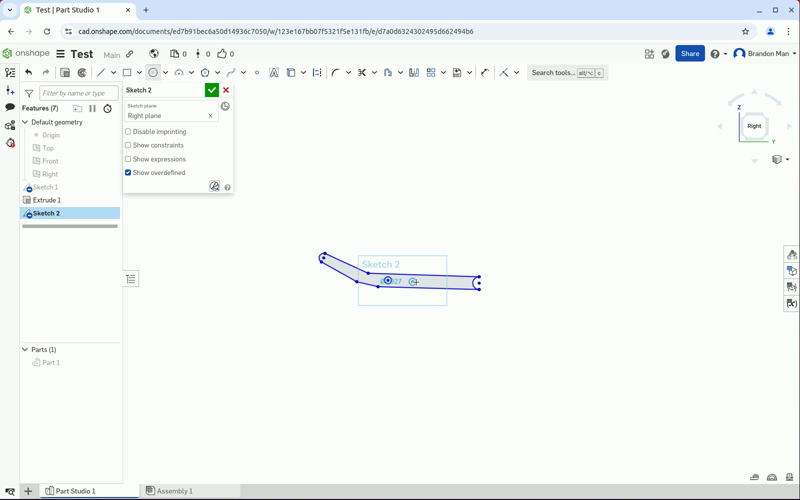
scroll(6)
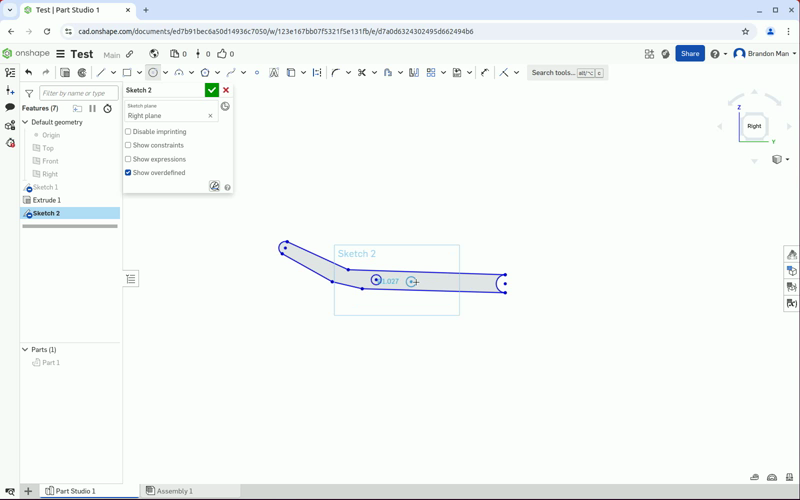
scroll(6)
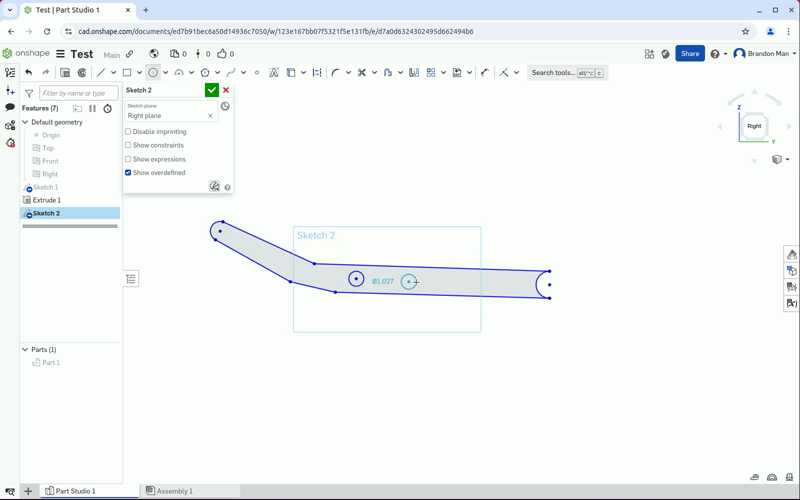
scroll(6)
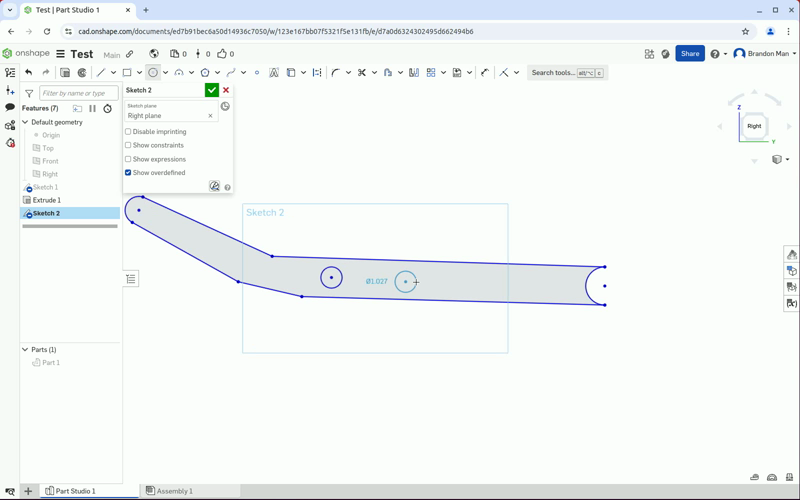
scroll(6)
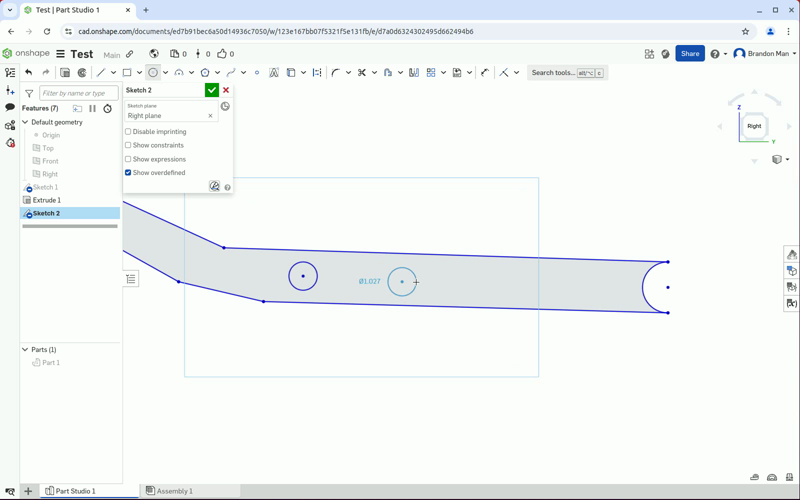
scroll(6)
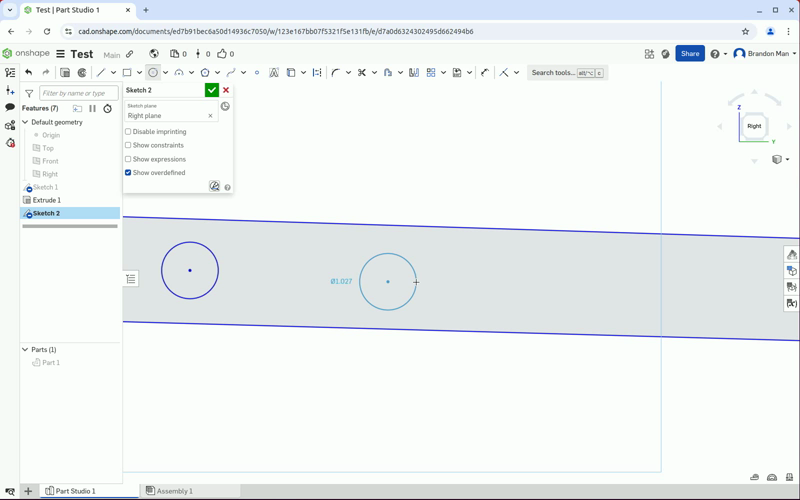
click(416, 281)
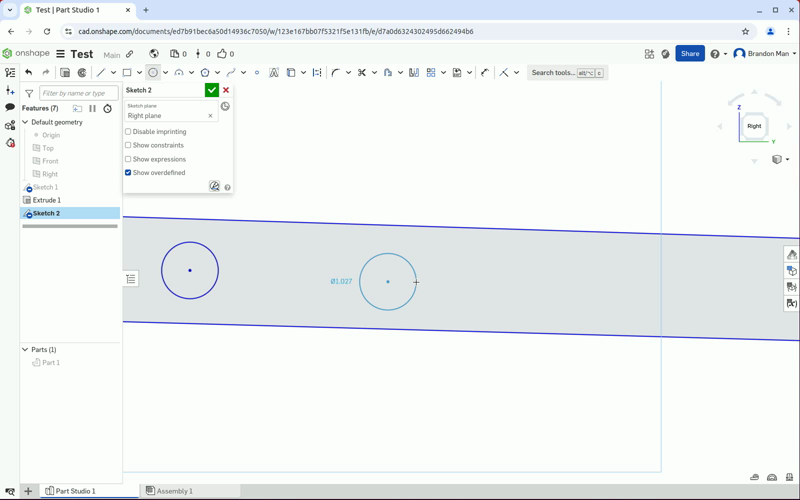
scroll(-6)
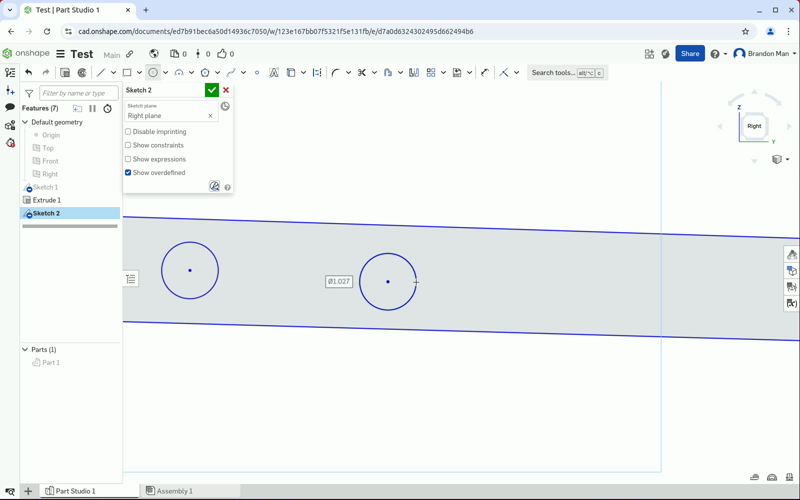
scroll(-6)
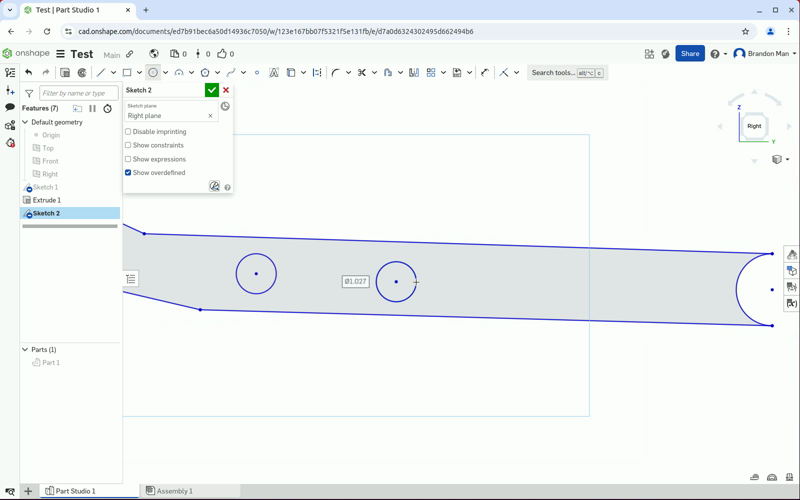
scroll(-6)
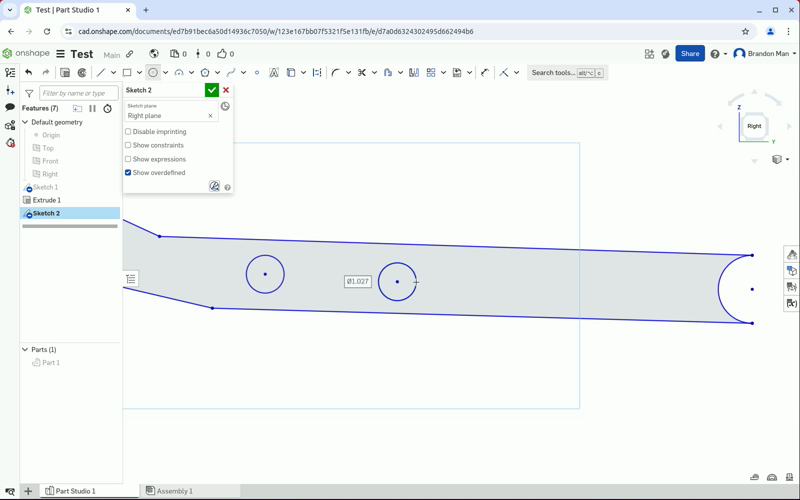
scroll(-6)
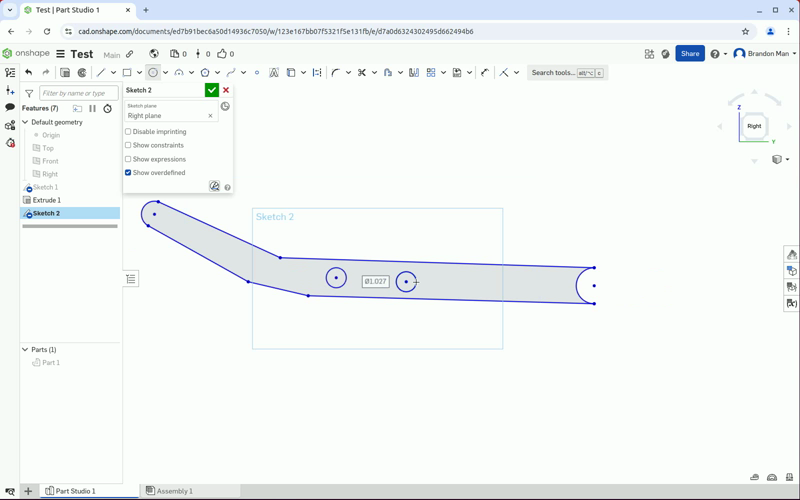
scroll(-6)
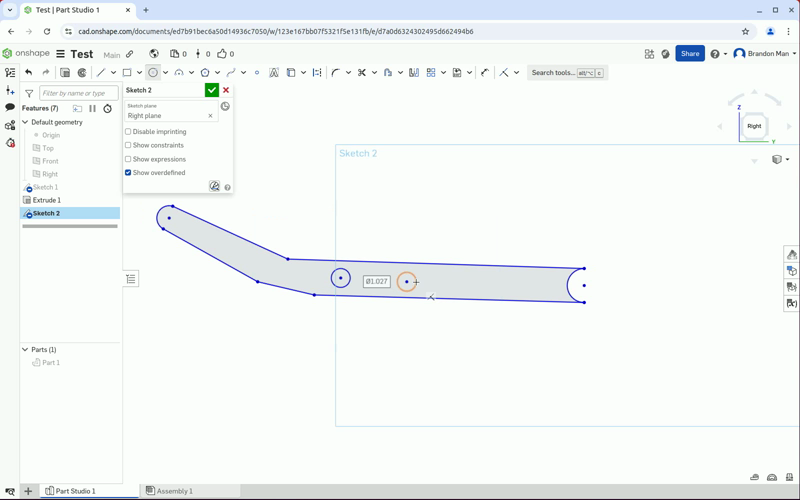
scroll(-6)
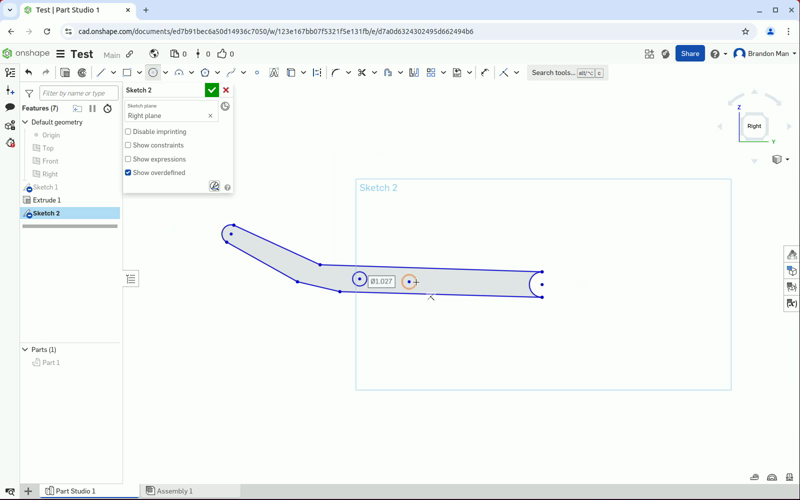
scroll(-6)
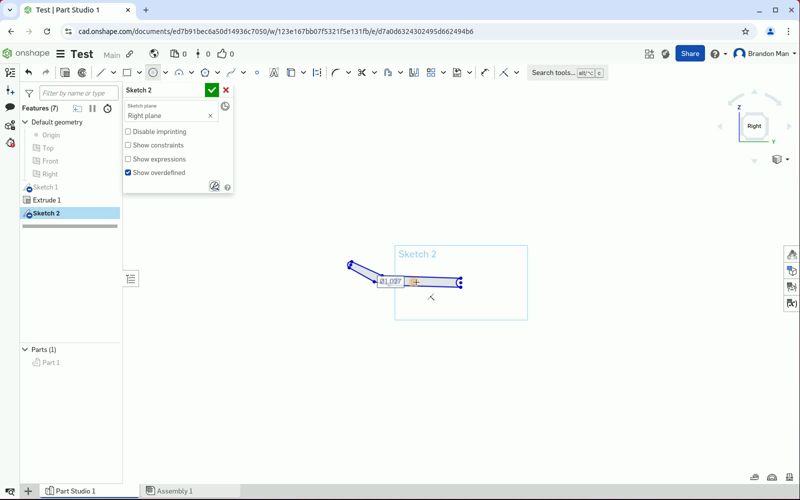
key(esc)
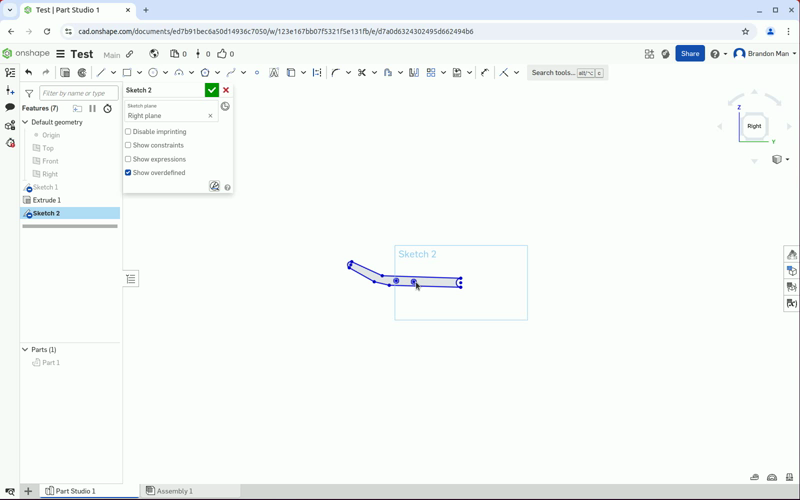
mouse_move(400, 278)
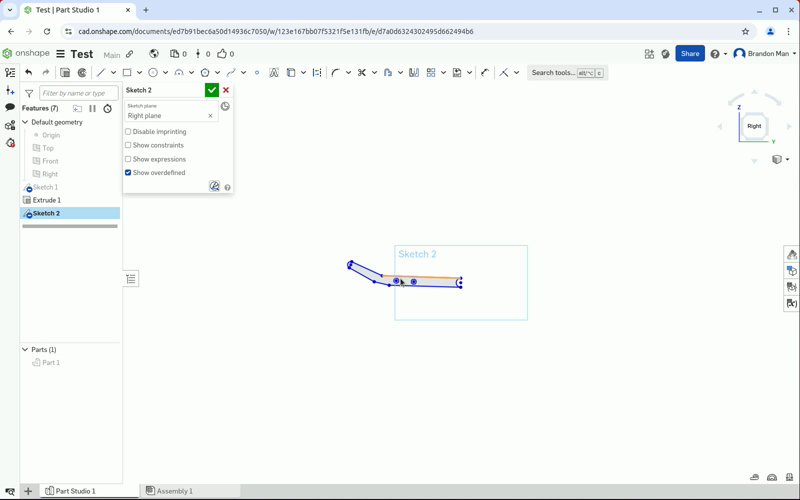
scroll(6)
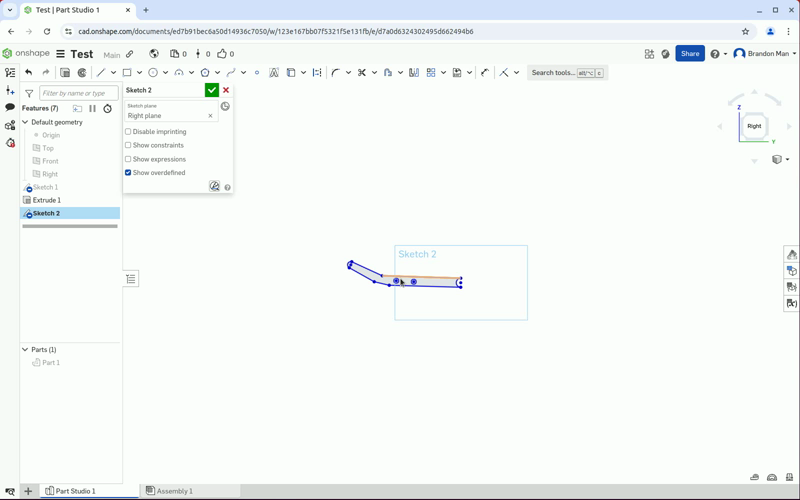
scroll(6)
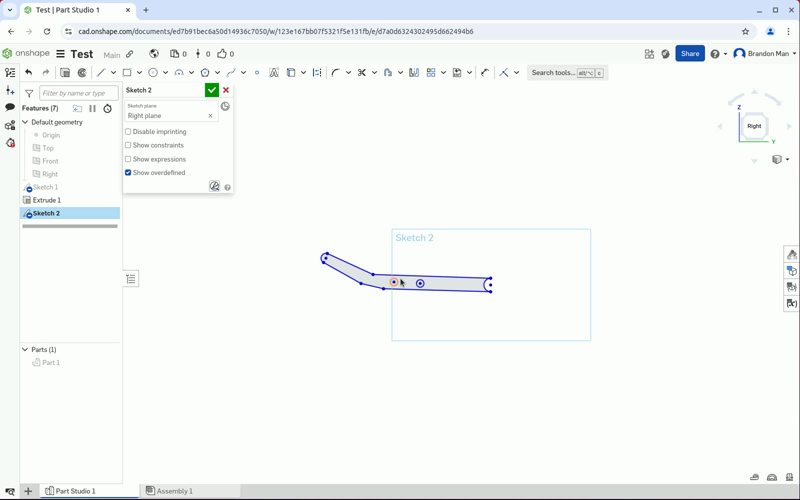
scroll(6)
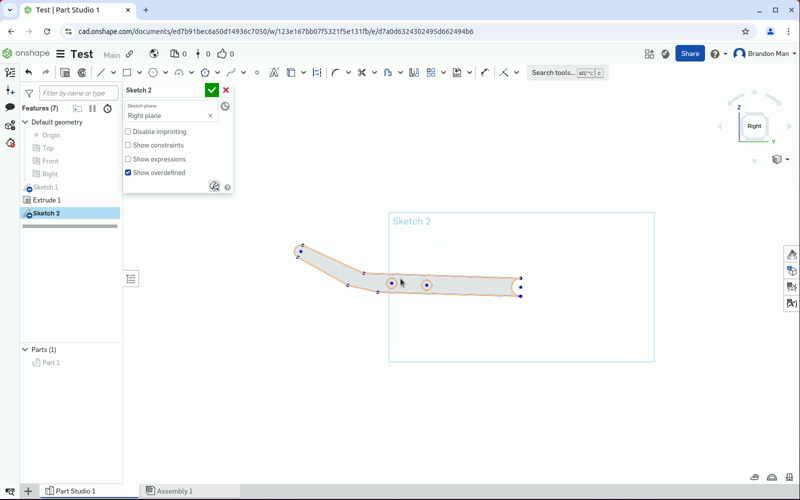
scroll(6)
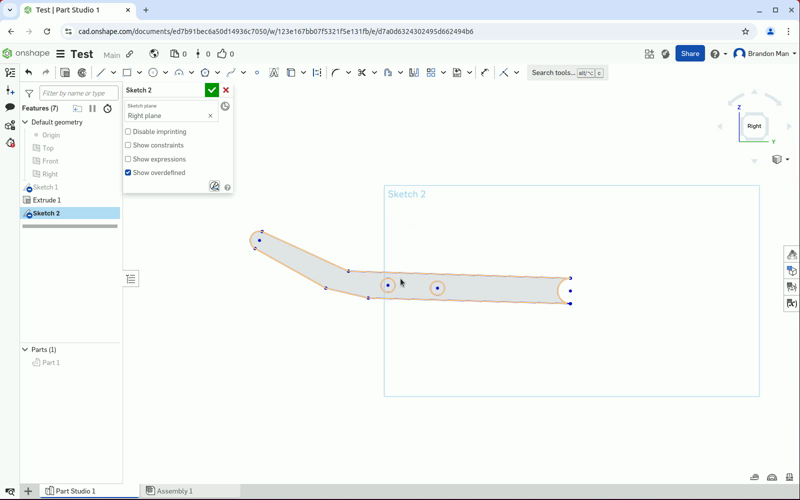
scroll(6)
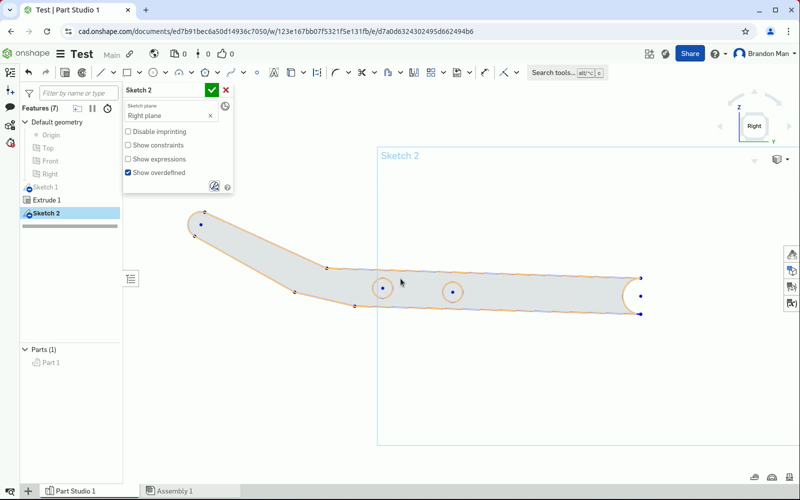
scroll(6)
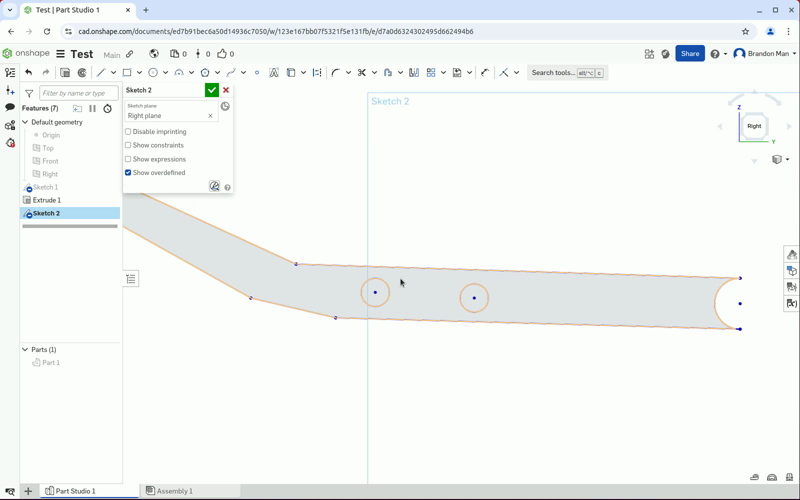
scroll(6)
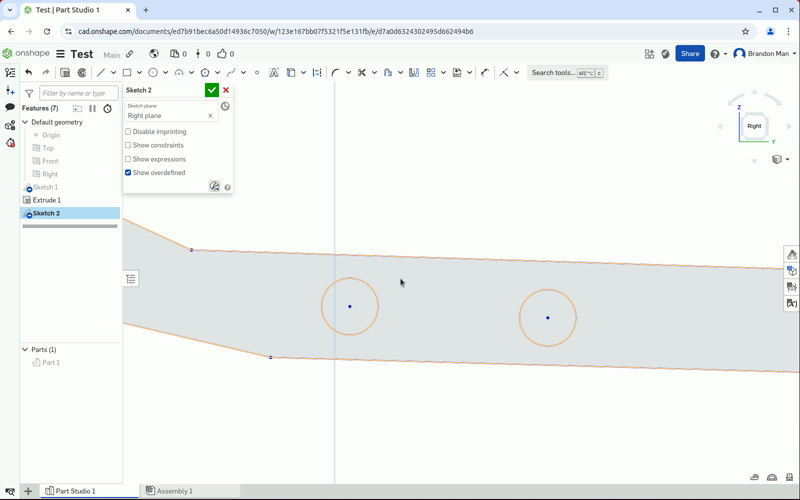
click(400, 278)
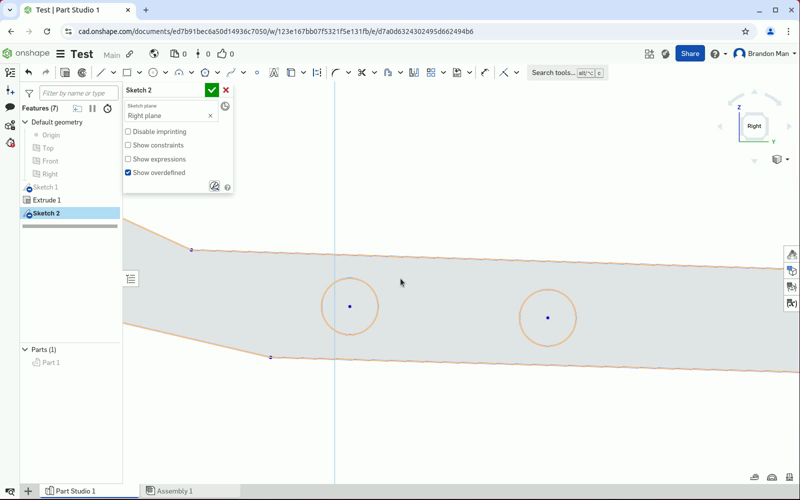
scroll(-6)
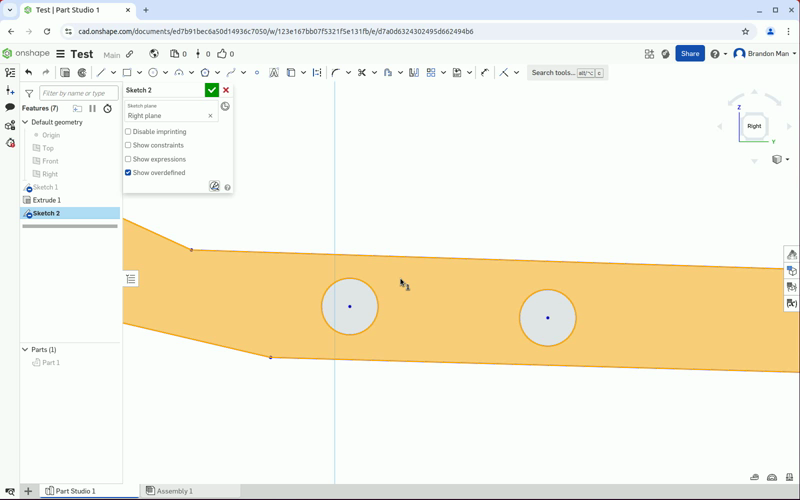
scroll(-6)
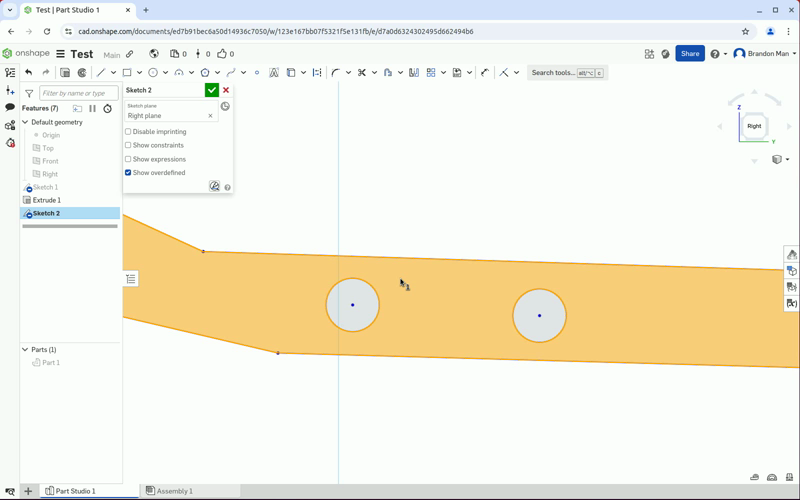
scroll(-6)
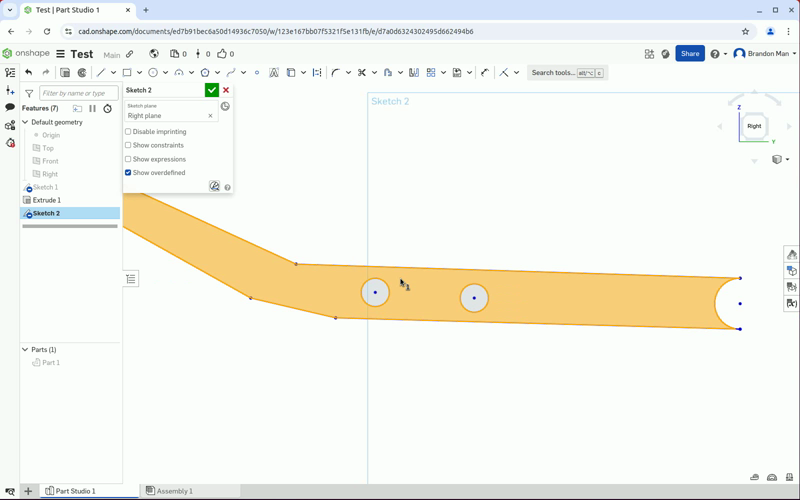
scroll(-6)
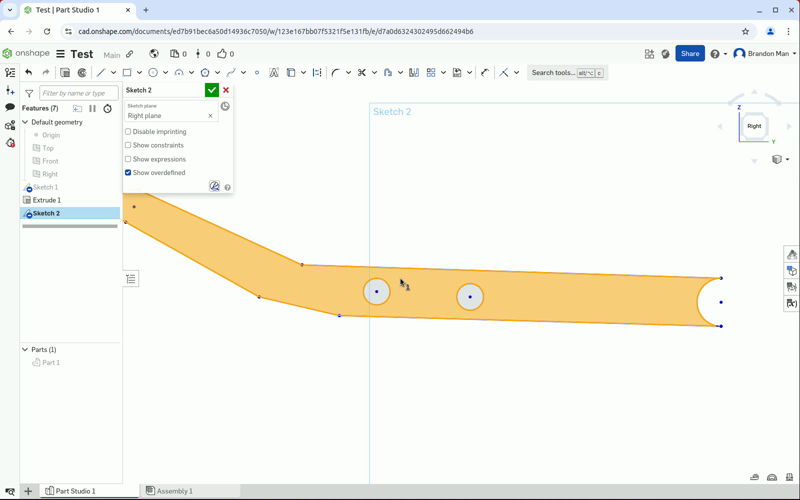
scroll(-6)
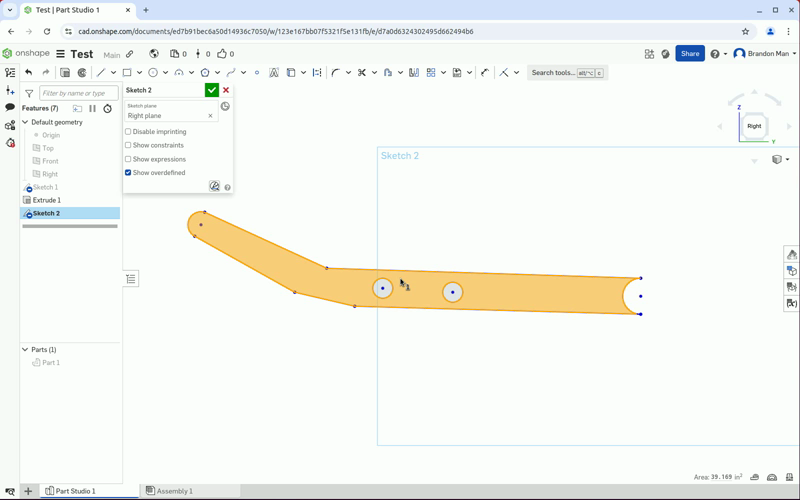
scroll(-6)
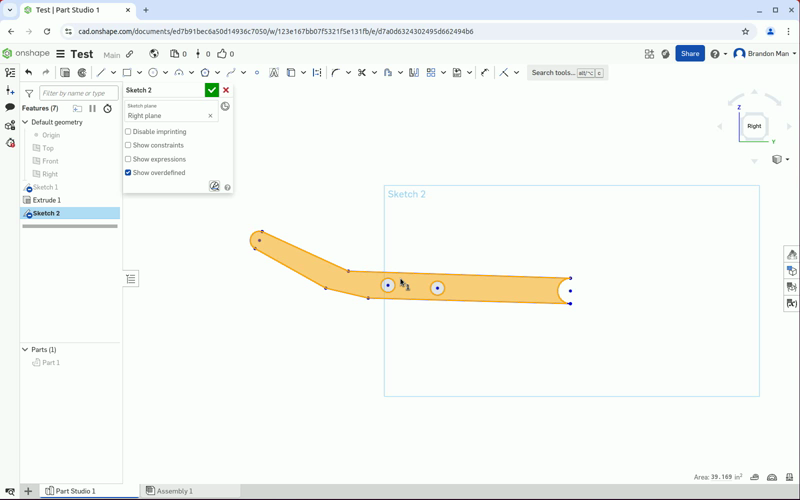
scroll(-6)
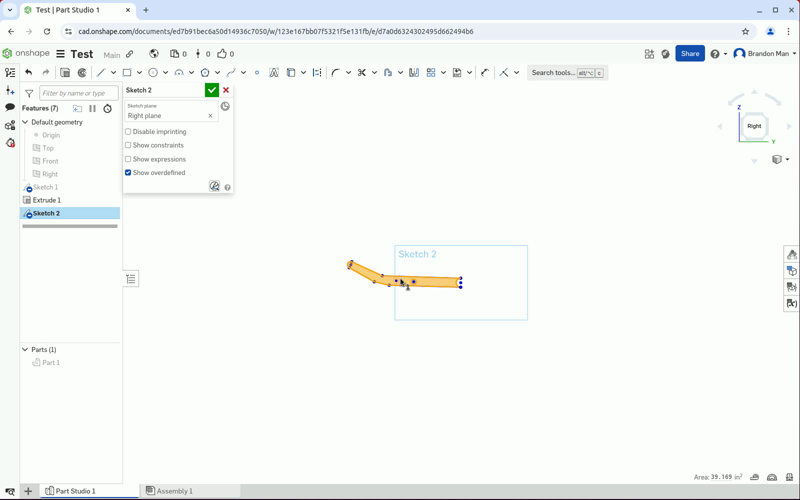
mouse_move(73, 352)
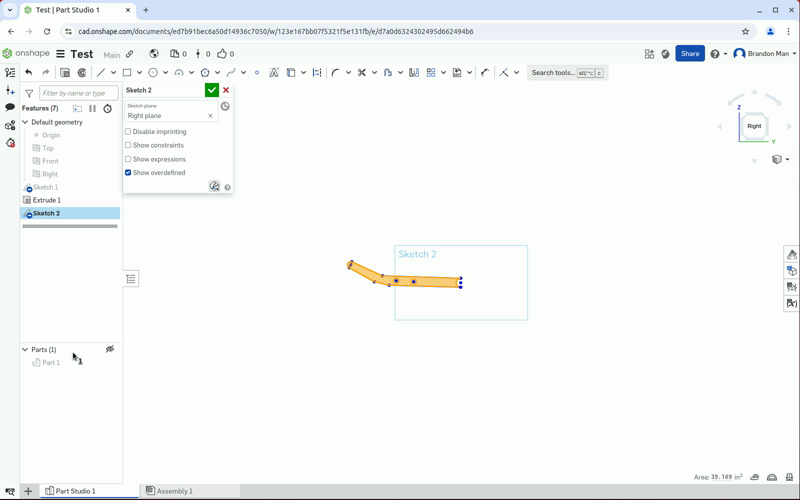
key(shift+y)
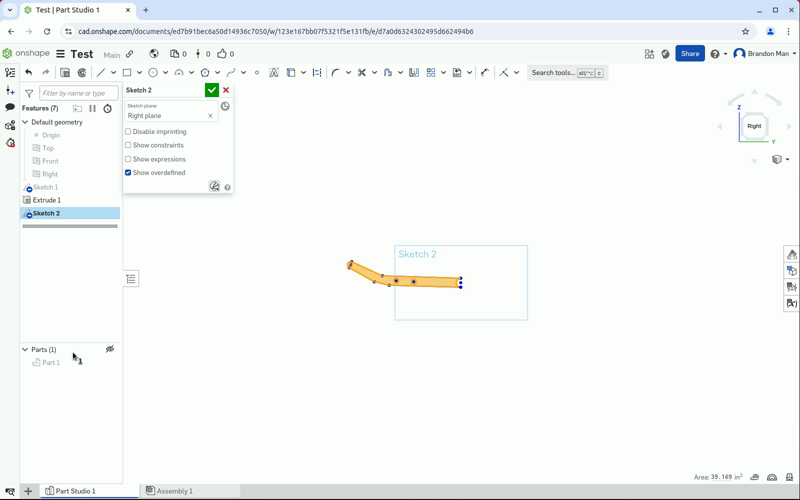
key(shift+e)
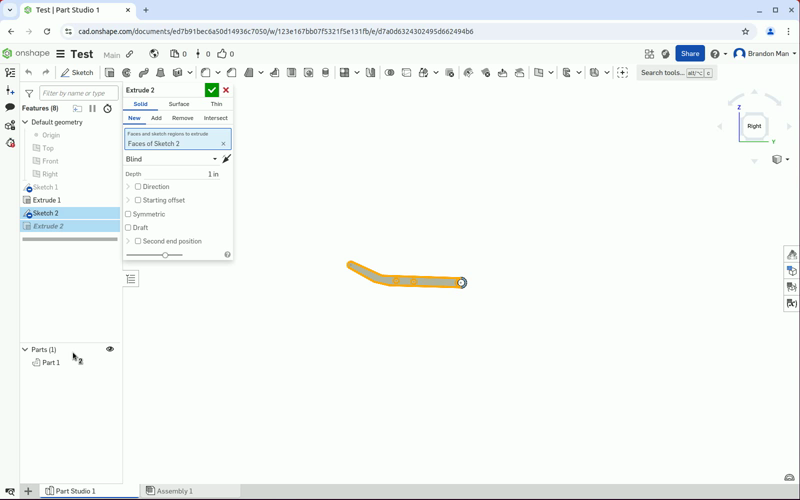
mouse_move(143, 106)
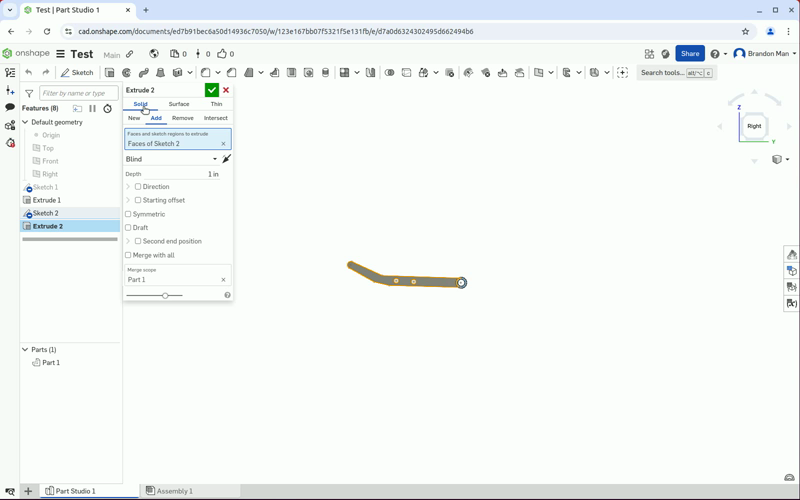
click(143, 106)
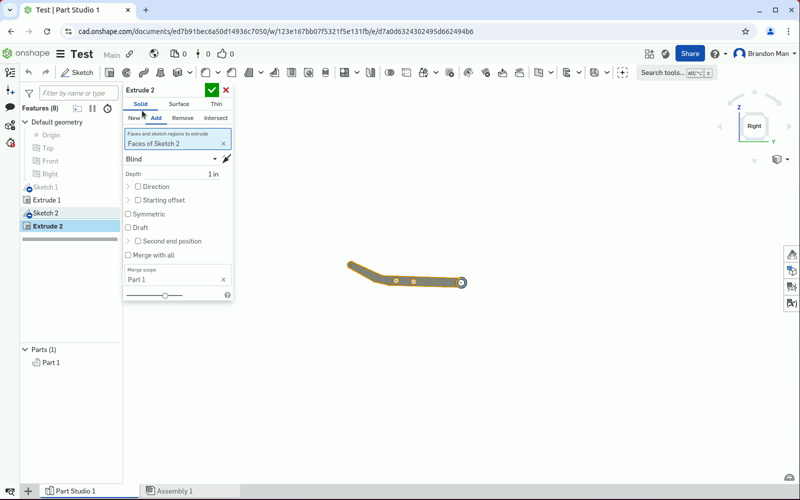
mouse_move(137, 120)
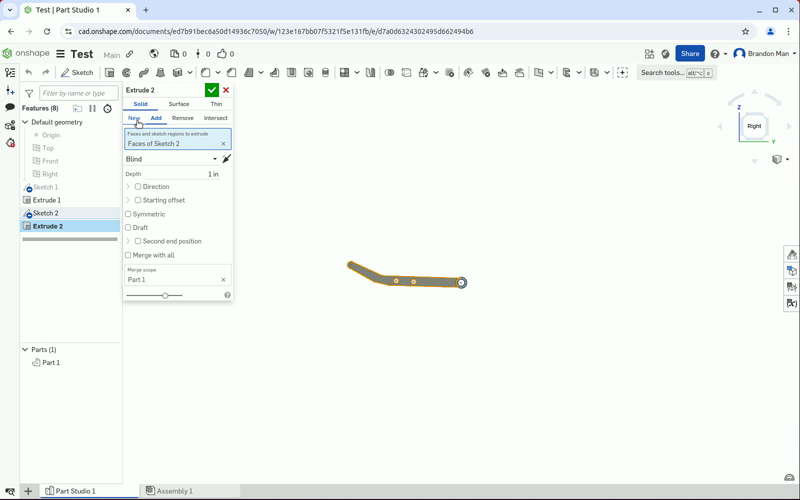
click(137, 120)
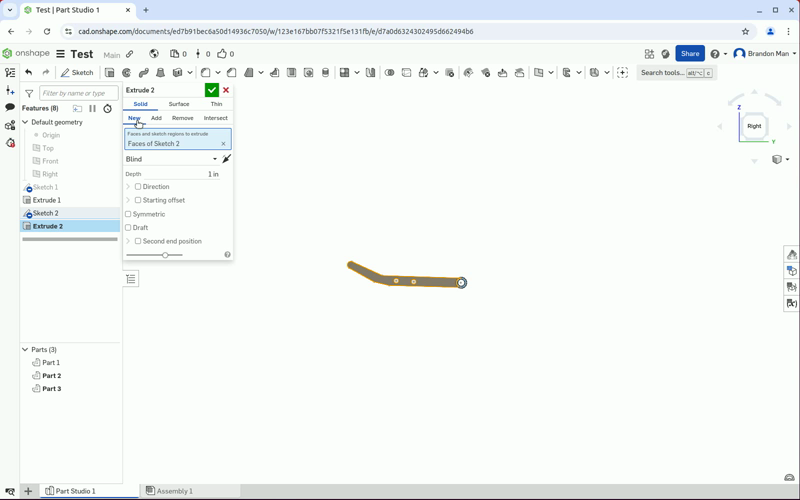
key(tab, 4)
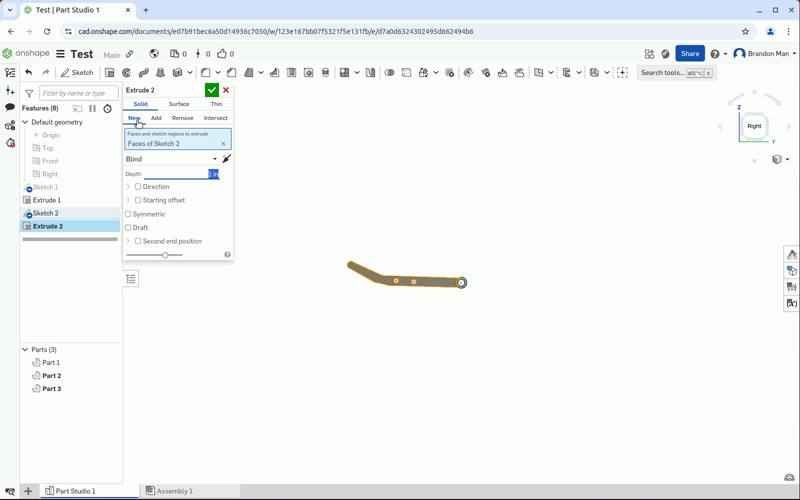
text(8.906)
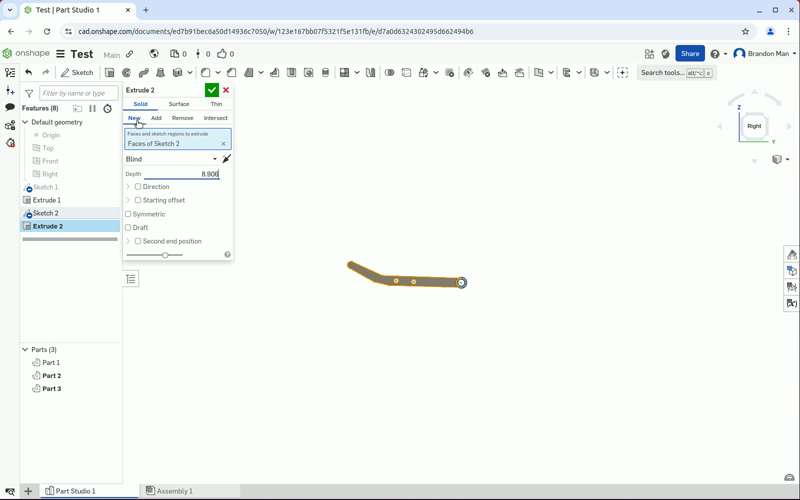
key(enter)
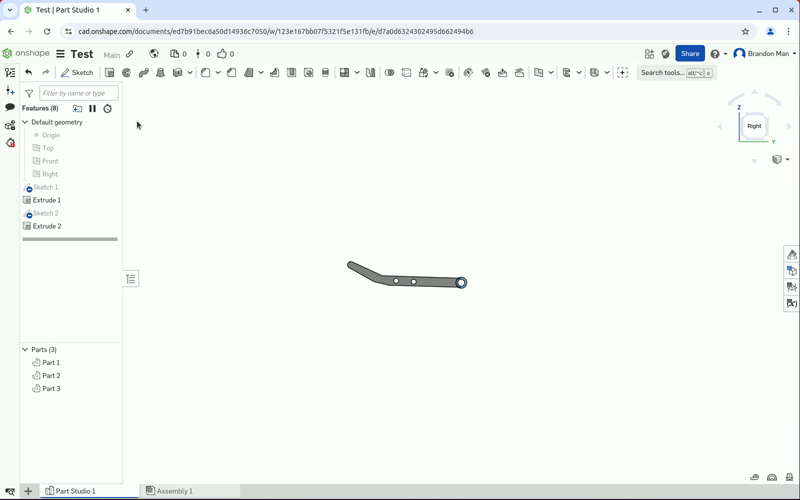
key(shift+h)
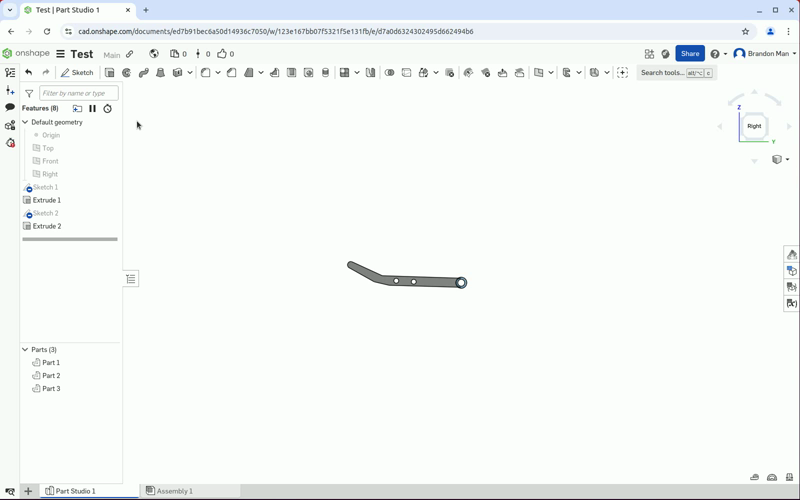
key(shift+h)
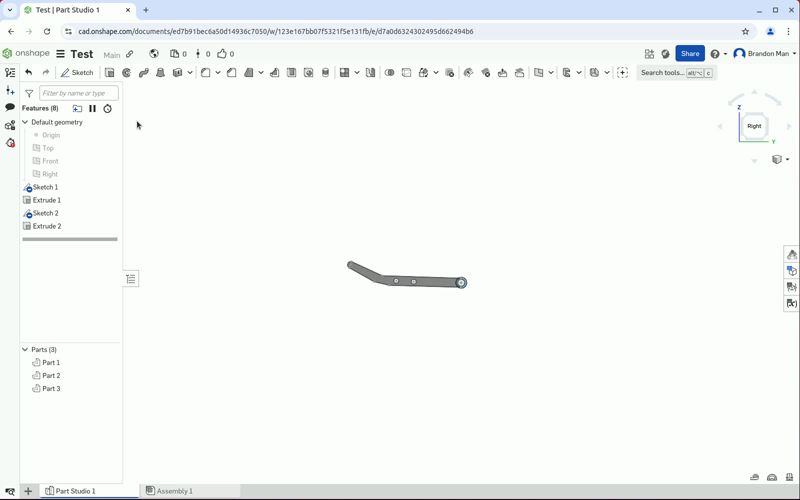
key(shift+7)
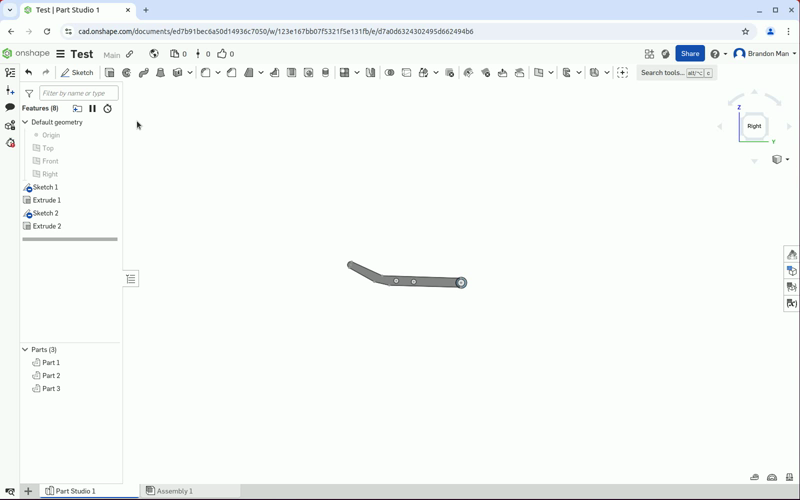
key(right, 2)
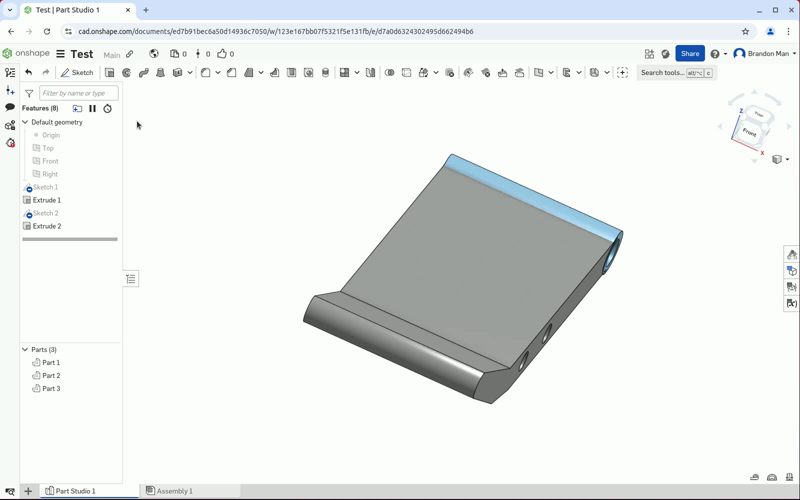
key(down, 2)
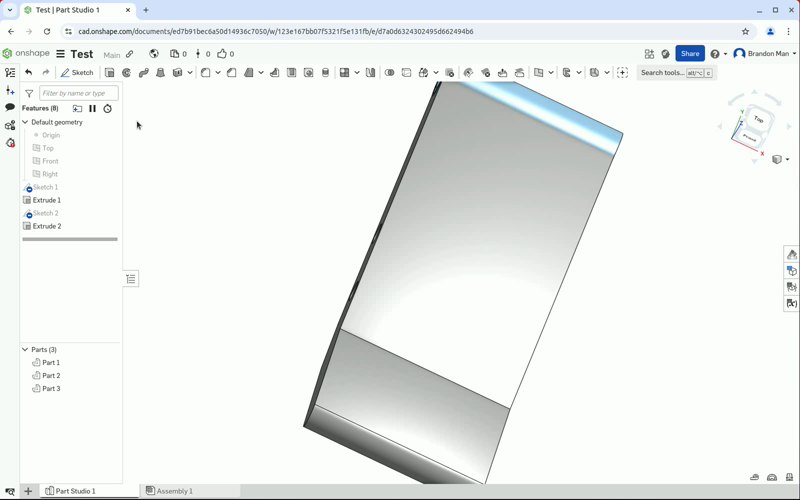
key(up, 2)
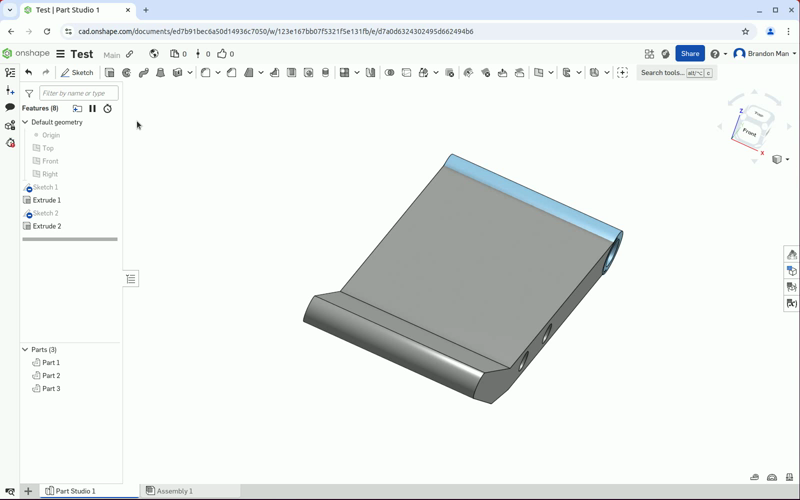
key(left, 2)
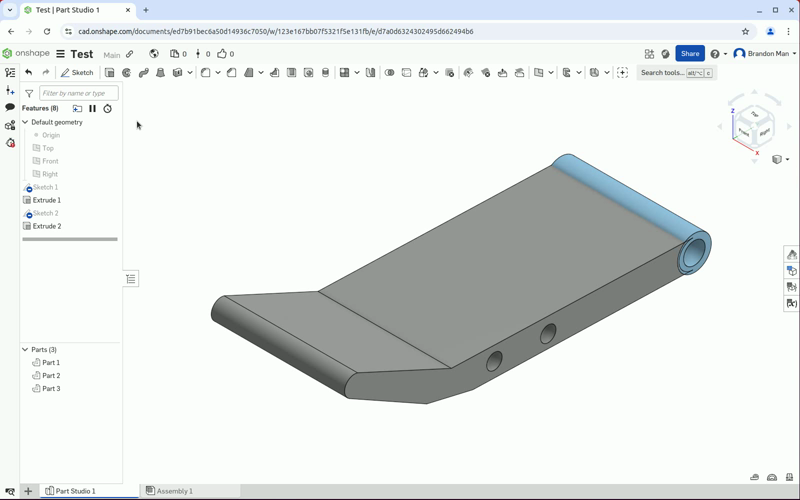
mouse_move(73, 189)
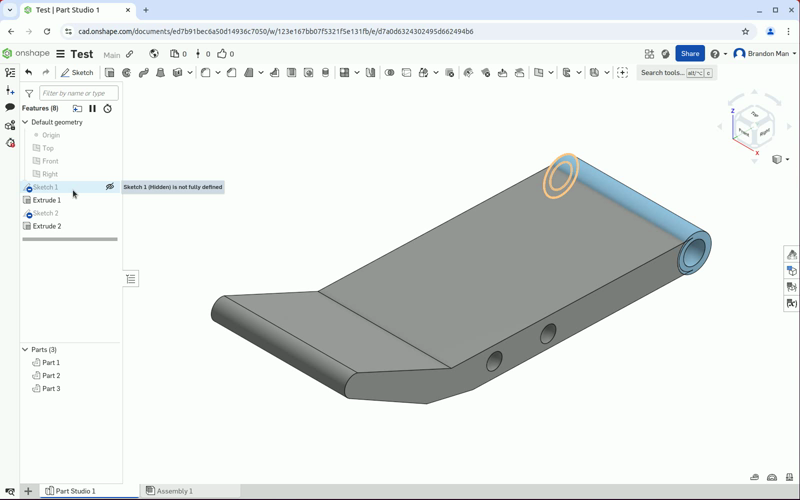
click(73, 189)